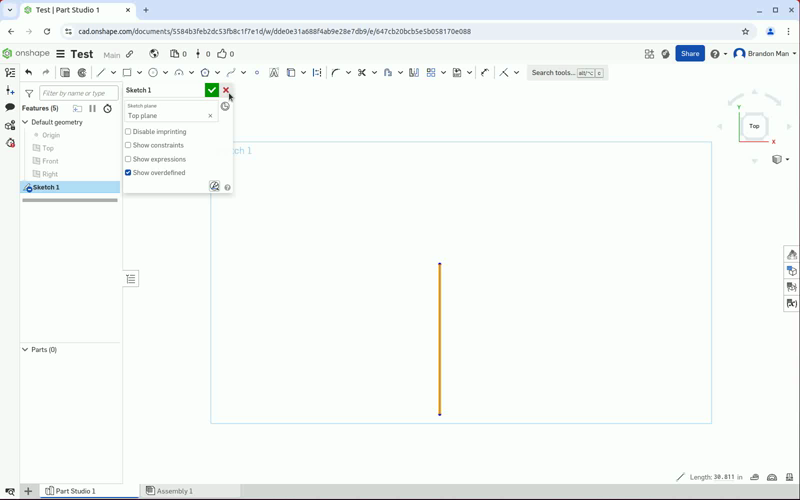
key(shift+h)
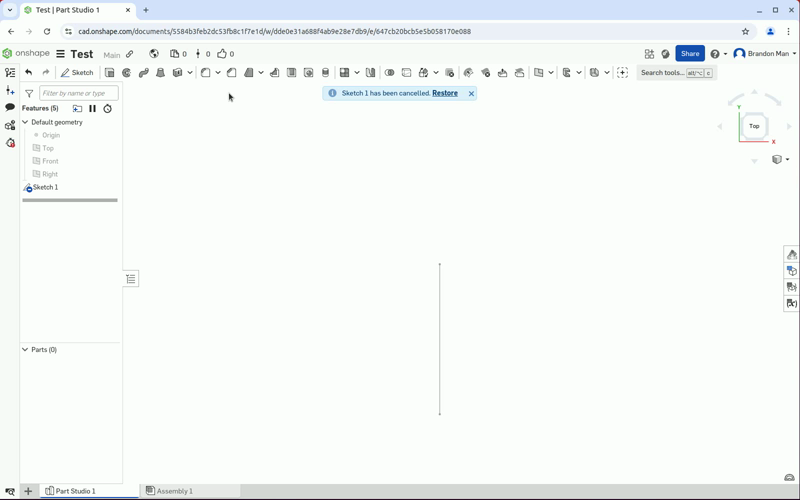
mouse_move(73, 352)
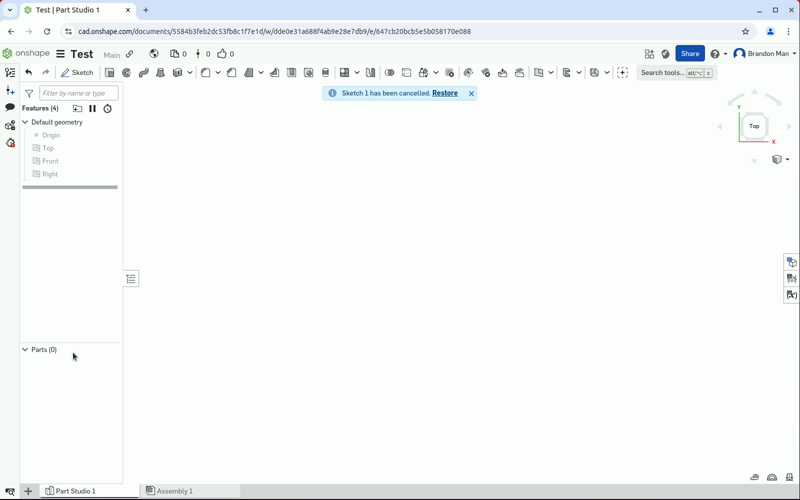
key(y)
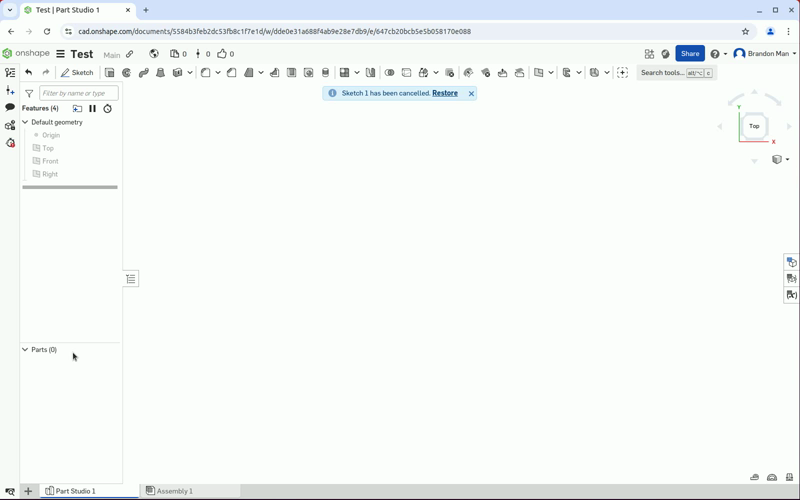
key(shift+p)
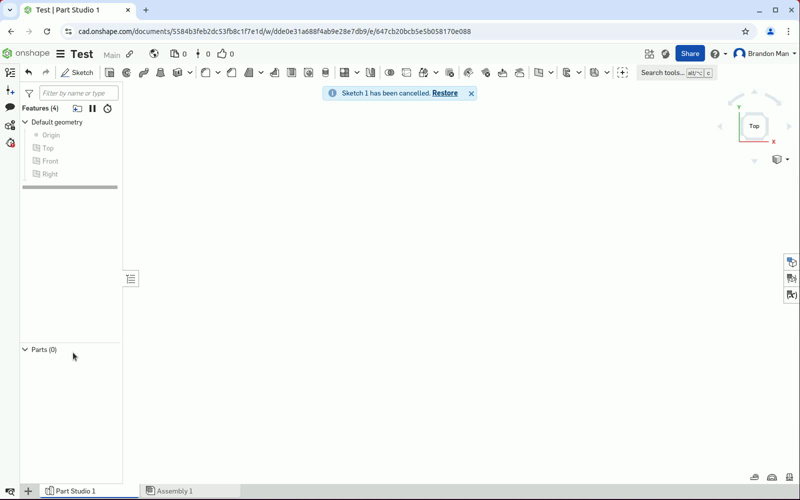
key(space)
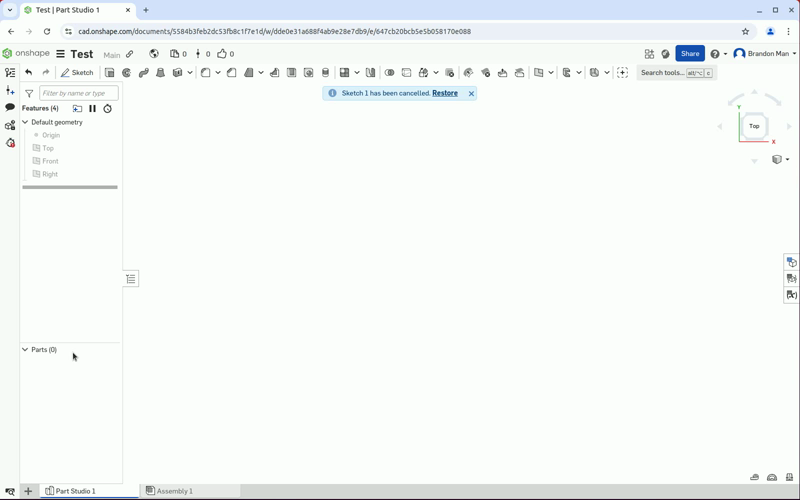
key_down(shift)
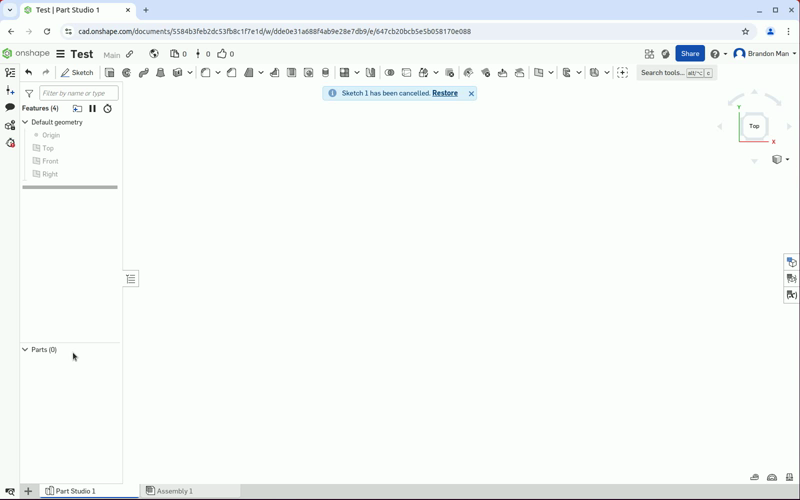
key(up)
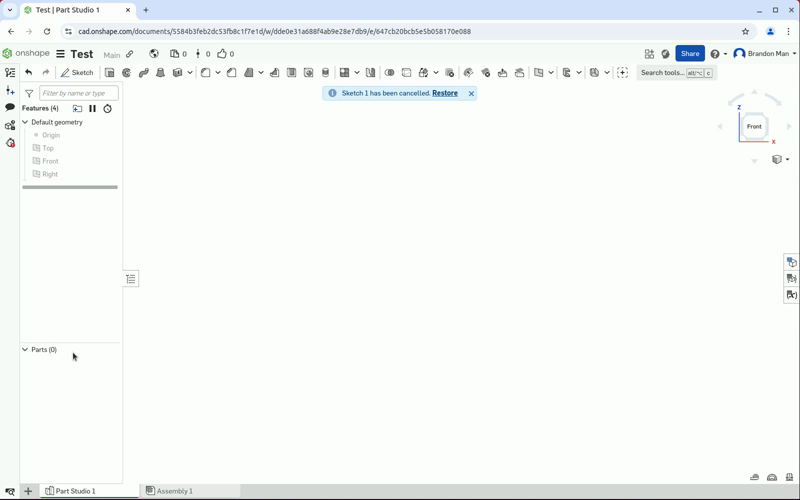
key_up(shift)
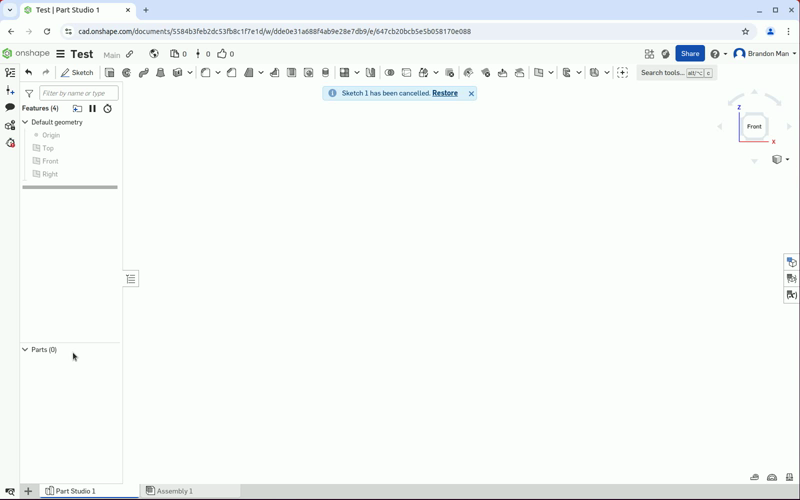
mouse_move(73, 352)
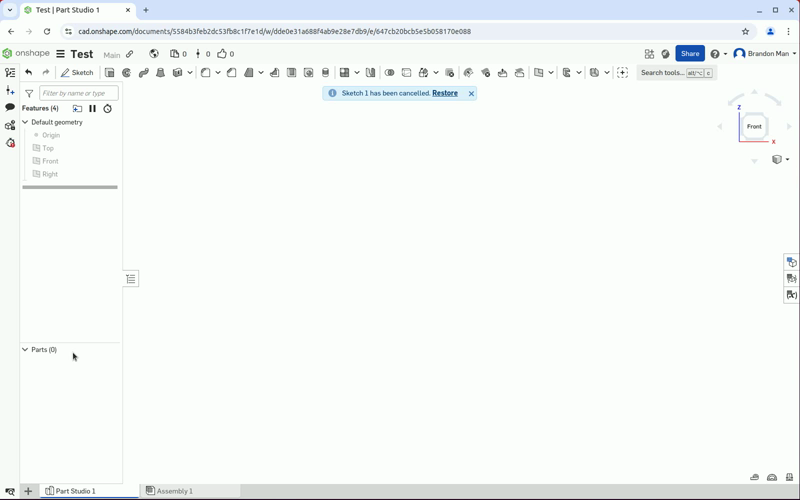
key(shift+y)
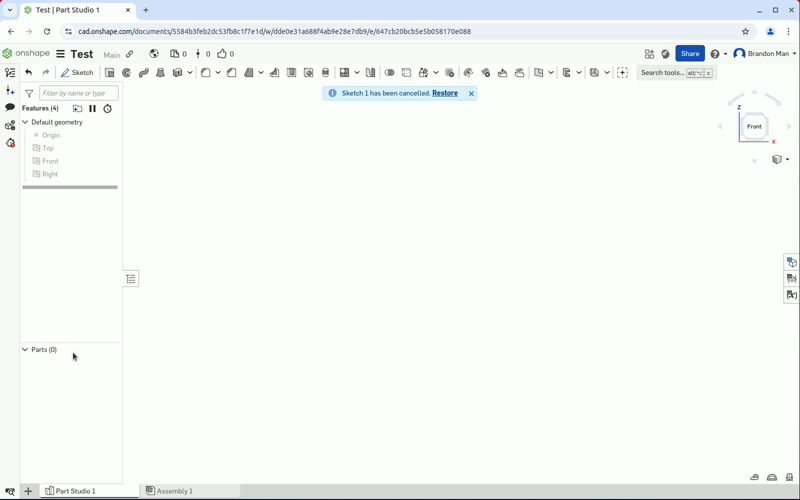
key(shift+s)
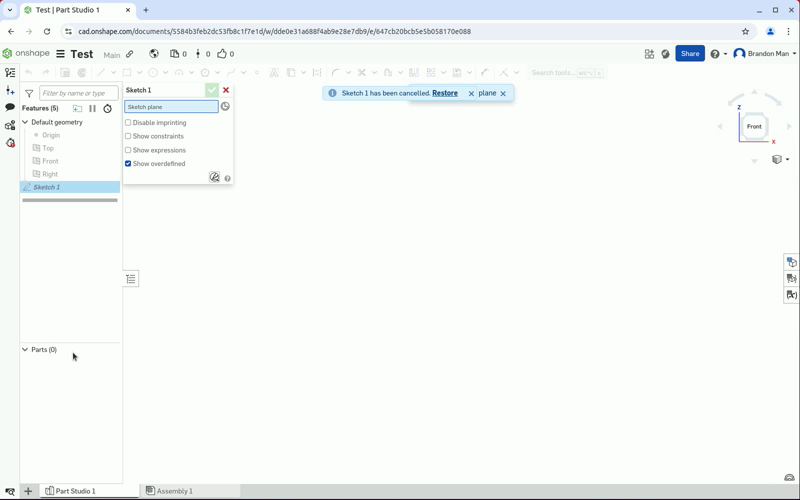
mouse_move(73, 163)
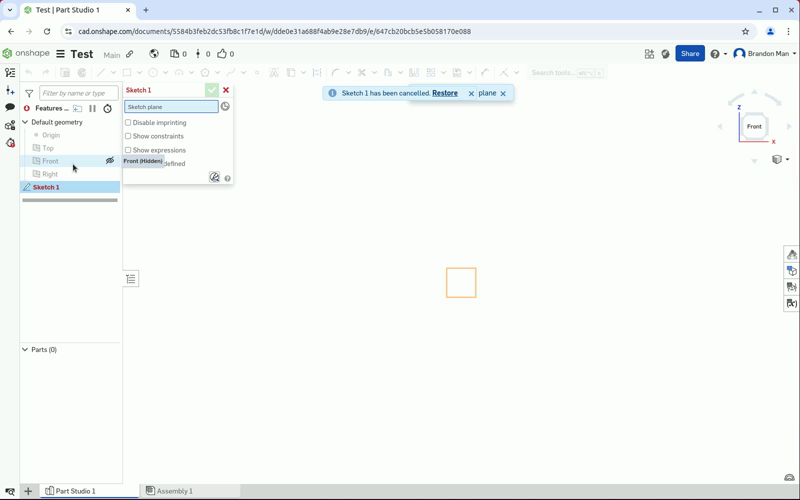
click(73, 163)
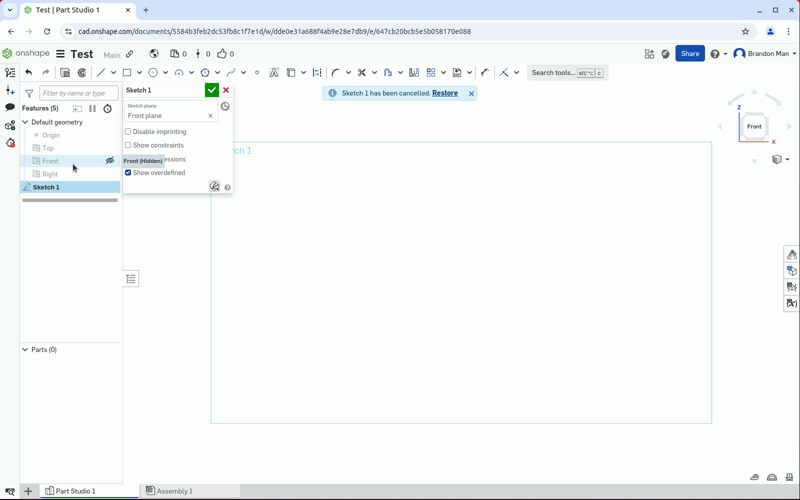
mouse_move(73, 352)
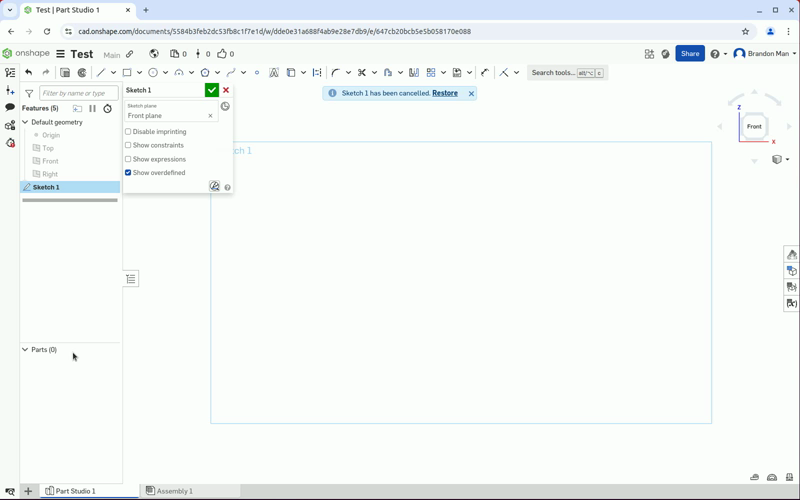
key(y)
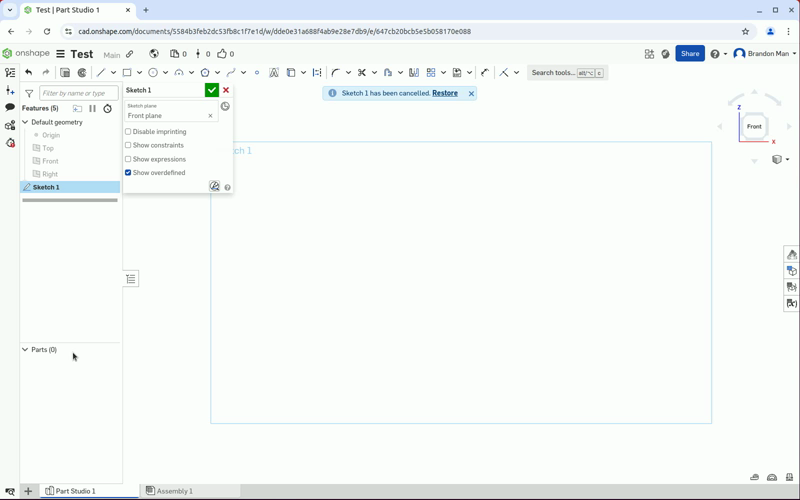
key(l)
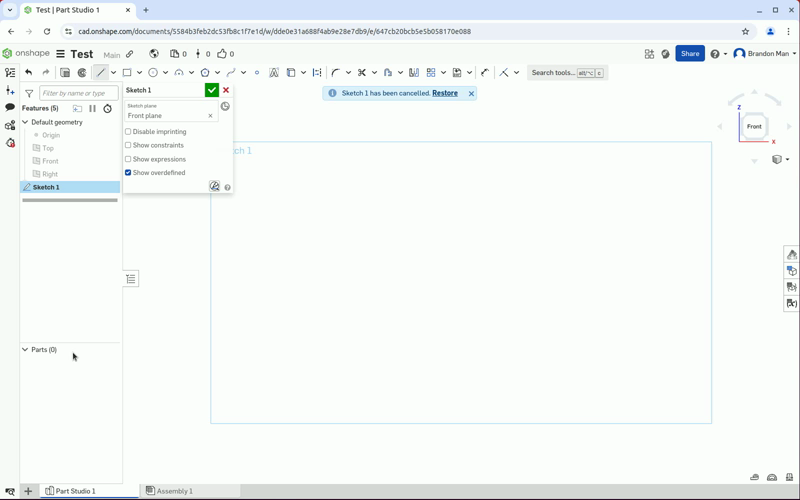
key_down(shift)
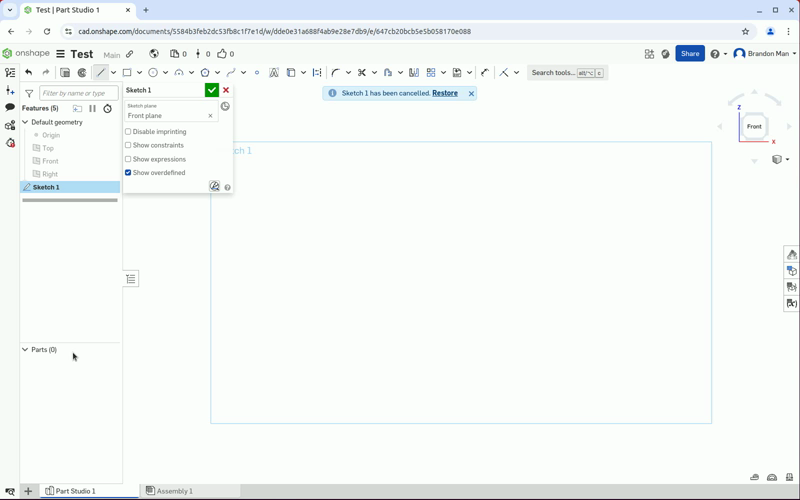
mouse_move(460, 198)
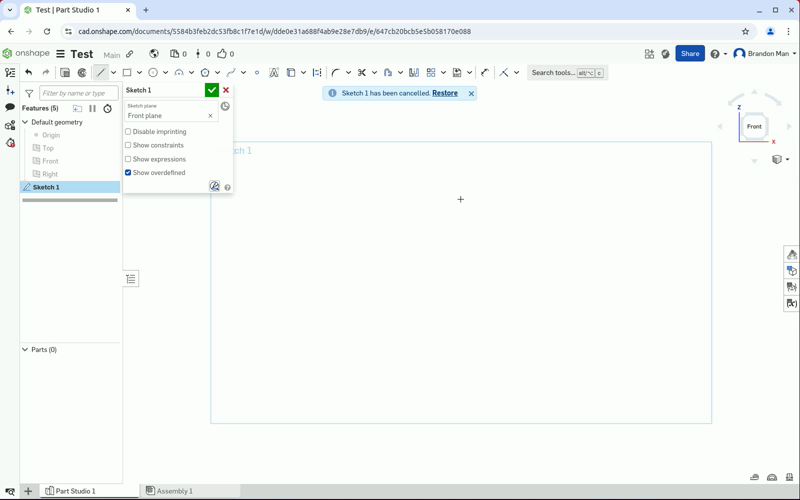
click(460, 198)
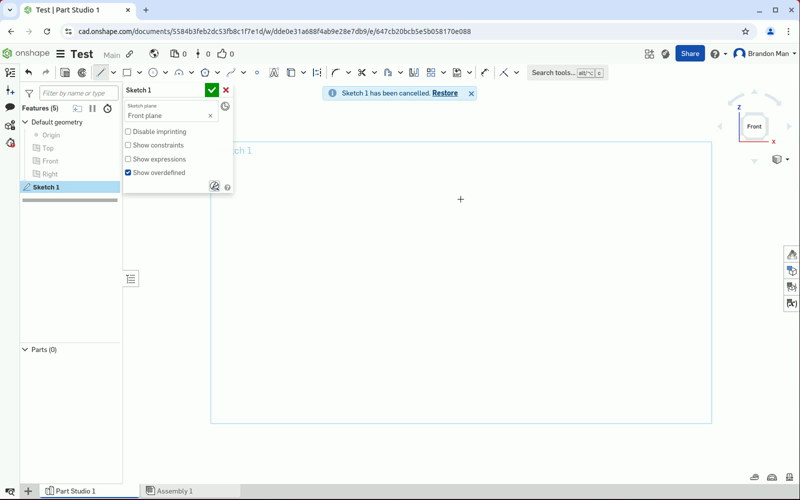
key_up(shift)
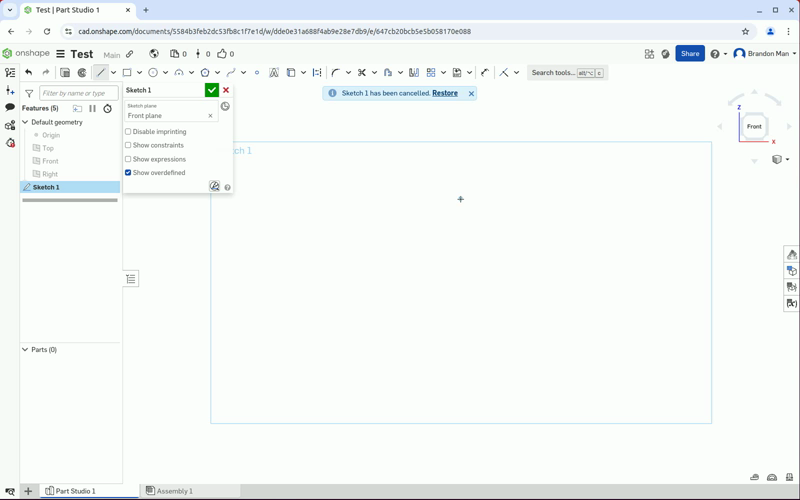
key_down(shift)
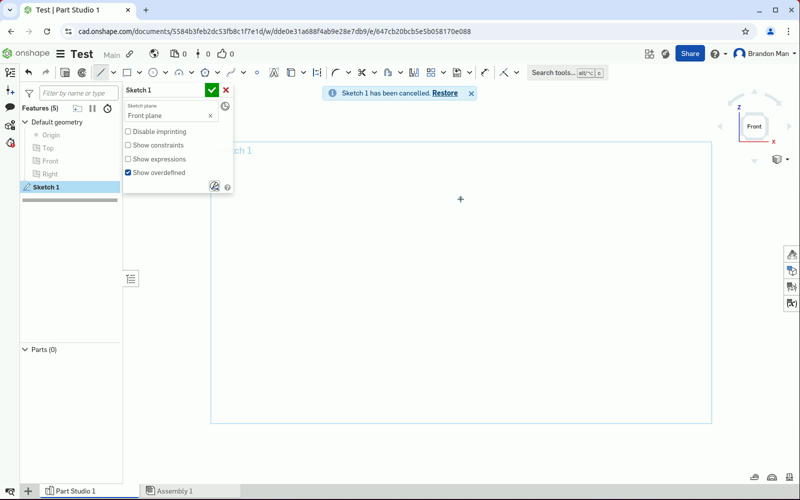
mouse_move(565, 198)
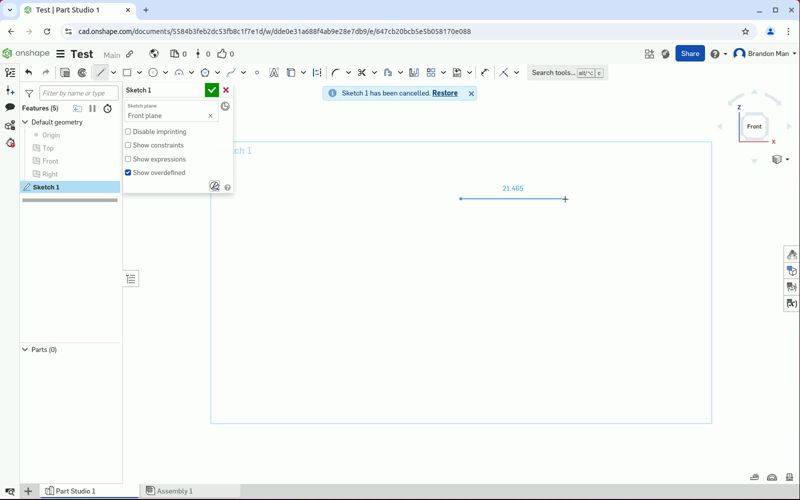
click(565, 198)
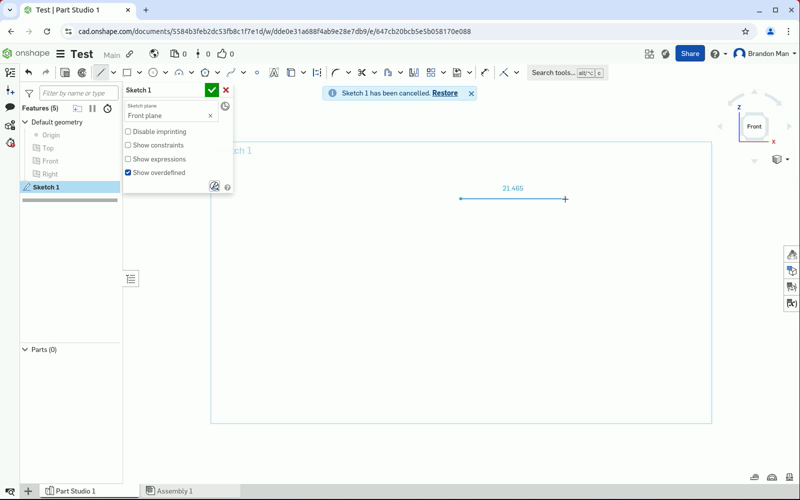
key_up(shift)
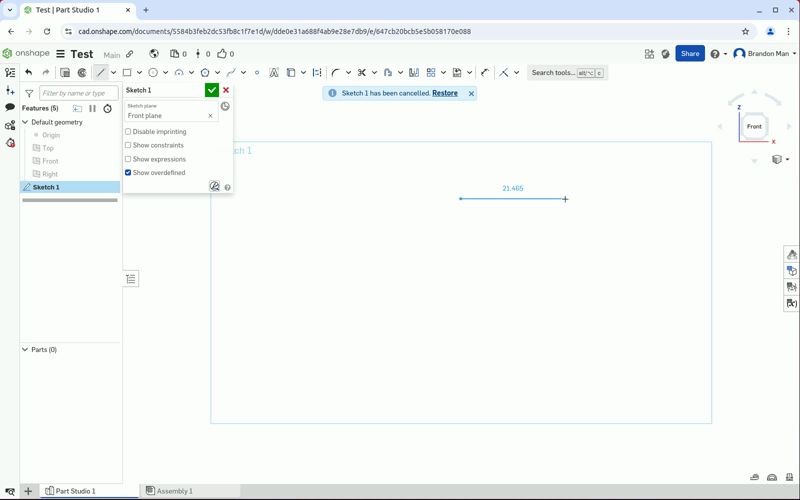
key_down(shift)
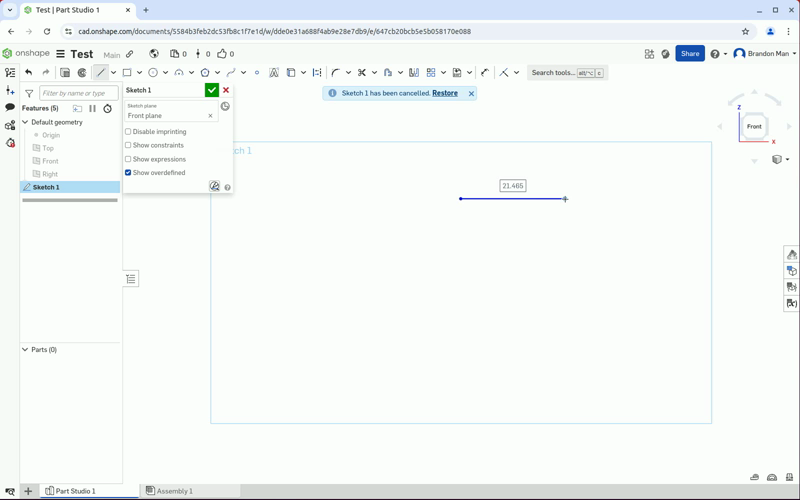
mouse_move(589, 198)
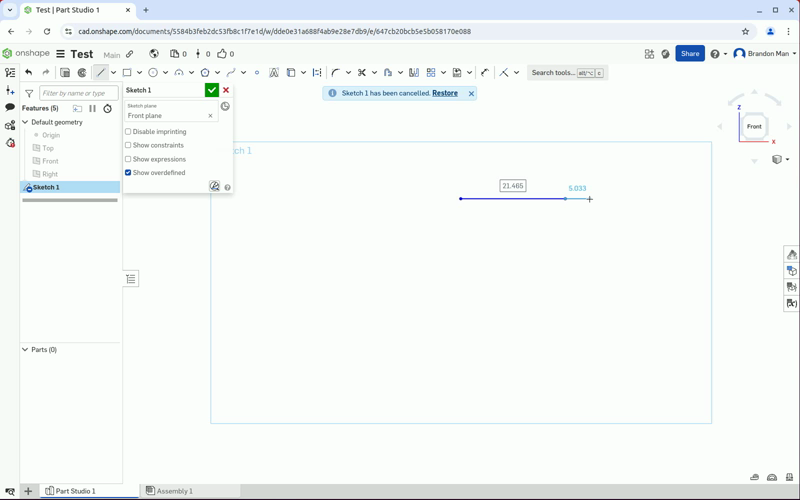
mouse_move(565, 170)
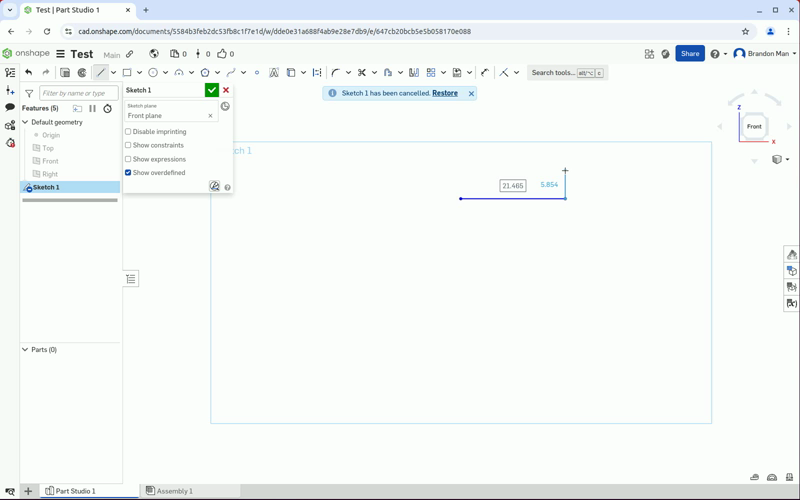
click(565, 170)
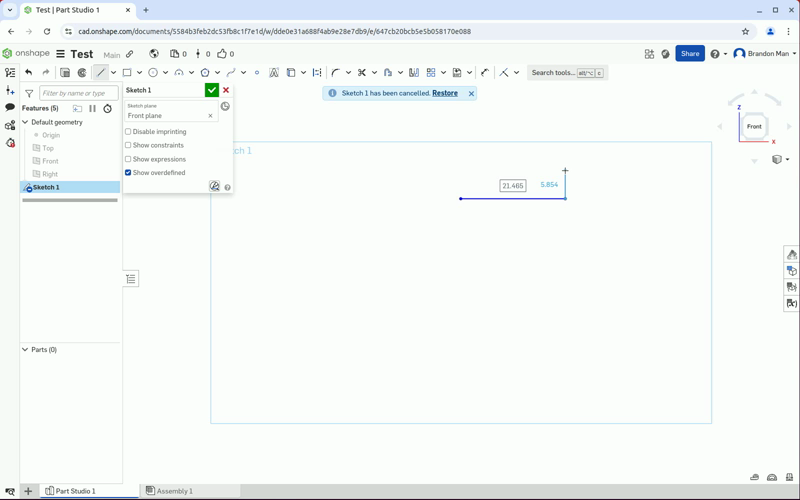
key_up(shift)
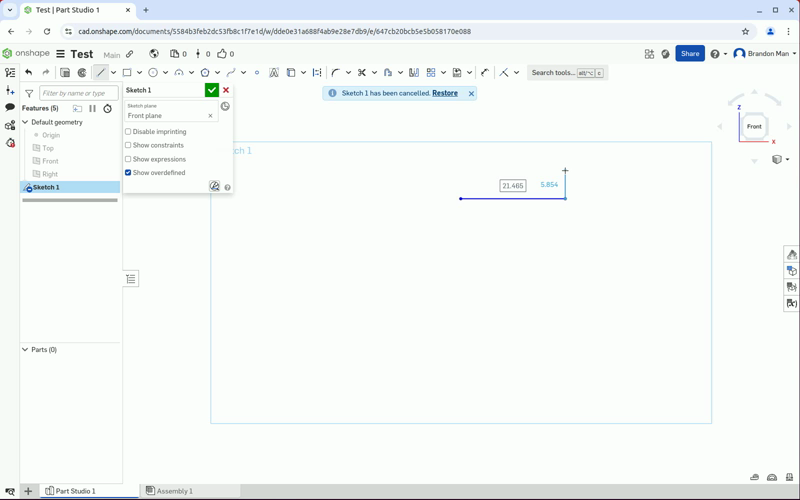
key_down(shift)
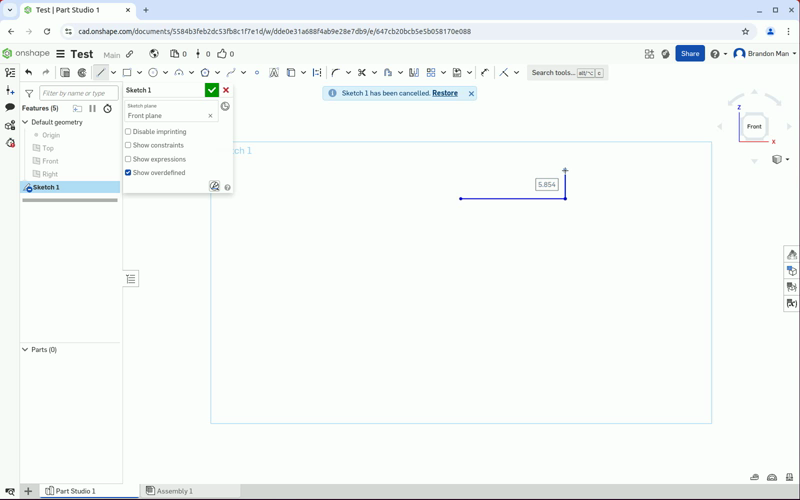
mouse_move(460, 170)
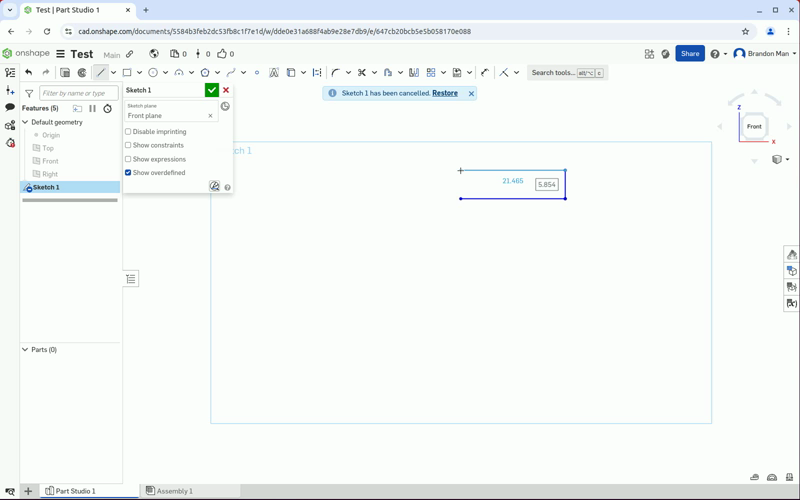
click(460, 170)
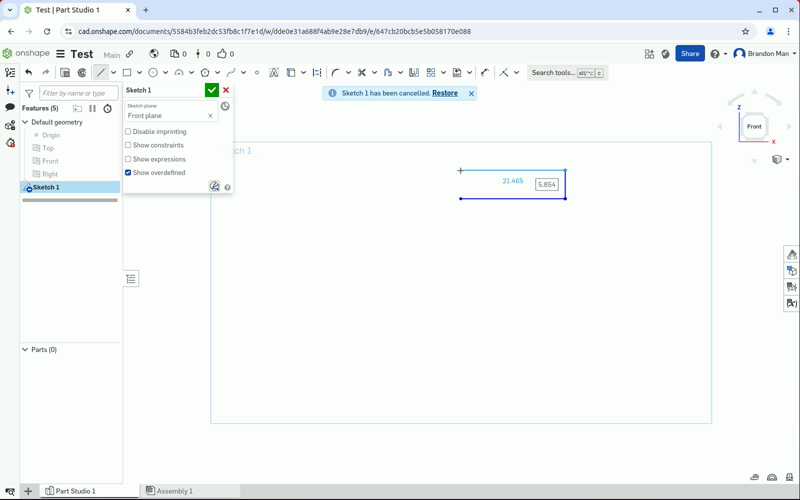
key_up(shift)
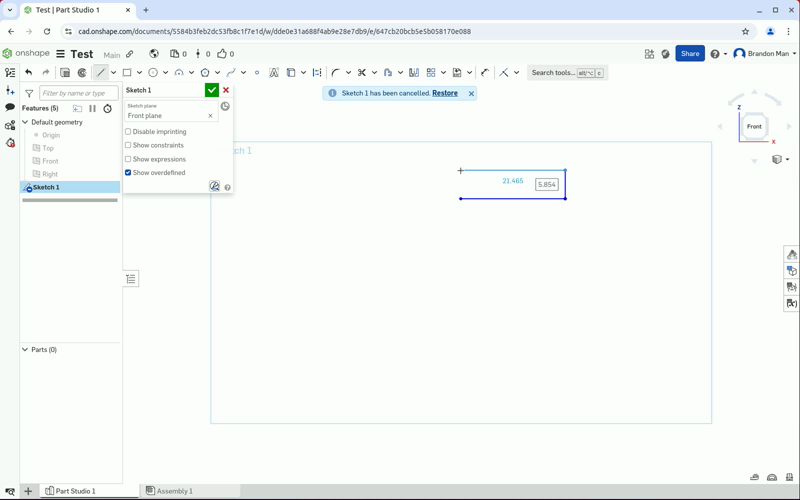
mouse_move(490, 170)
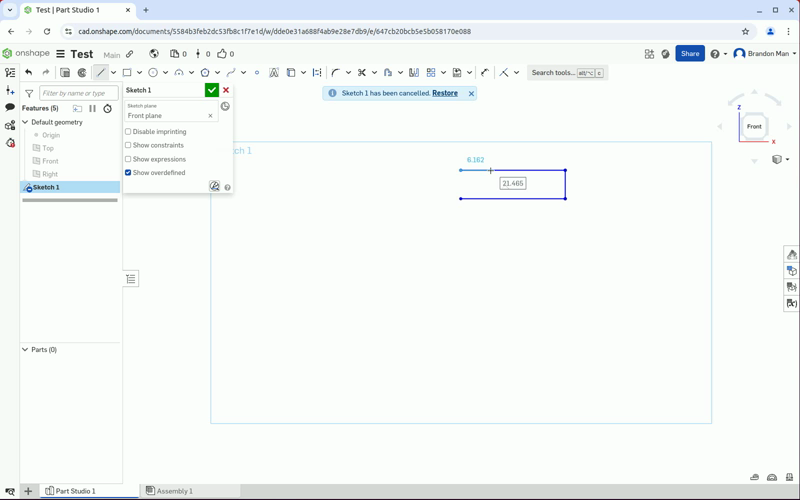
key_down(shift)
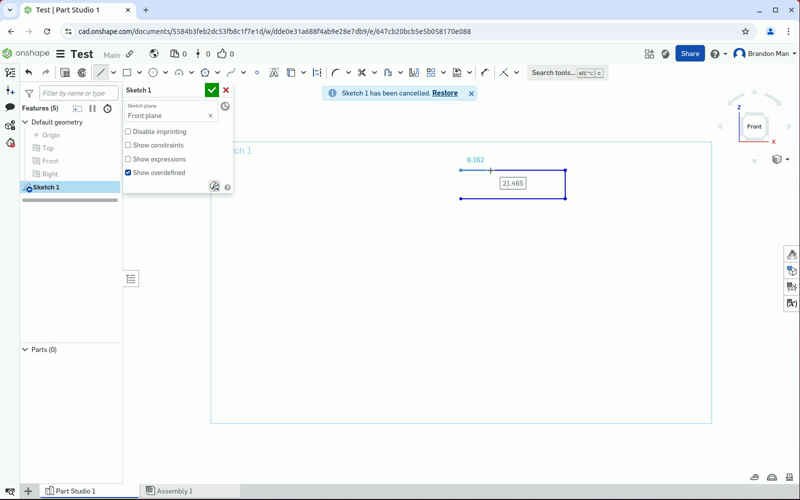
mouse_move(460, 198)
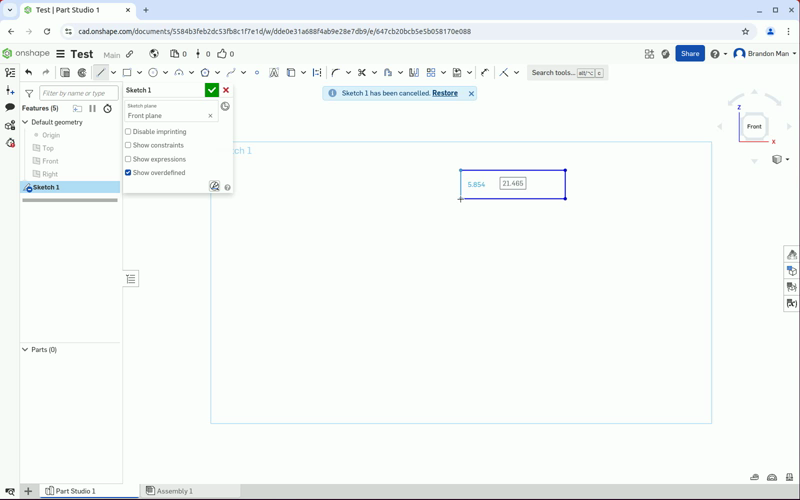
key_up(shift)
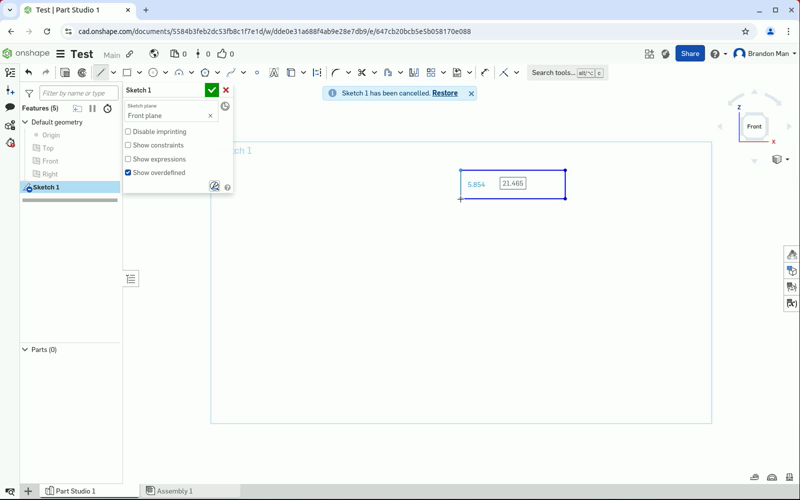
click(460, 198)
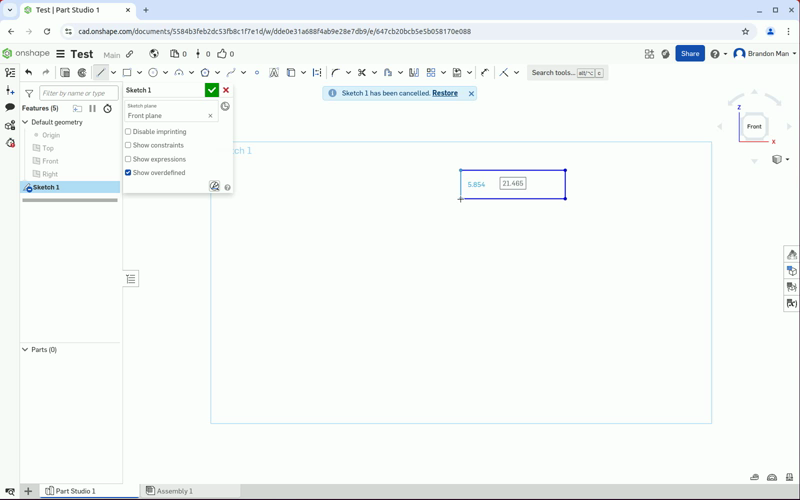
key(esc)
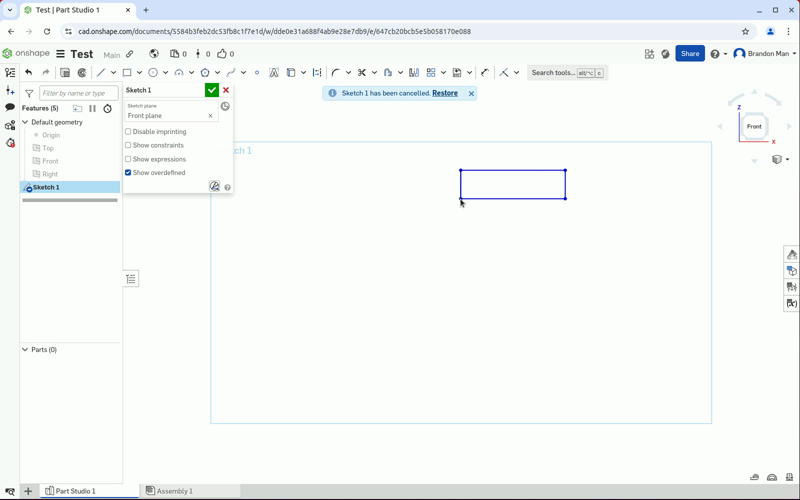
mouse_move(525, 192)
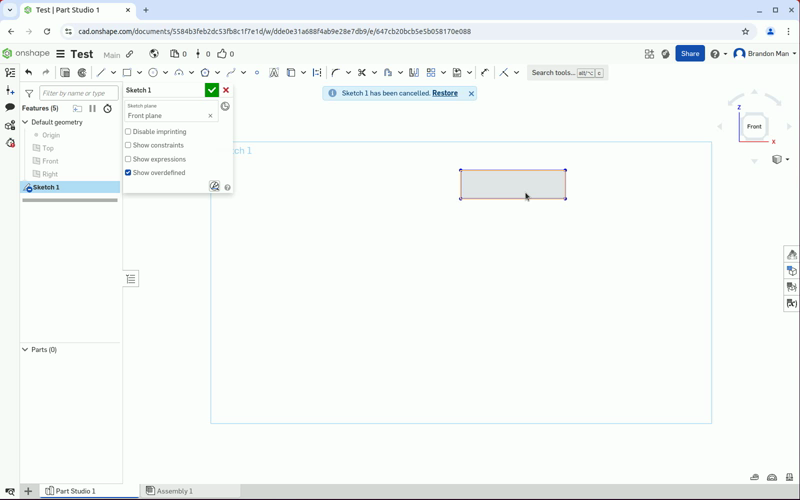
click(525, 192)
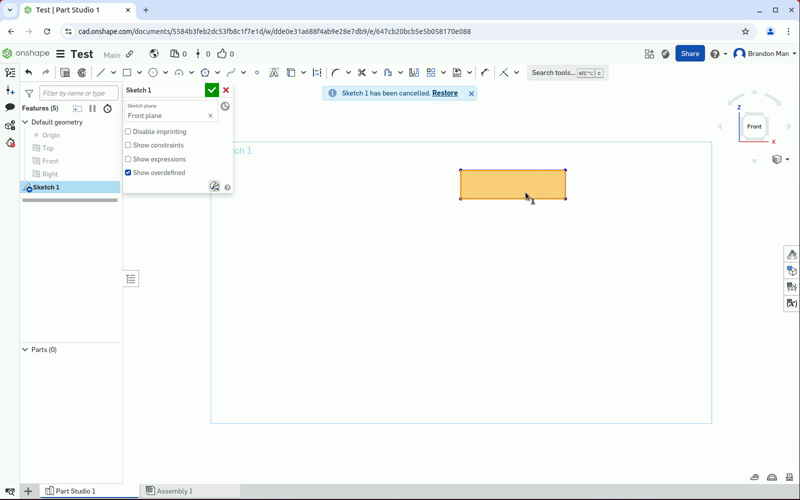
mouse_move(73, 352)
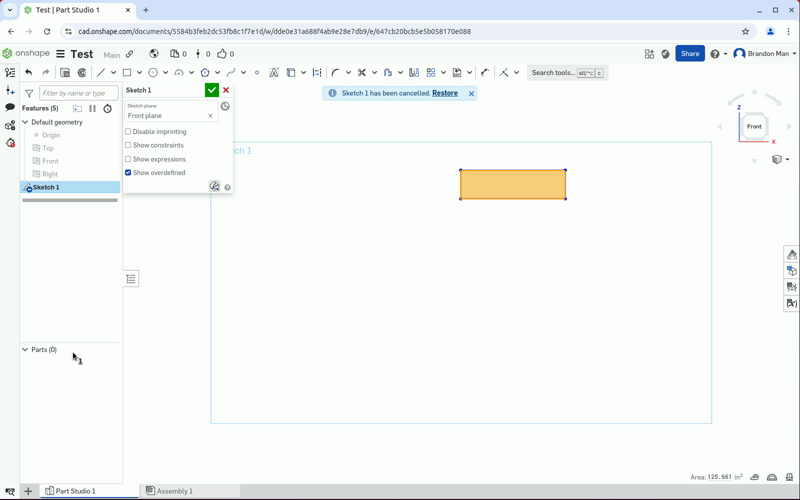
key(shift+y)
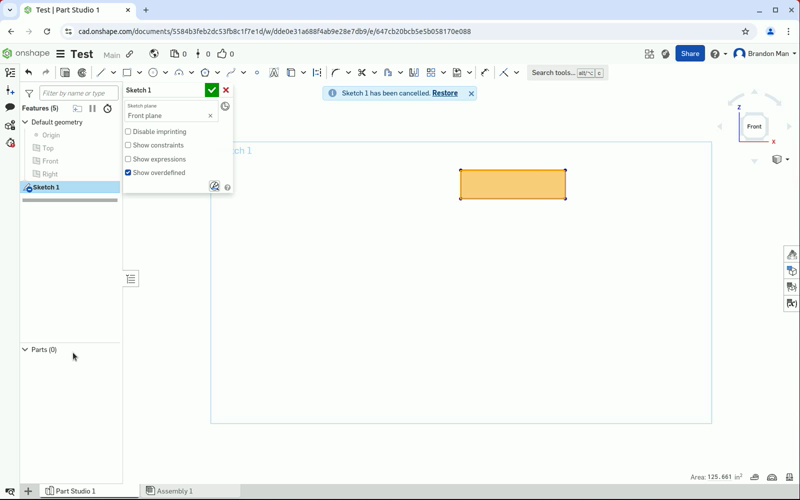
key(shift+e)
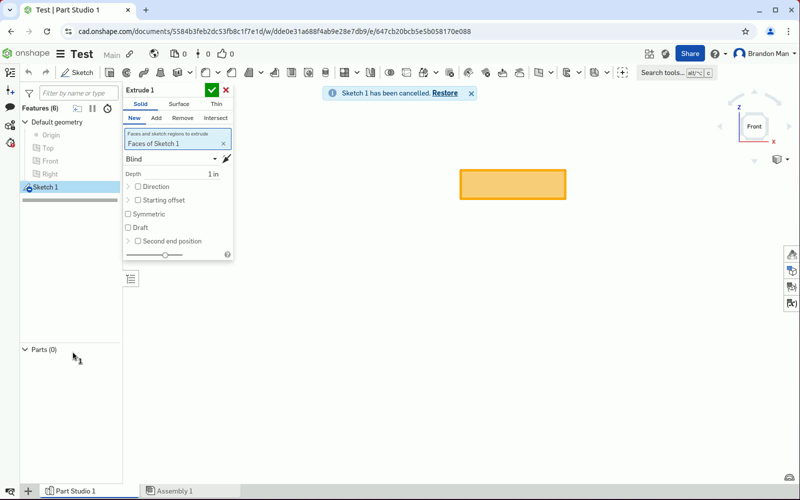
mouse_move(143, 106)
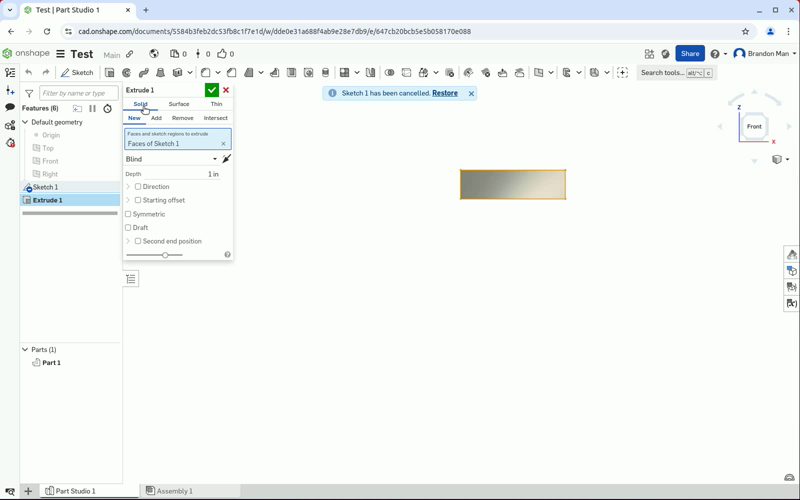
click(143, 106)
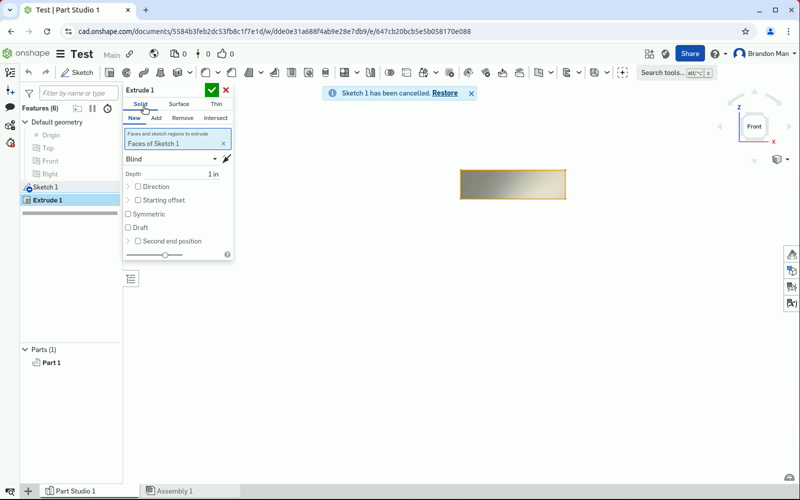
mouse_move(137, 120)
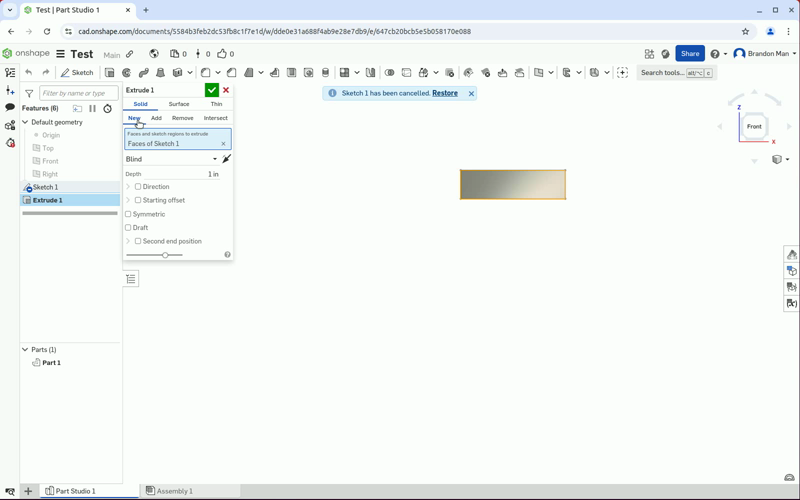
click(137, 120)
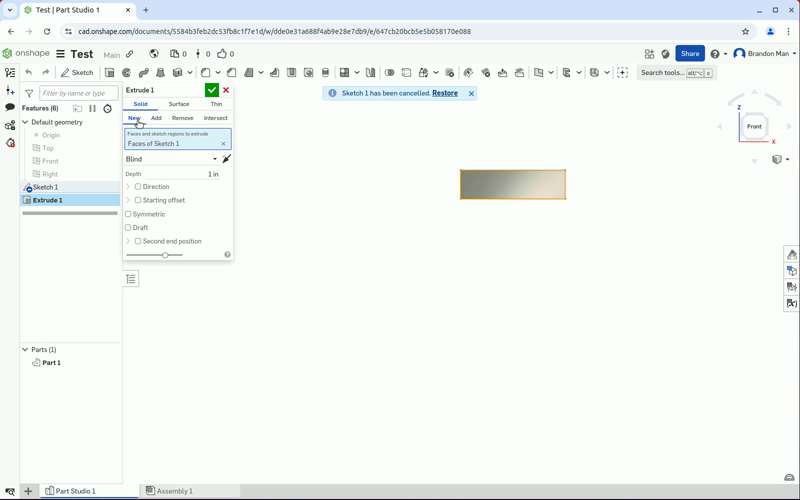
key(tab, 4)
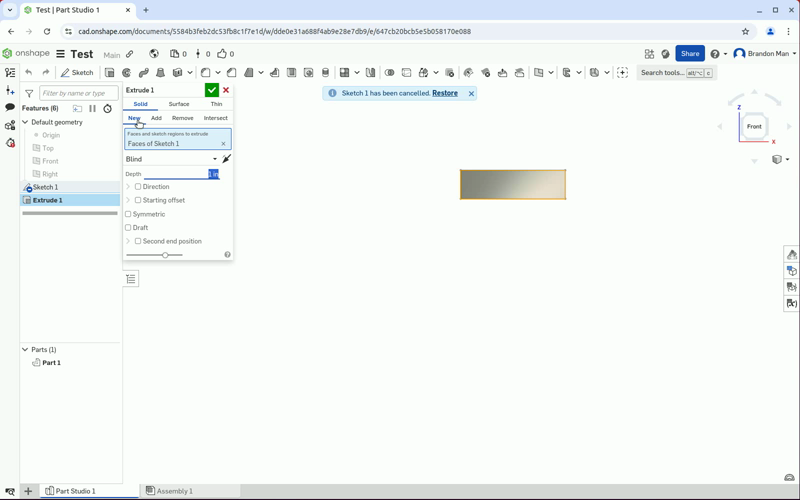
text(-2.407)
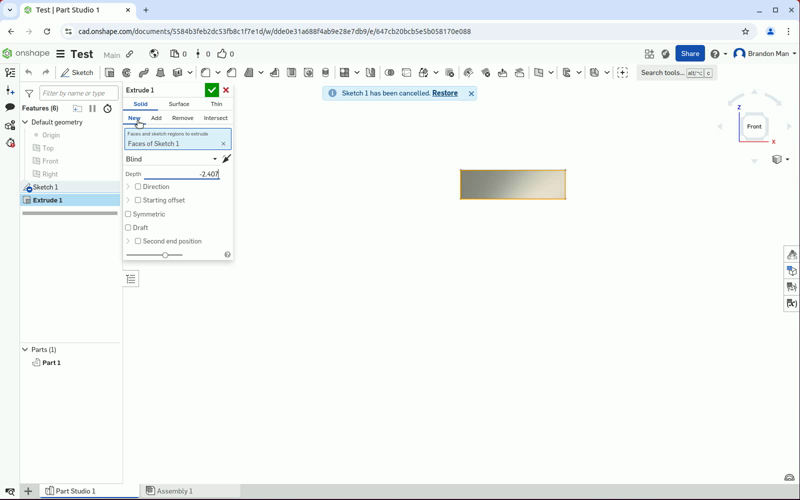
key(enter)
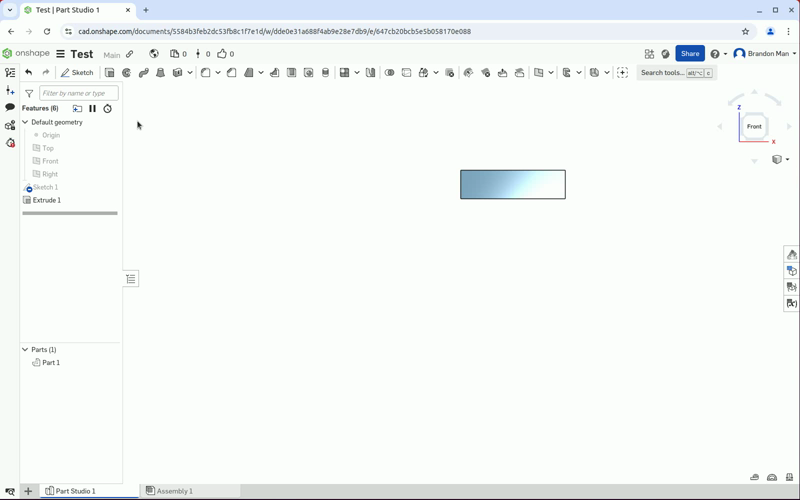
key(shift+h)
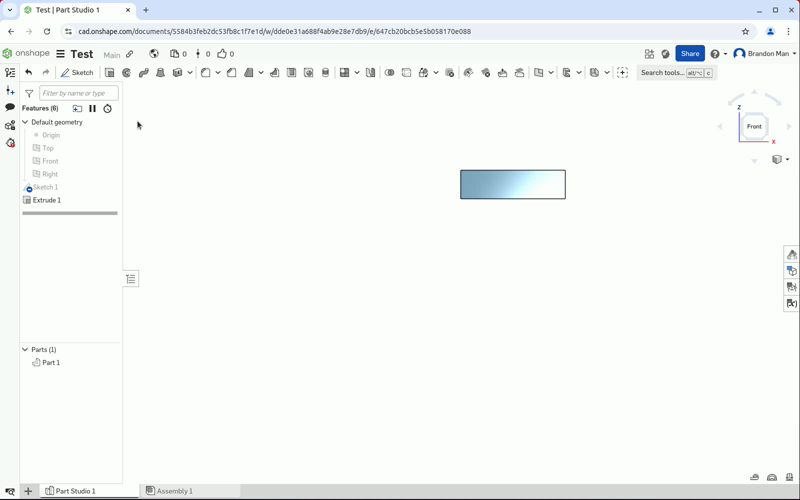
key(shift+h)
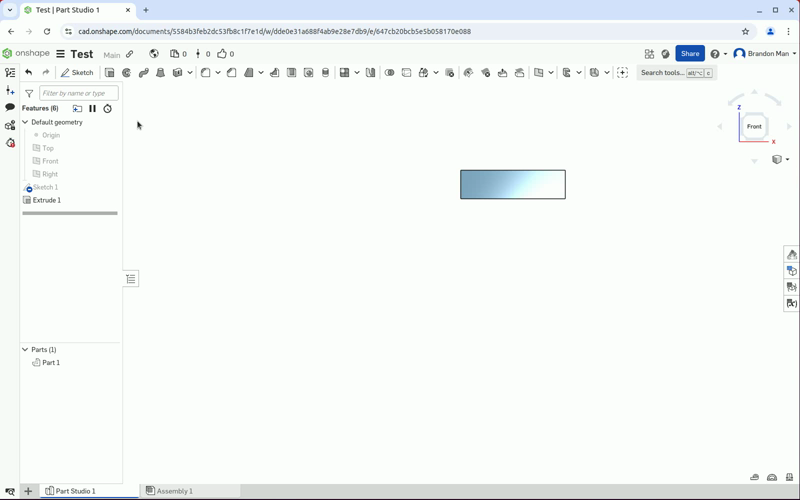
mouse_move(73, 189)
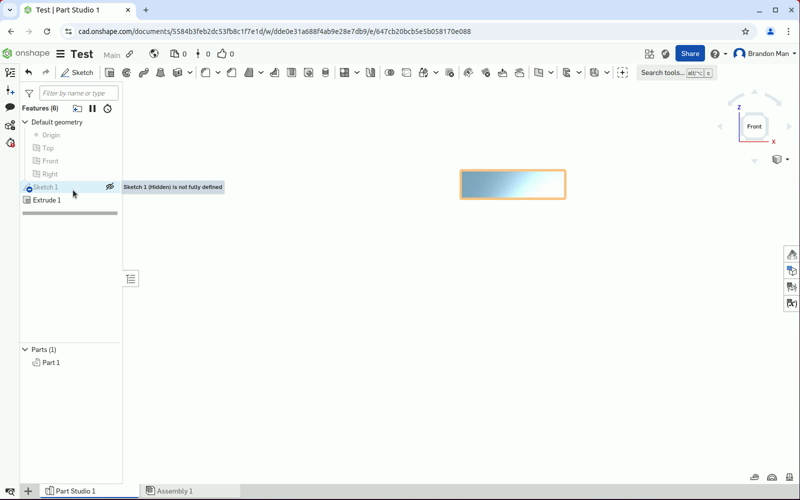
click(73, 189)
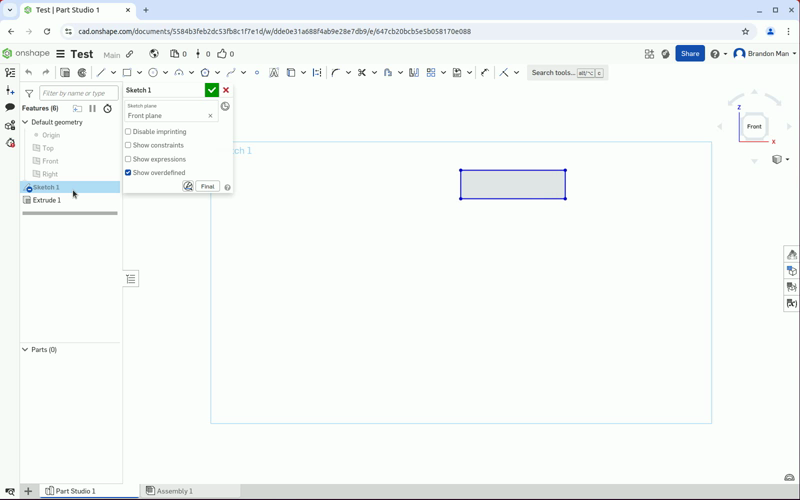
mouse_move(229, 92)
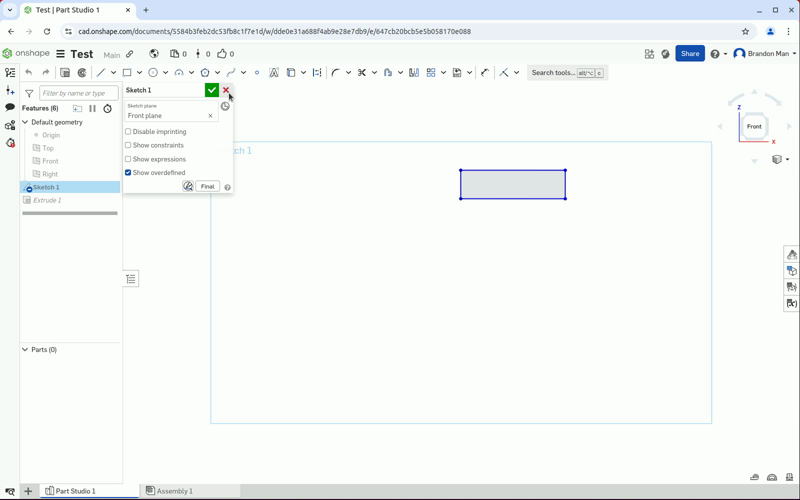
click(229, 92)
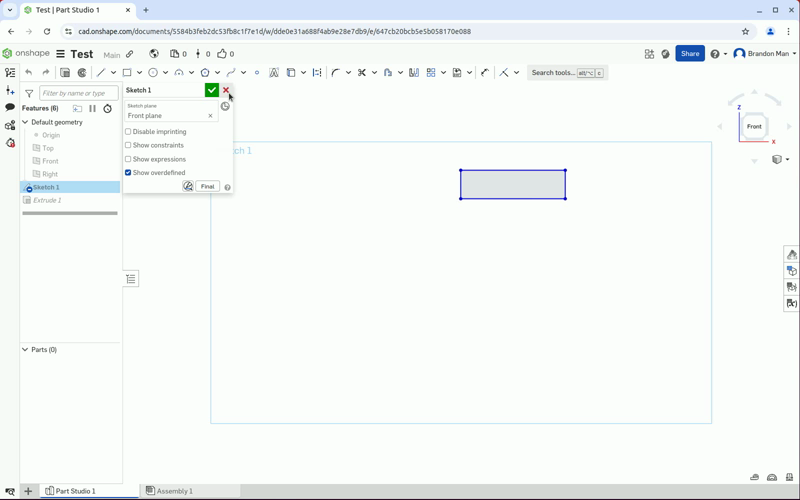
key(shift+s)
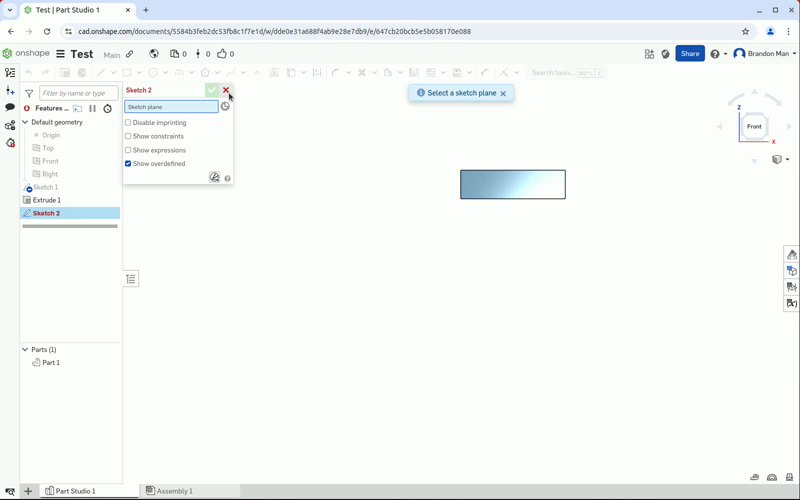
mouse_move(73, 163)
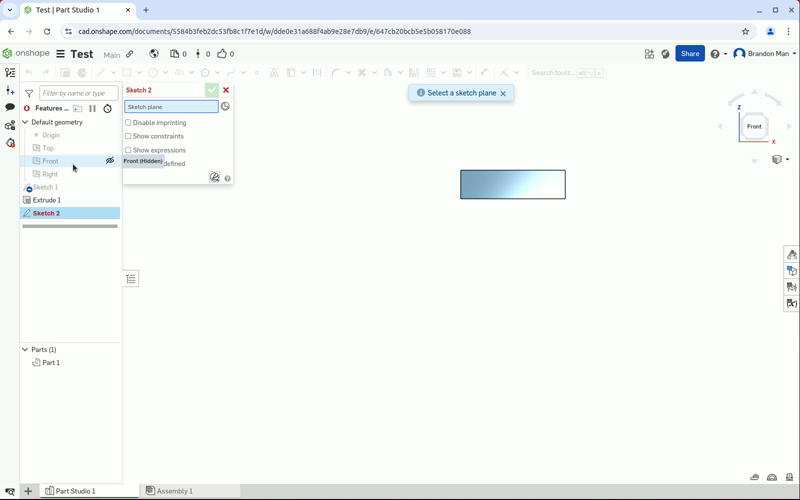
click(73, 163)
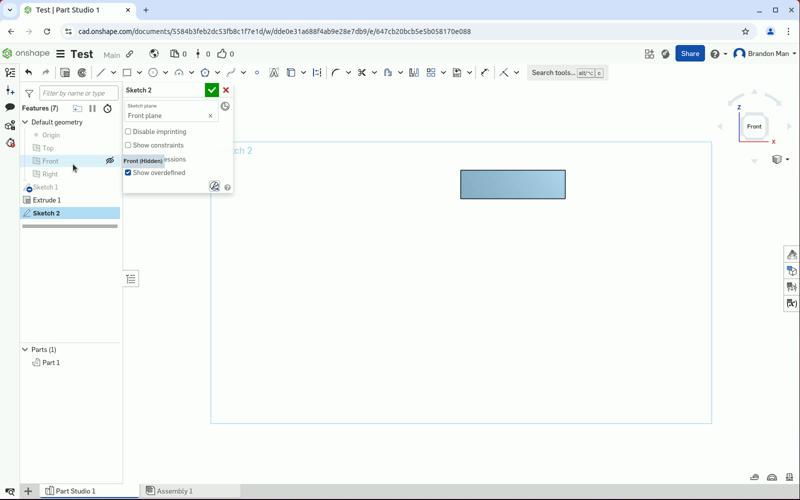
mouse_move(73, 352)
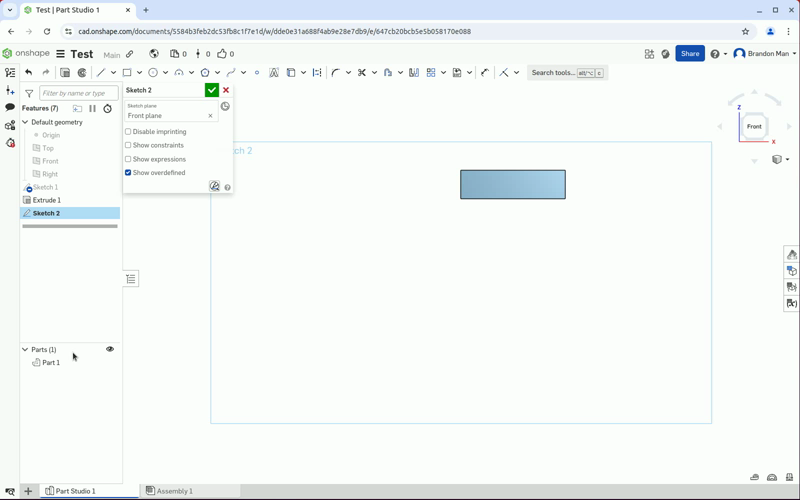
key(y)
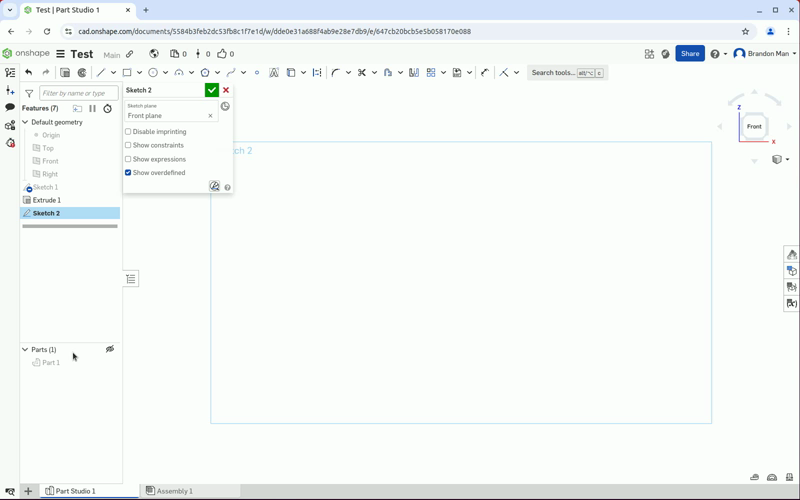
key(l)
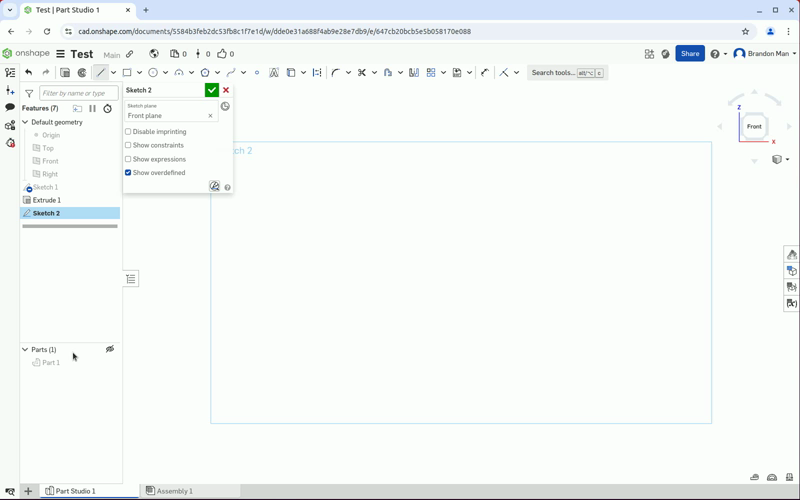
key_down(shift)
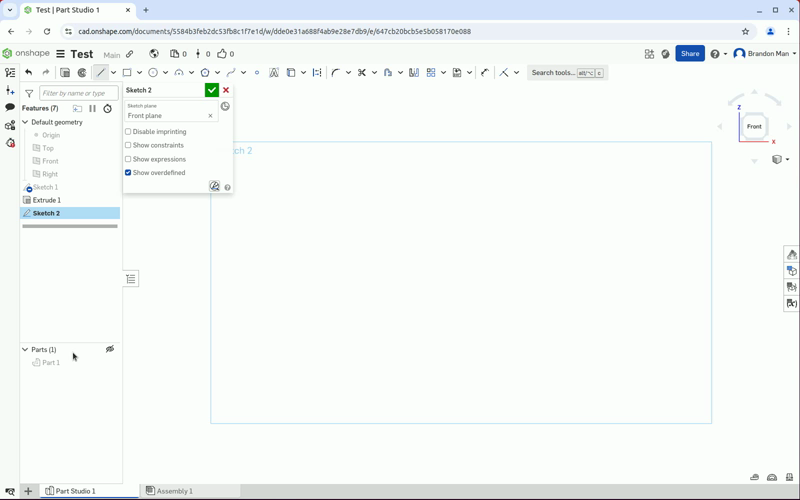
mouse_move(460, 226)
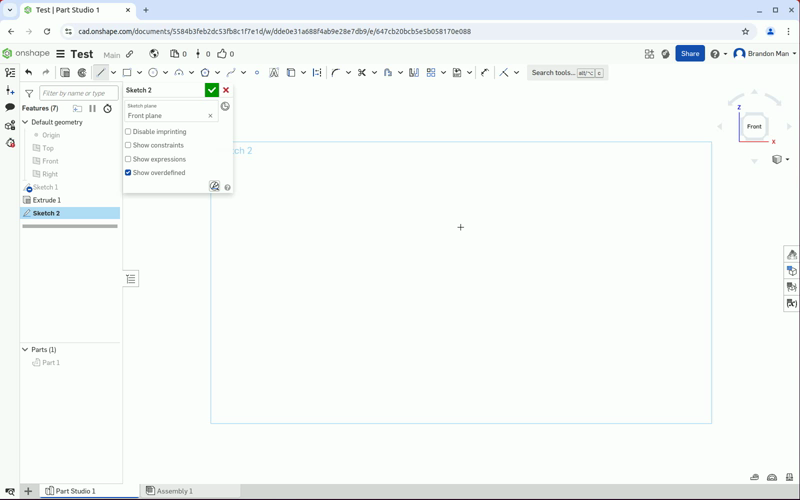
click(460, 226)
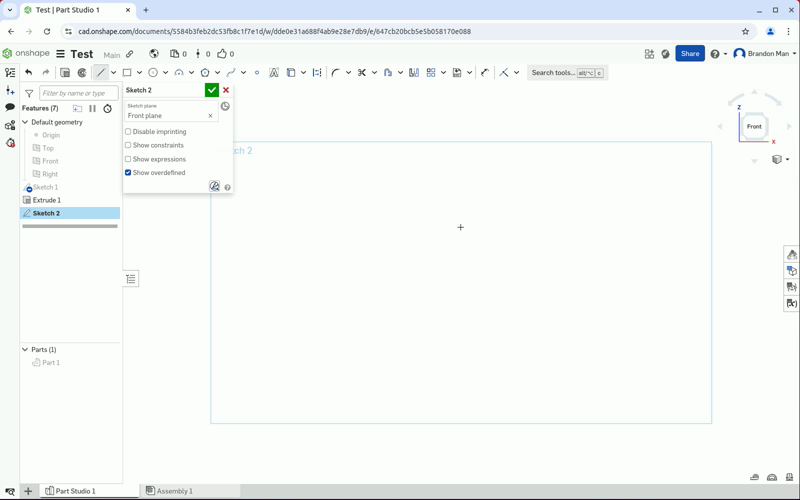
key_up(shift)
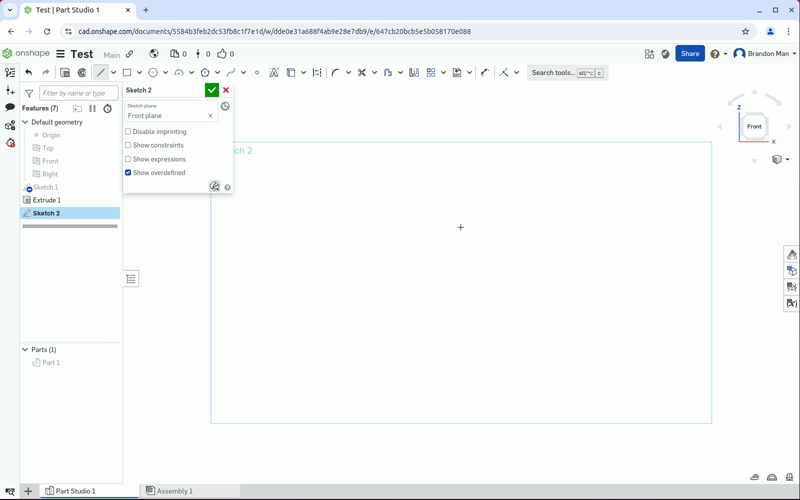
key_down(shift)
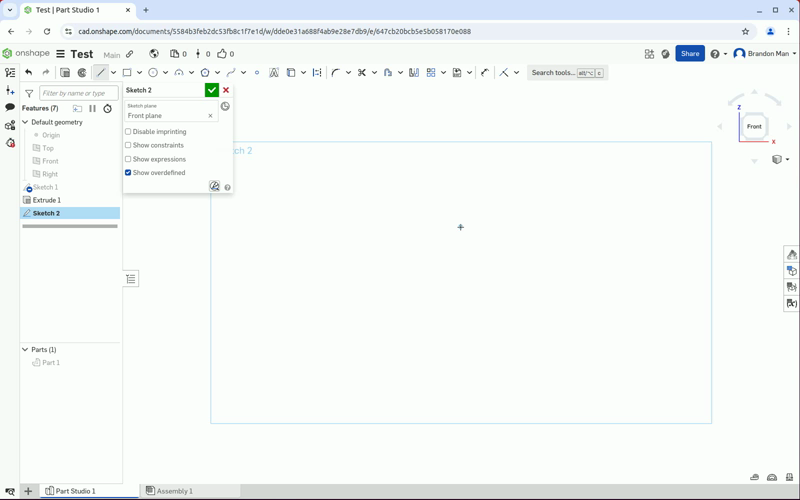
mouse_move(565, 226)
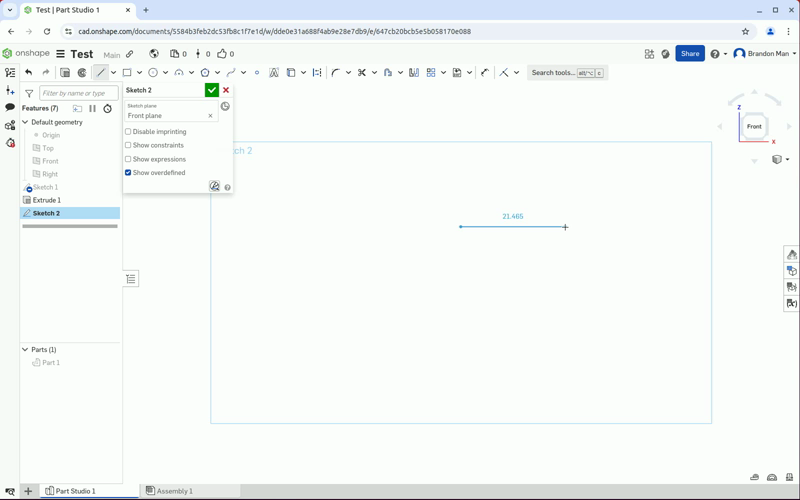
click(565, 226)
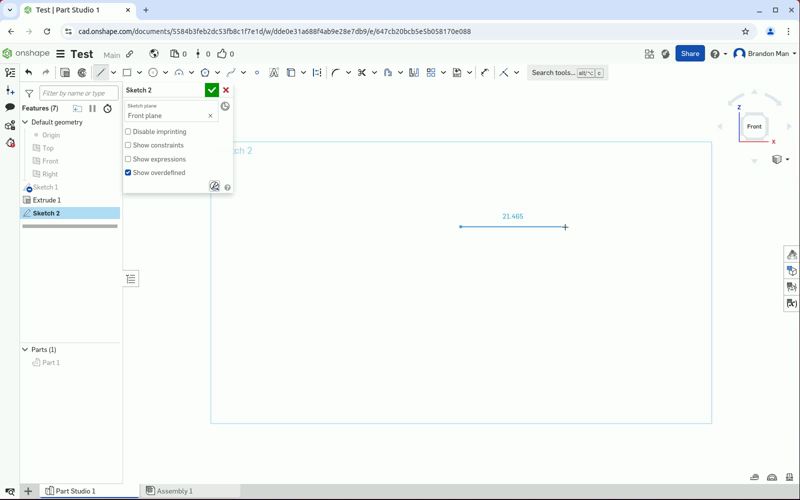
key_up(shift)
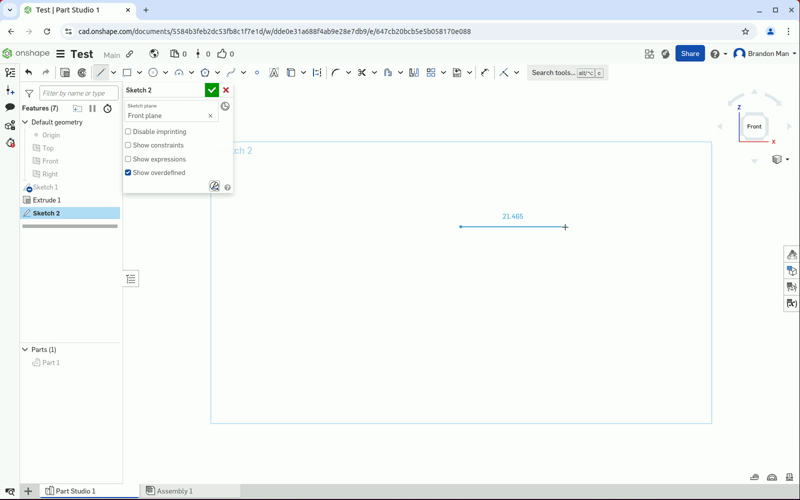
key_down(shift)
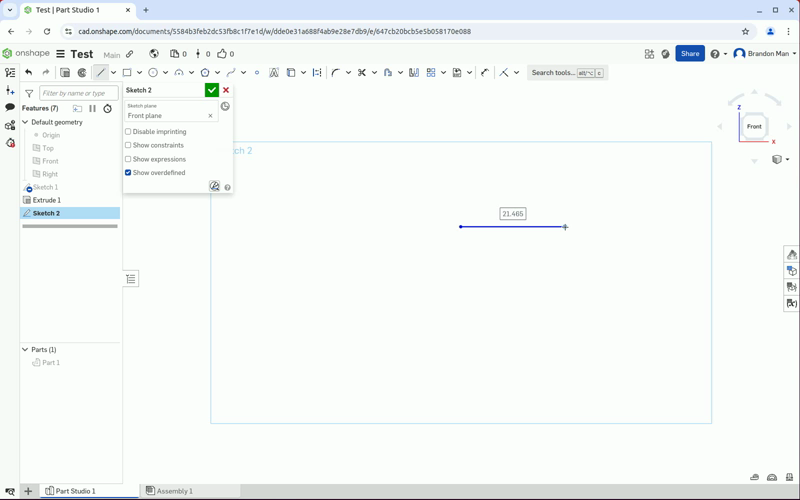
mouse_move(589, 226)
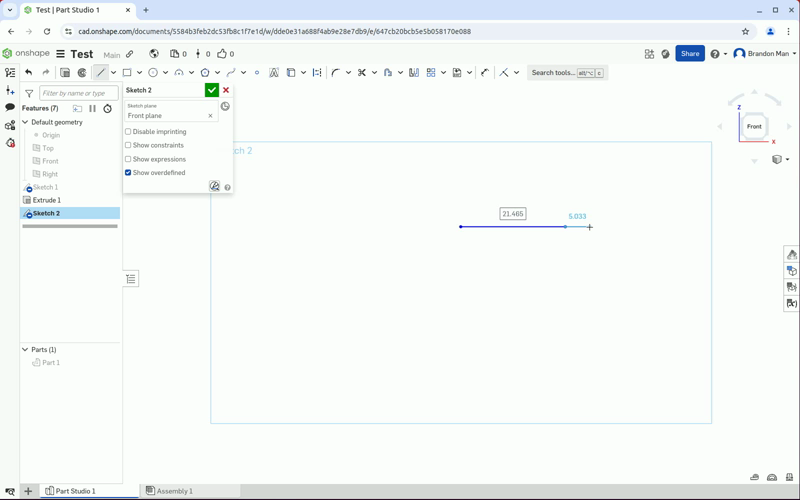
mouse_move(565, 198)
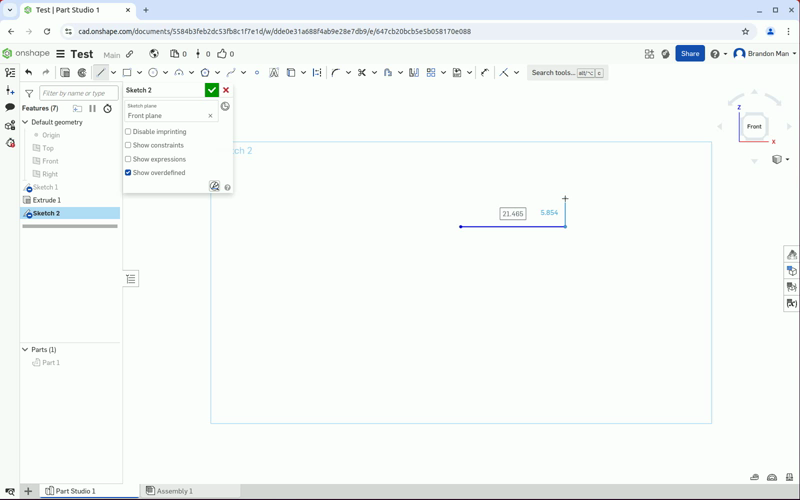
click(565, 198)
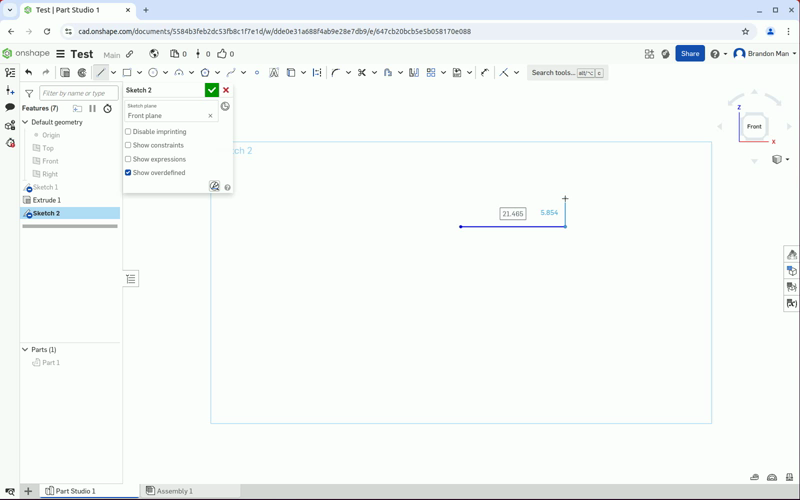
key_up(shift)
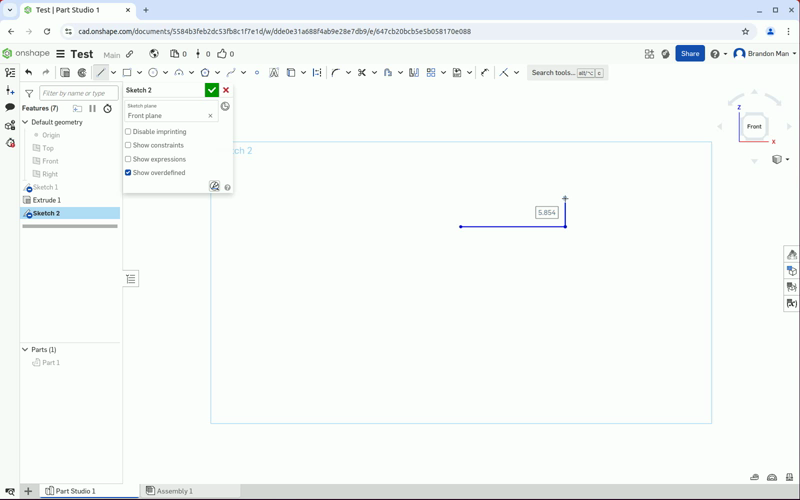
key_down(shift)
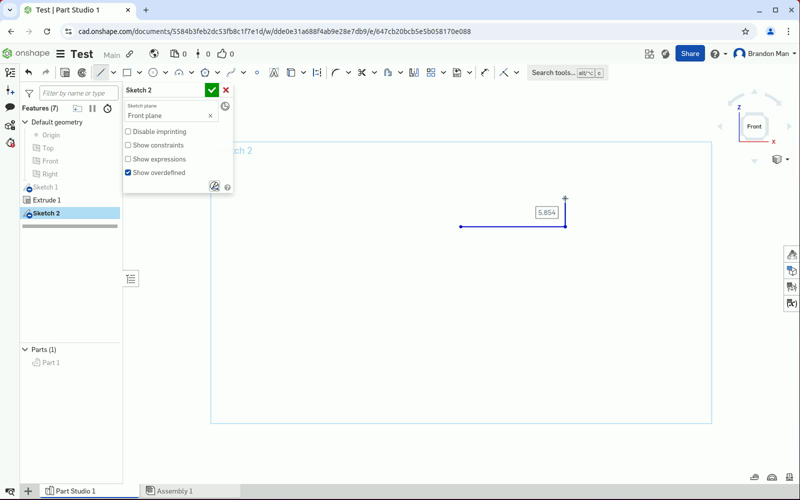
mouse_move(460, 198)
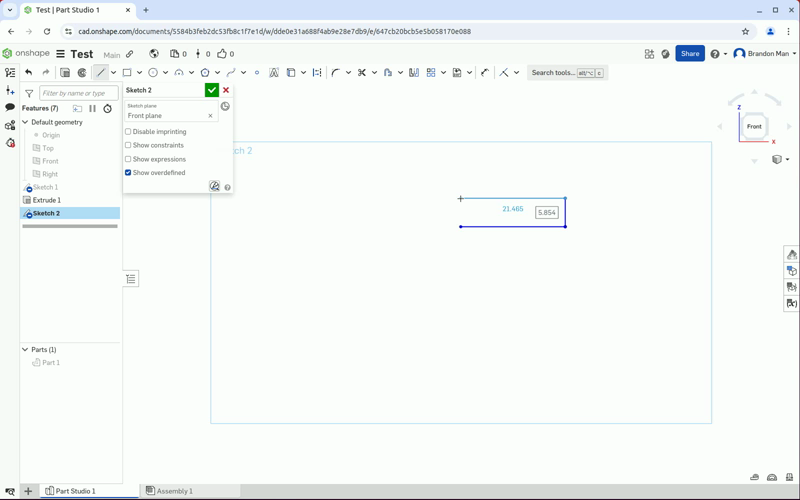
click(460, 198)
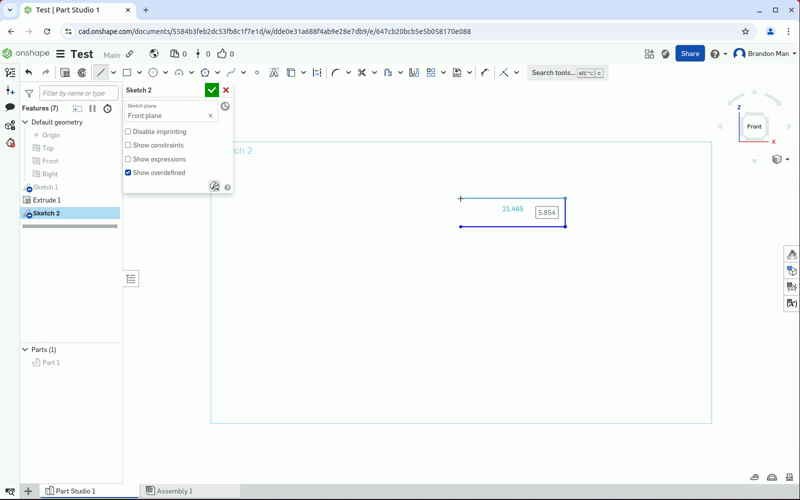
key_up(shift)
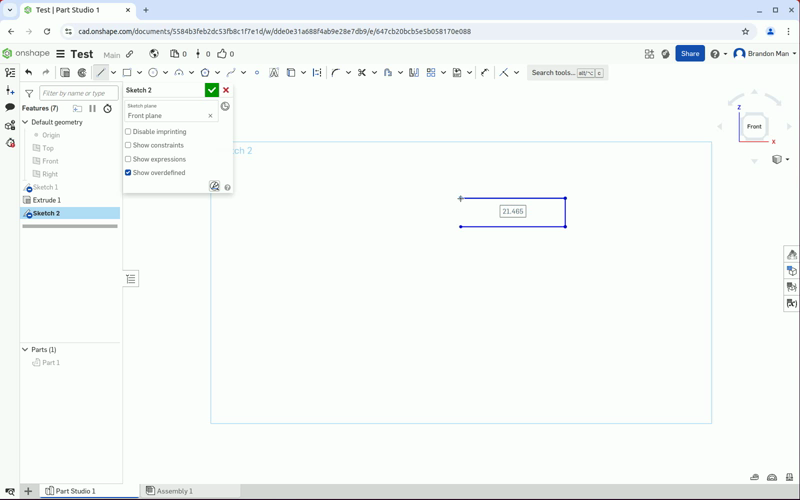
mouse_move(490, 198)
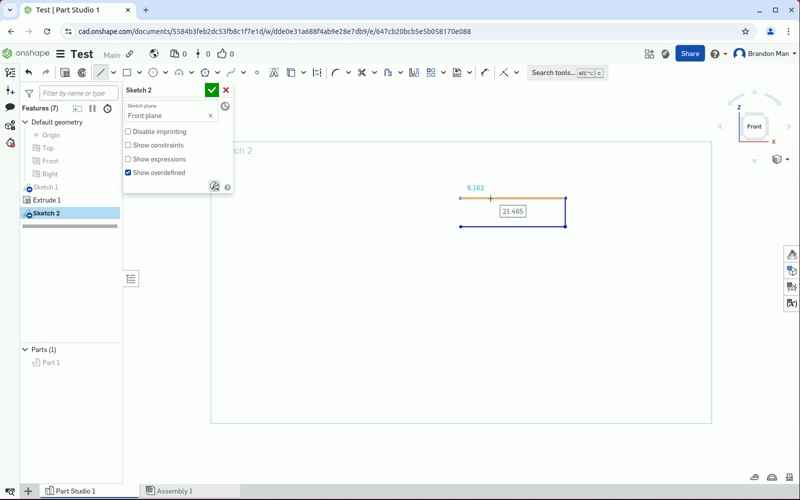
key_down(shift)
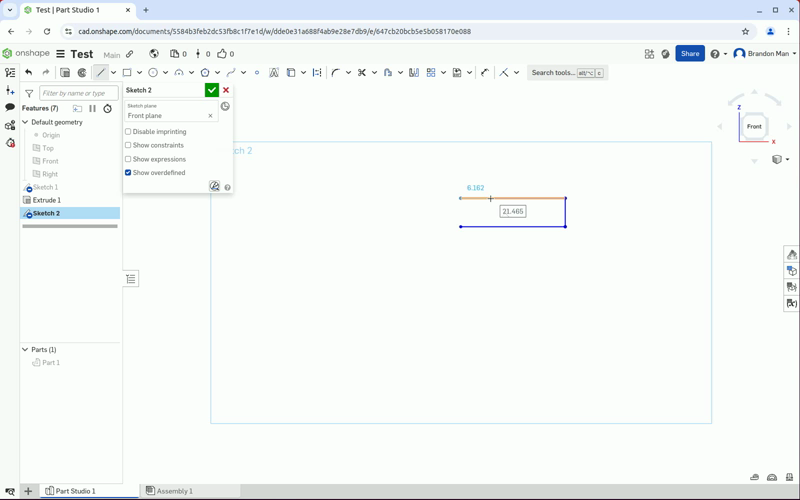
mouse_move(460, 226)
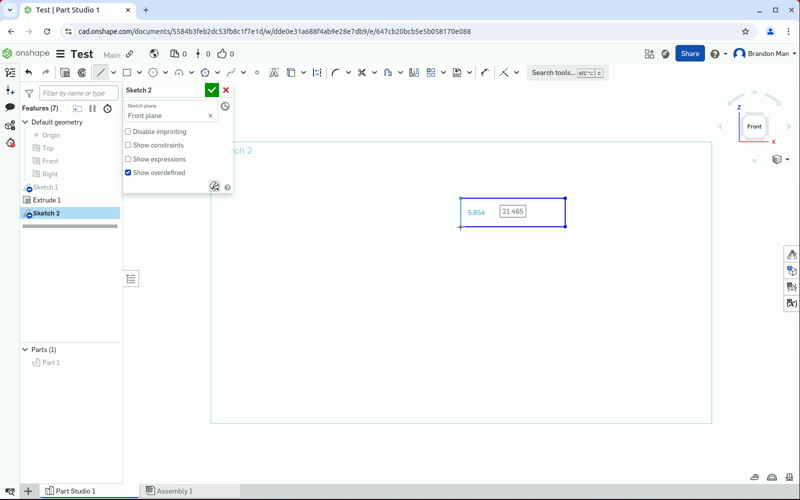
key_up(shift)
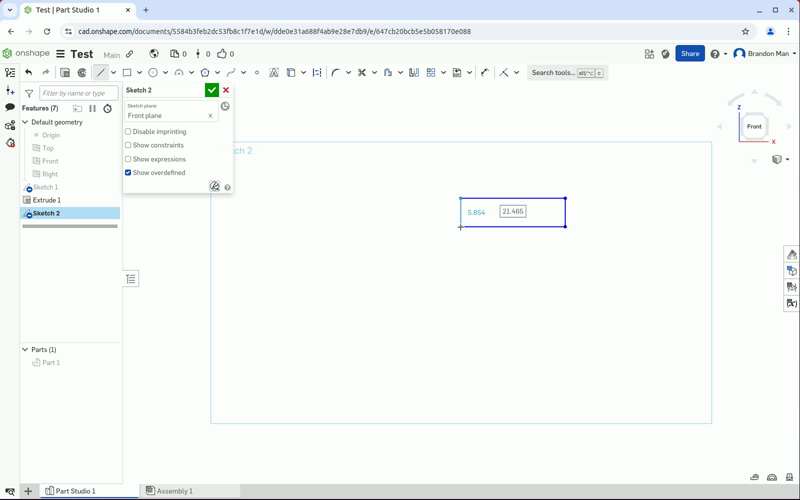
click(460, 226)
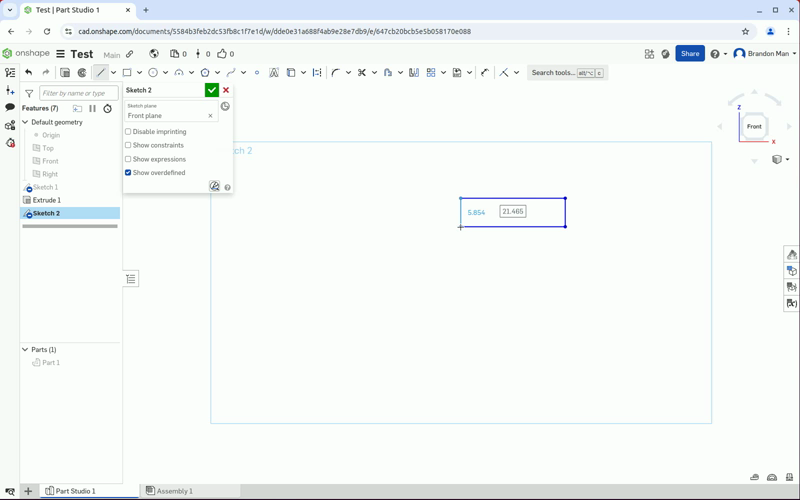
key(esc)
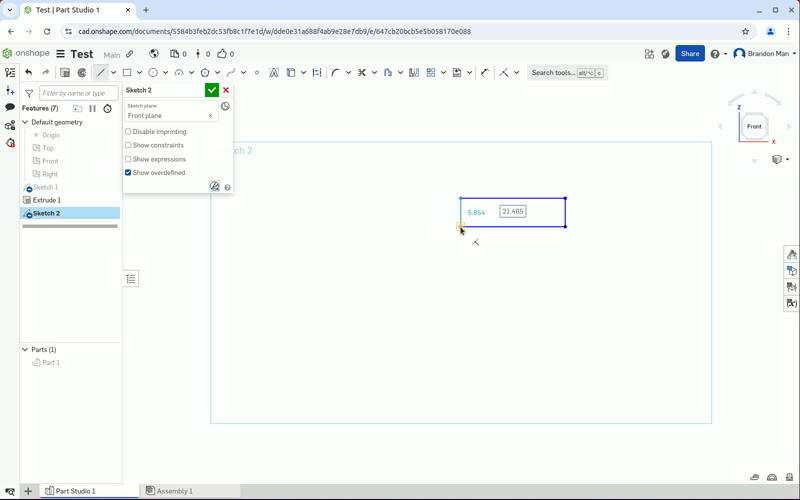
mouse_move(472, 220)
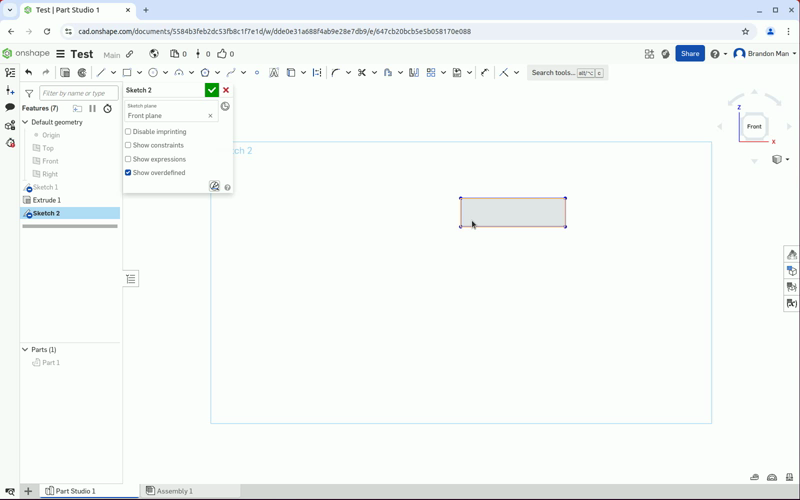
click(472, 220)
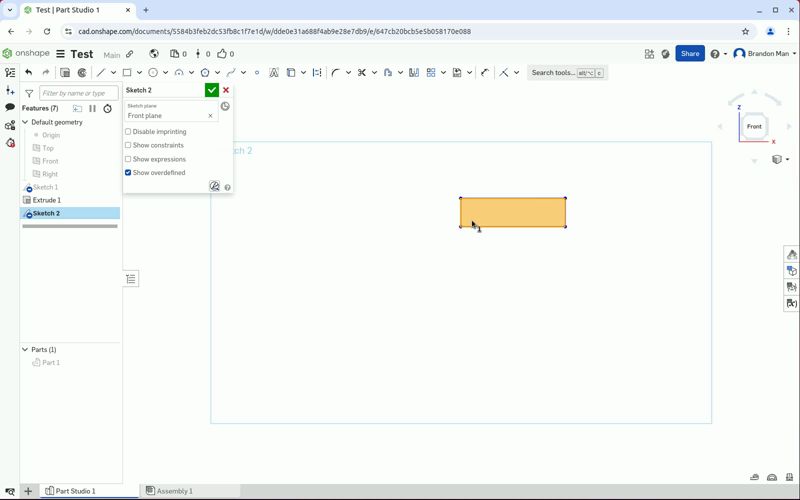
mouse_move(73, 352)
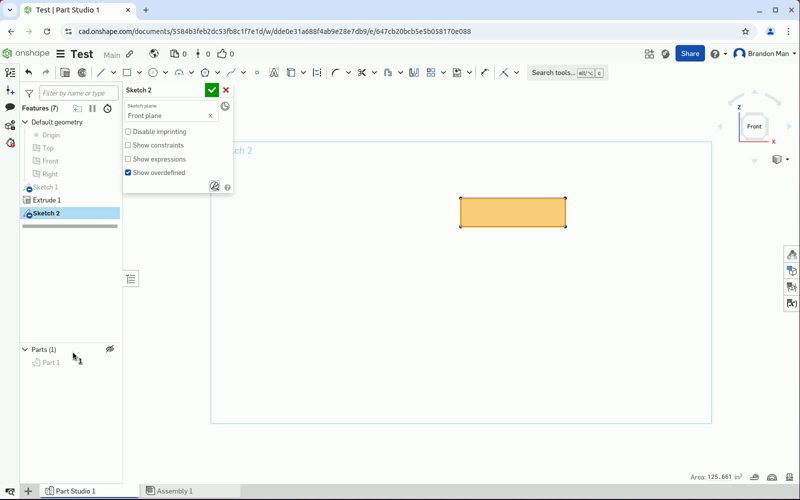
key(shift+y)
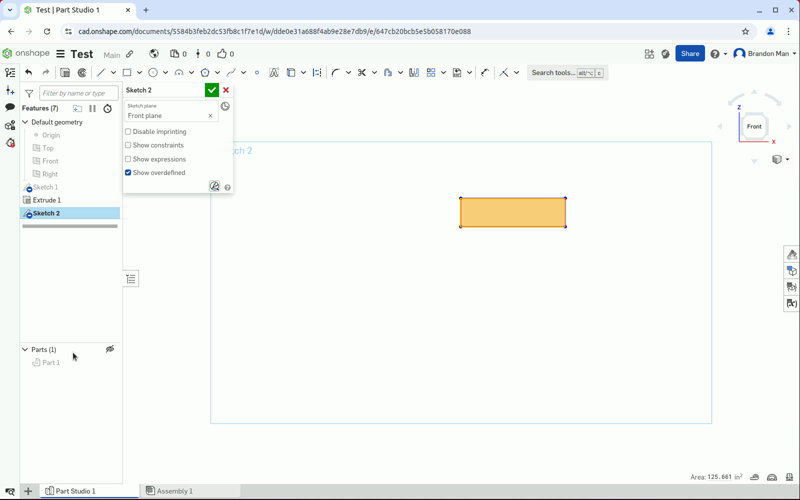
key(shift+e)
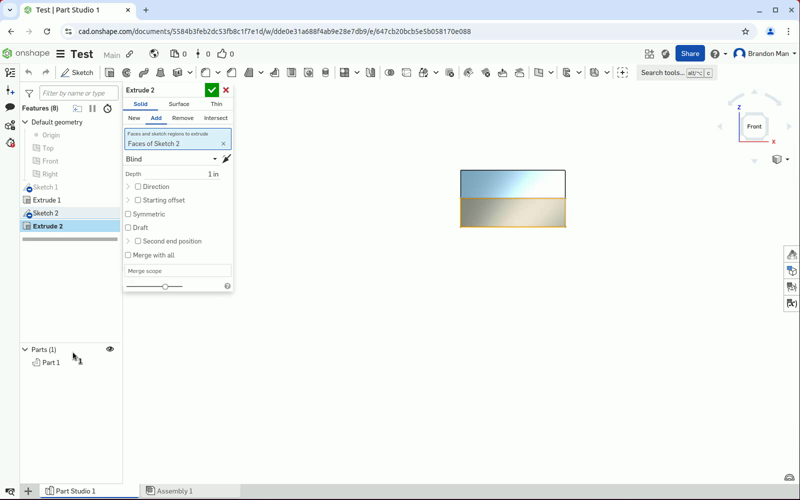
mouse_move(143, 106)
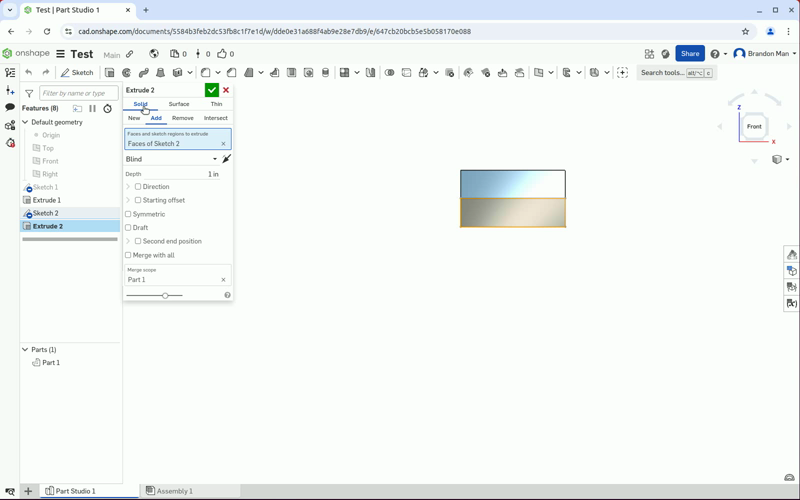
click(143, 106)
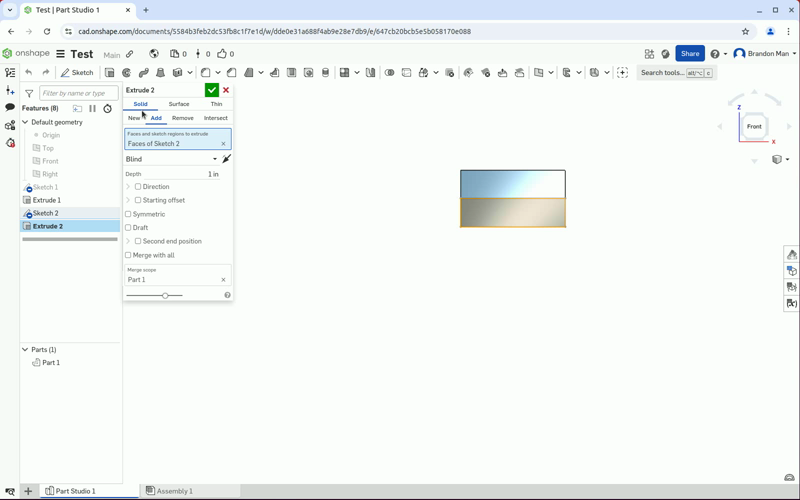
mouse_move(137, 120)
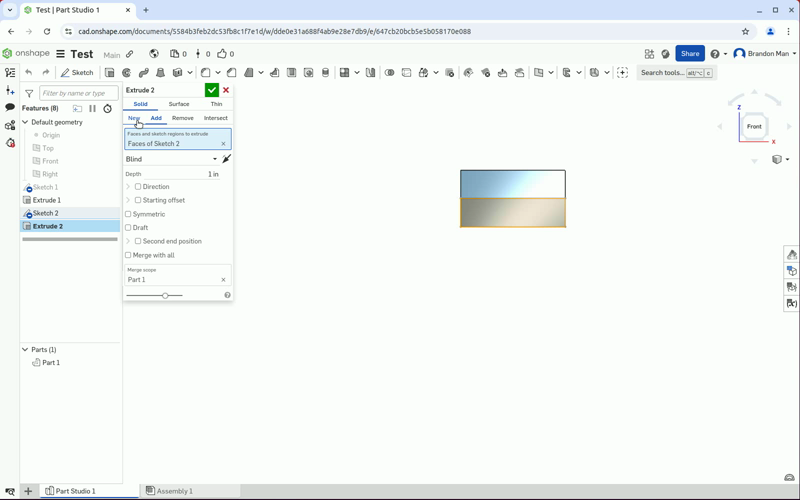
click(137, 120)
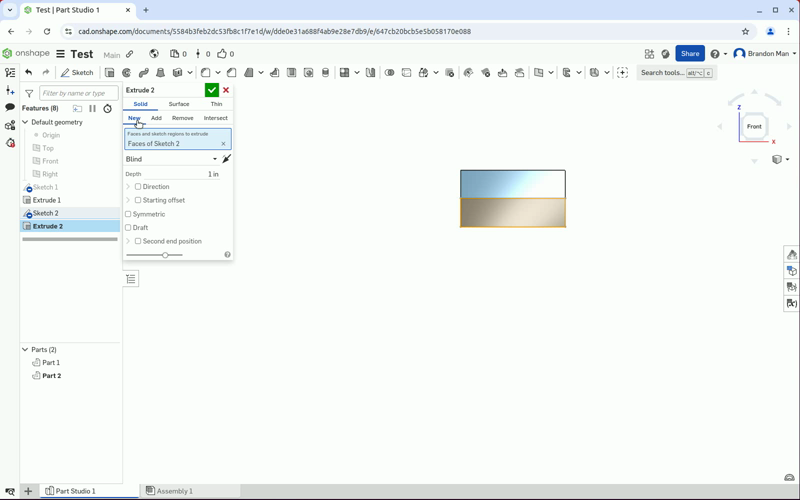
key(tab, 4)
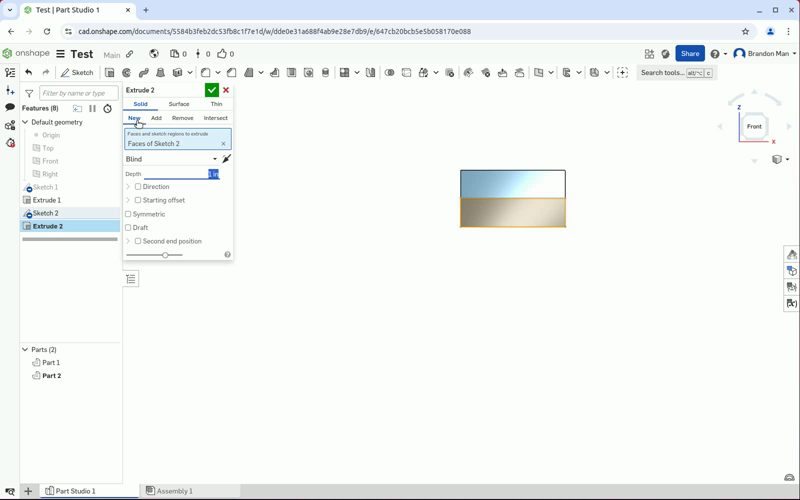
text(-2.407)
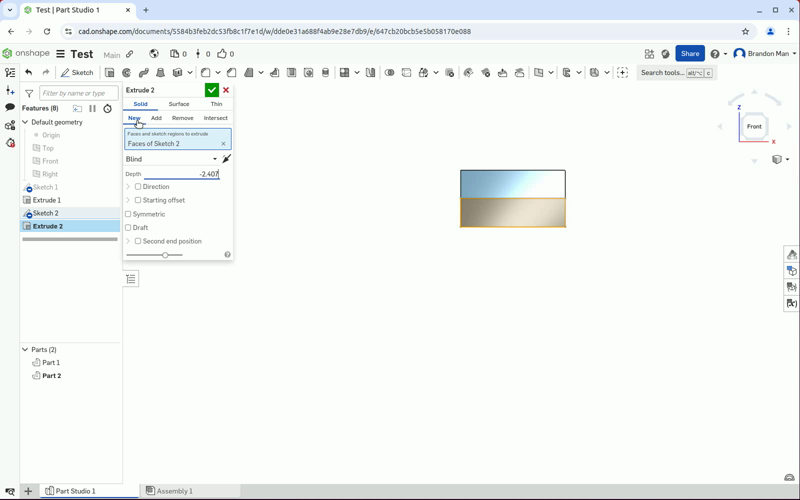
key(enter)
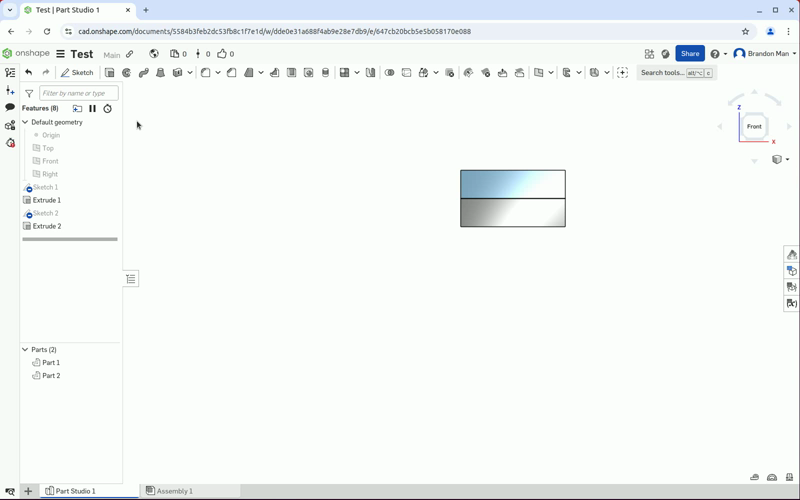
key(shift+h)
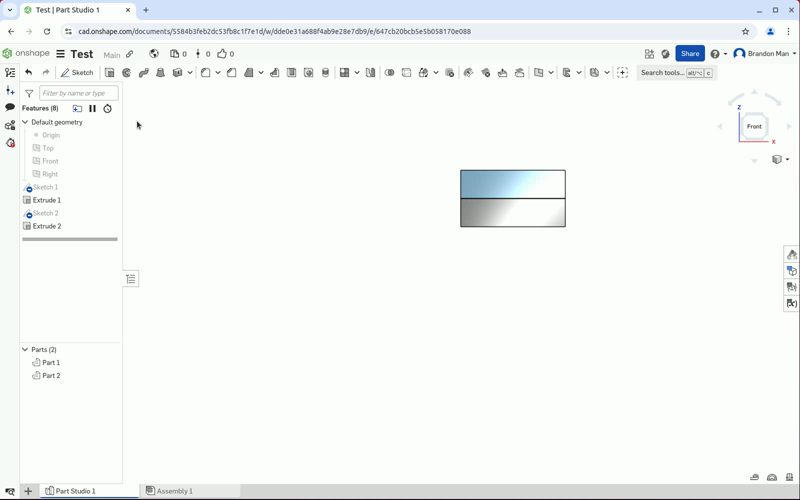
key(shift+h)
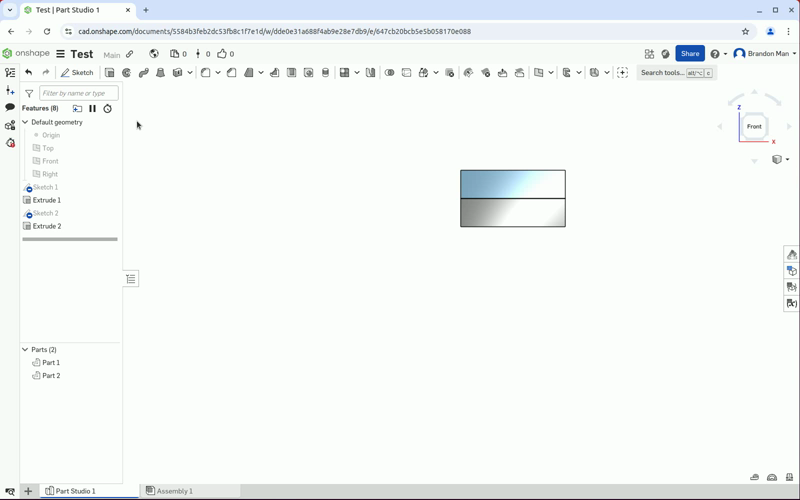
mouse_move(73, 189)
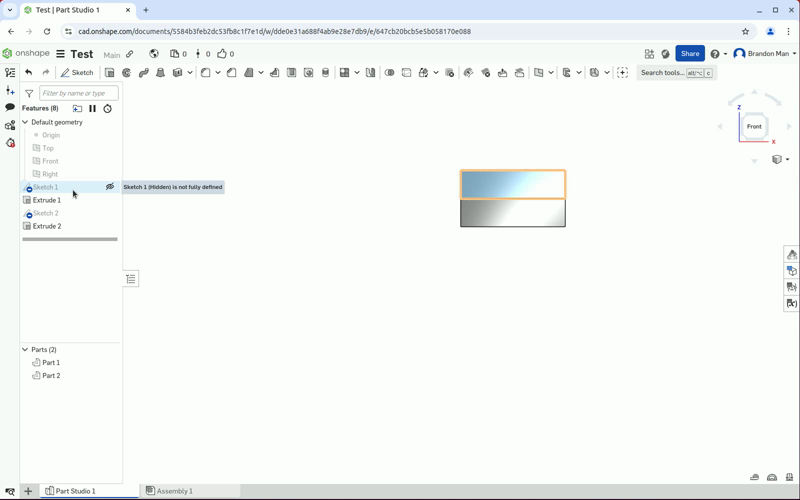
click(73, 189)
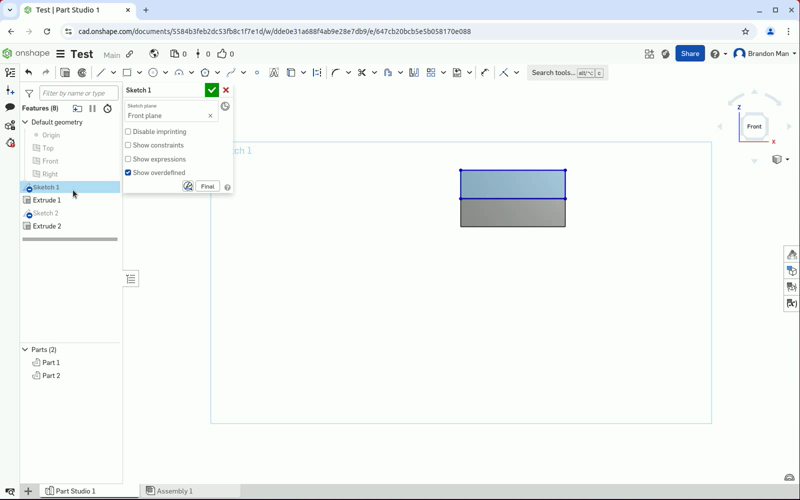
mouse_move(229, 92)
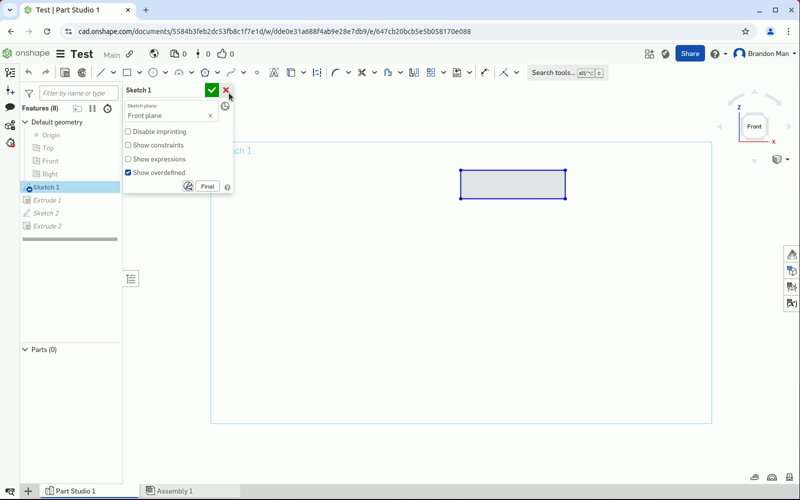
click(229, 92)
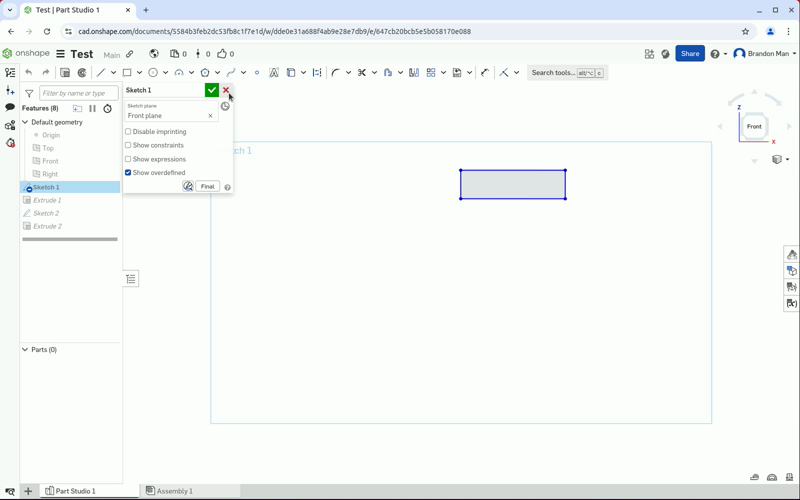
key(shift+s)
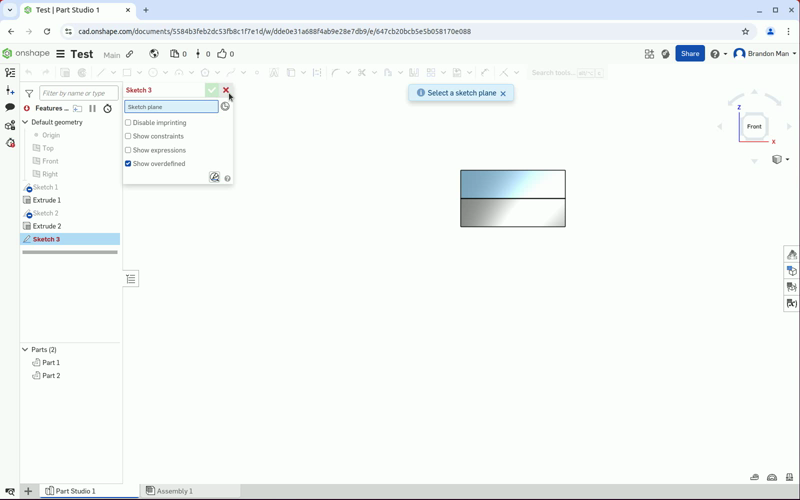
mouse_move(73, 163)
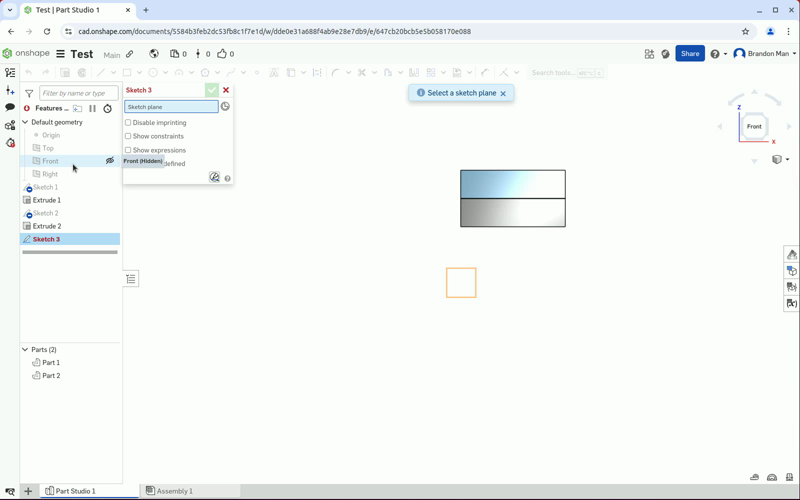
click(73, 163)
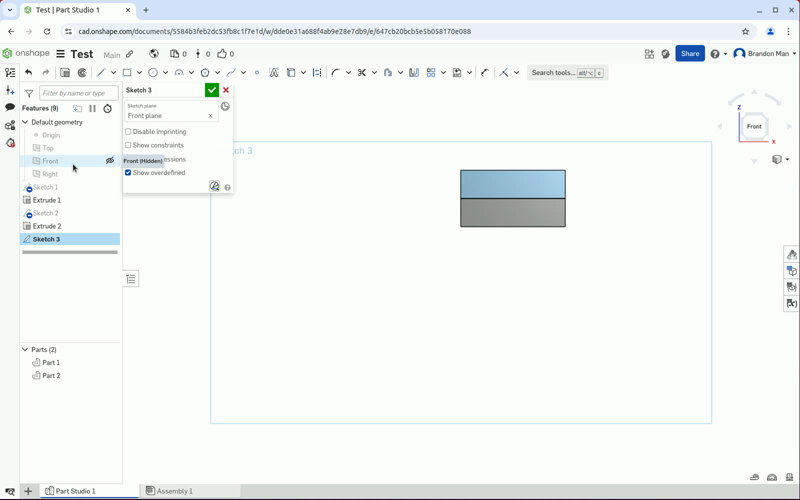
mouse_move(73, 352)
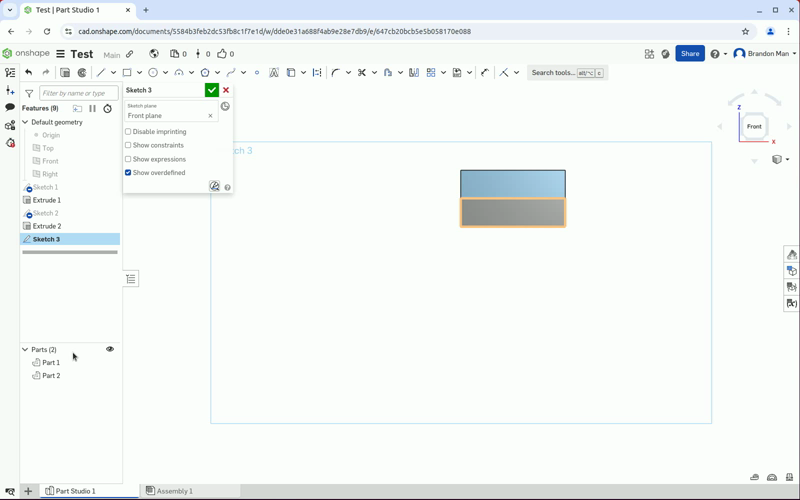
key(y)
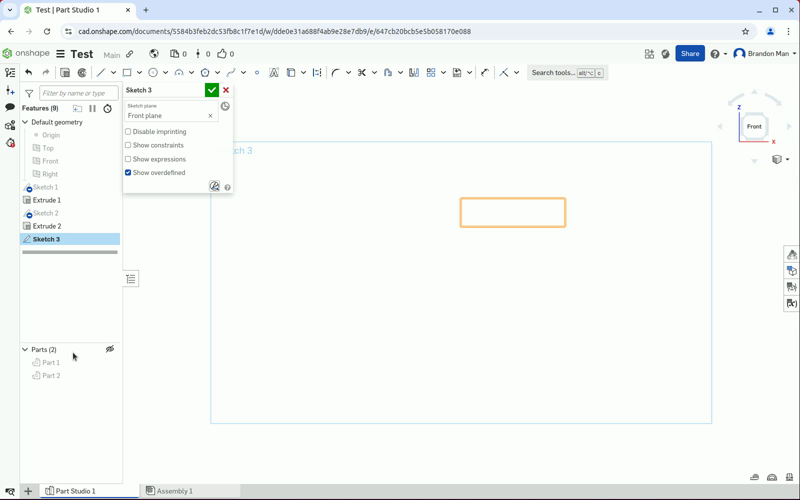
key(l)
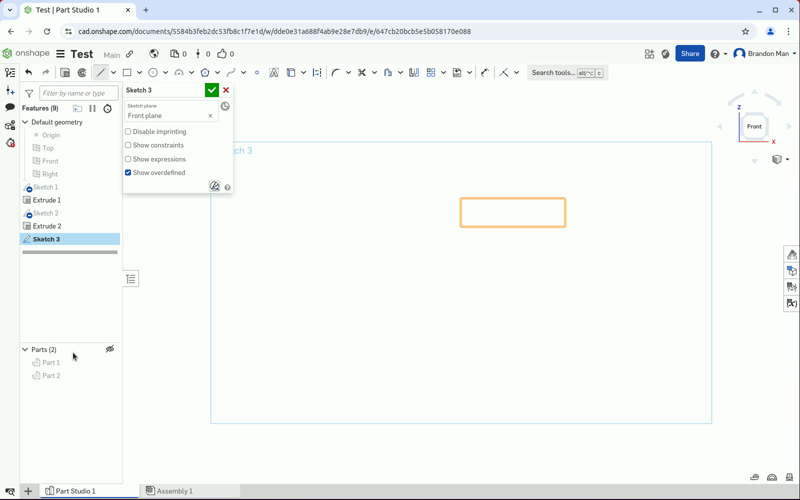
key_down(shift)
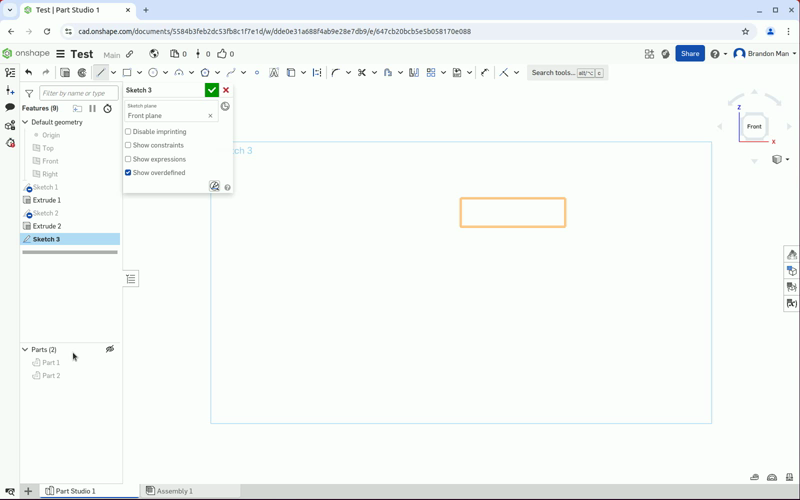
mouse_move(460, 254)
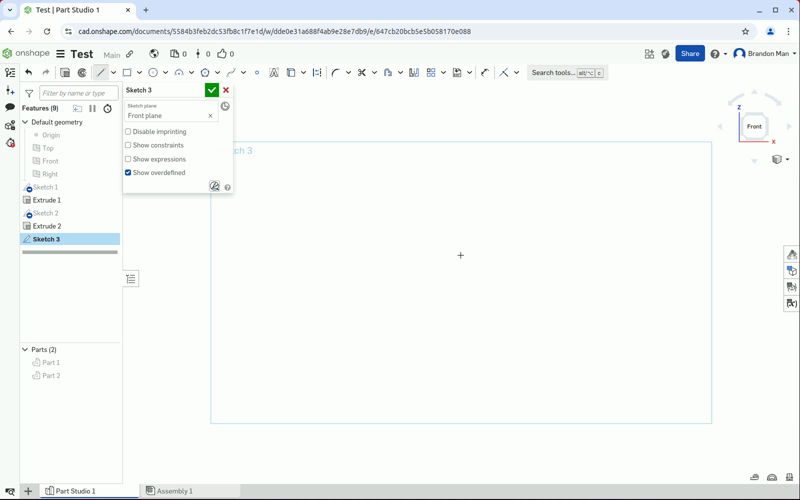
click(460, 254)
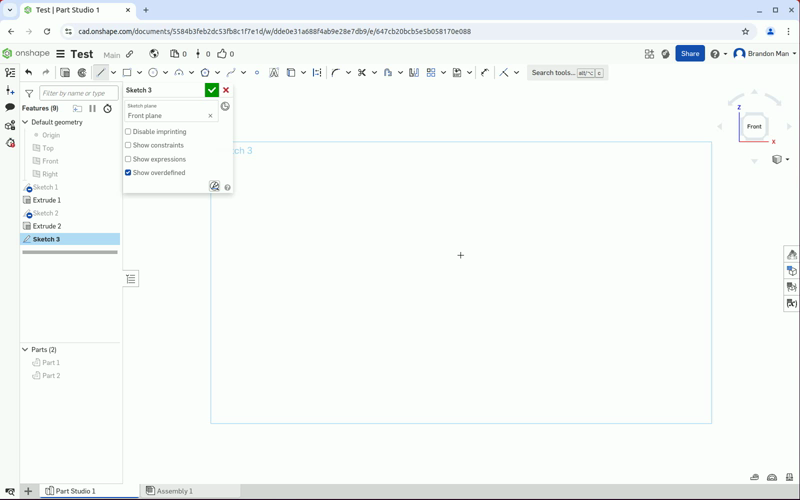
key_up(shift)
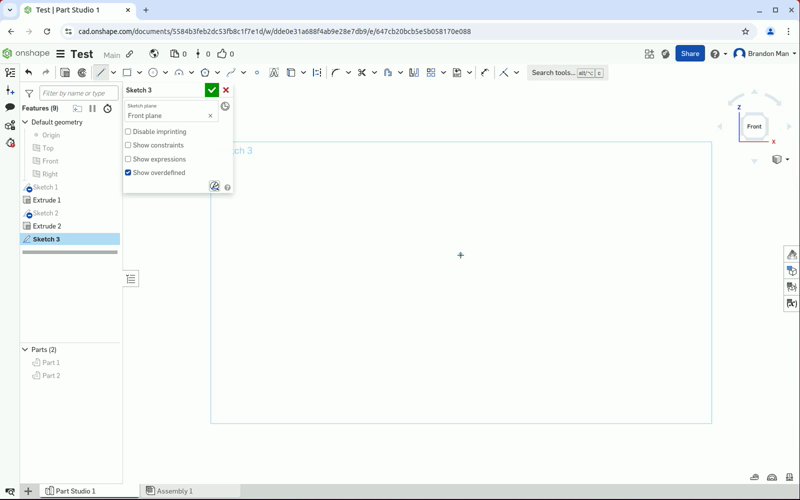
key_down(shift)
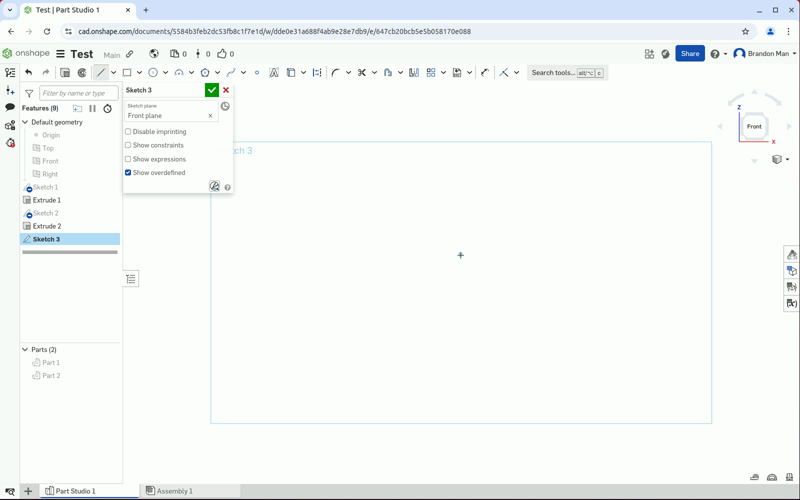
mouse_move(565, 254)
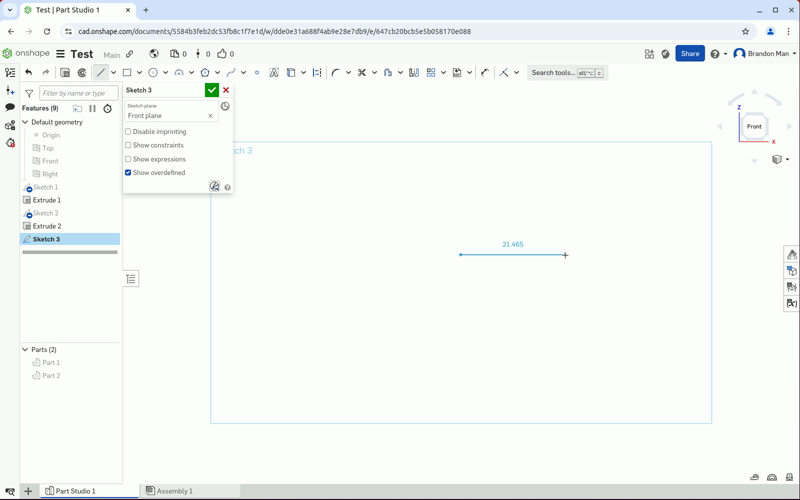
click(565, 254)
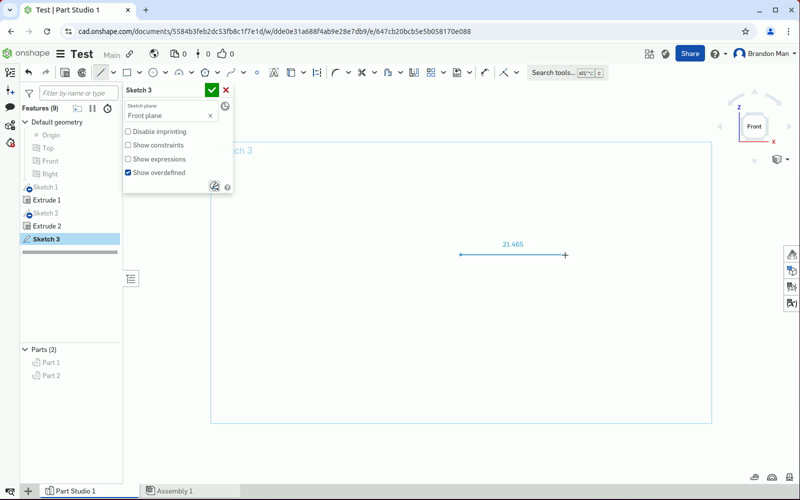
key_up(shift)
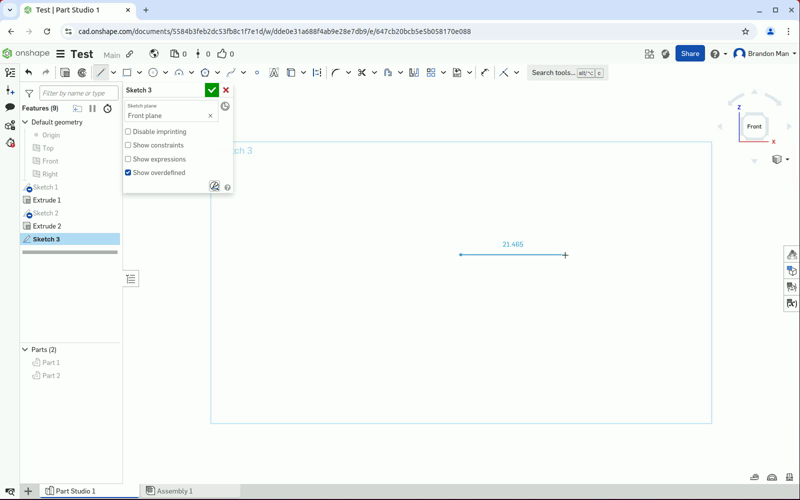
key_down(shift)
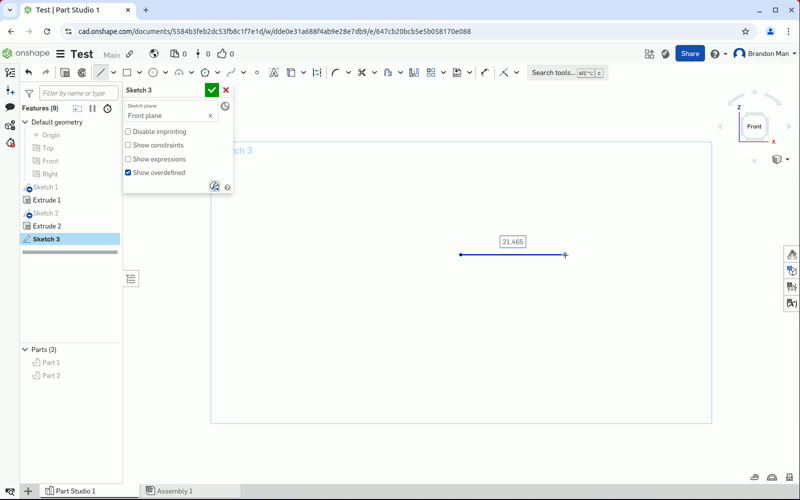
mouse_move(589, 254)
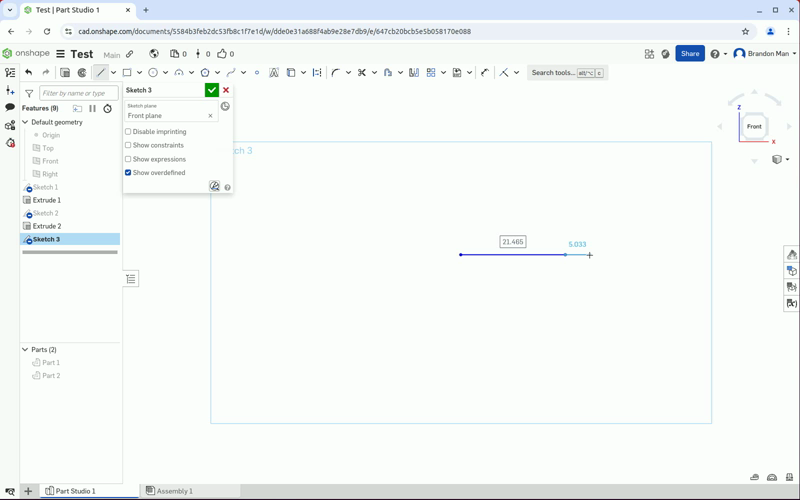
mouse_move(565, 226)
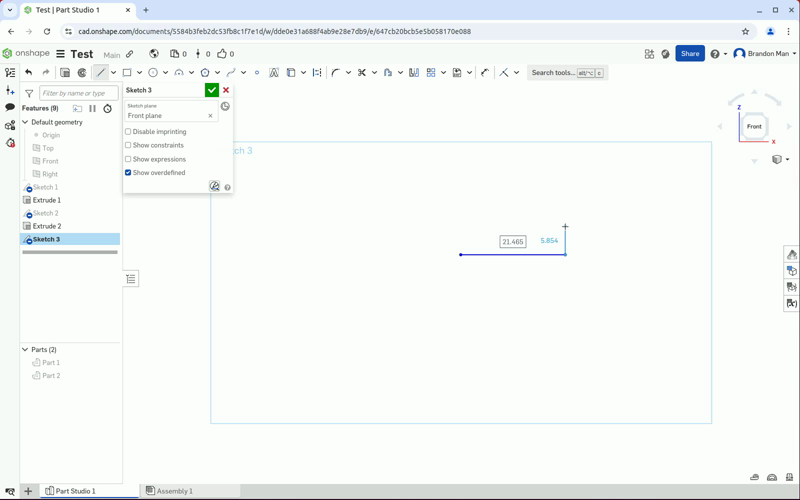
click(565, 226)
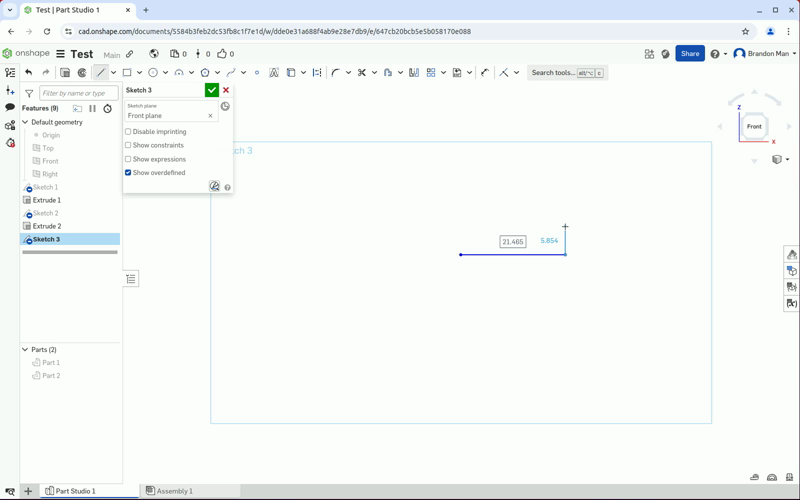
key_up(shift)
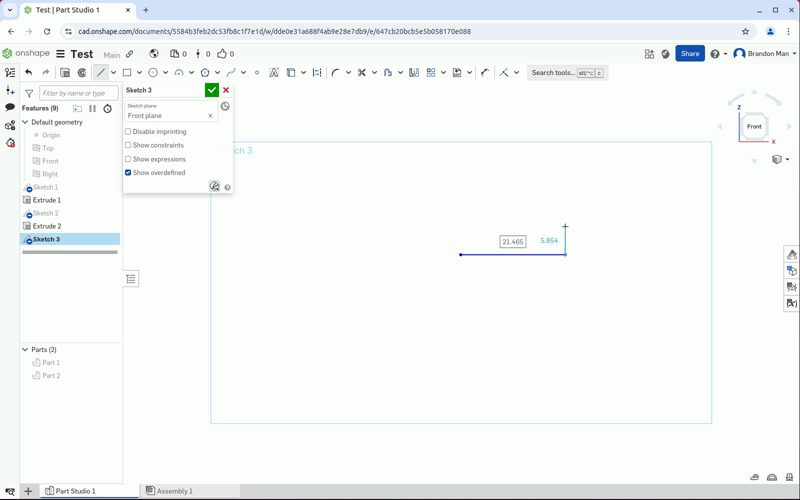
key_down(shift)
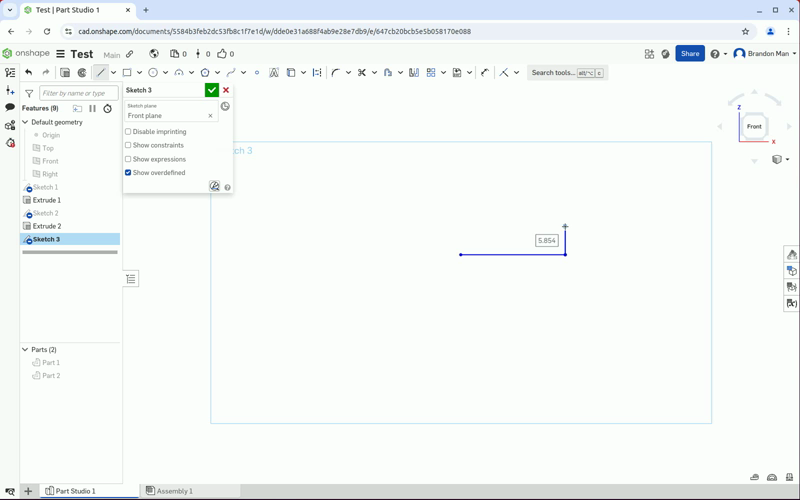
mouse_move(460, 226)
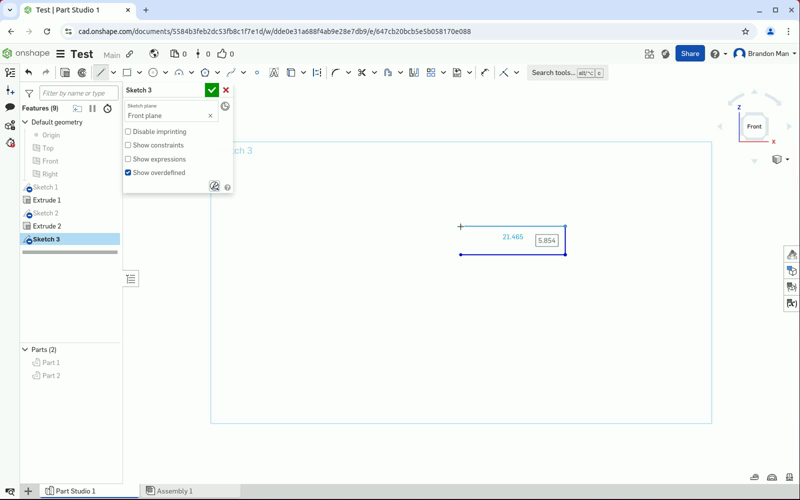
click(460, 226)
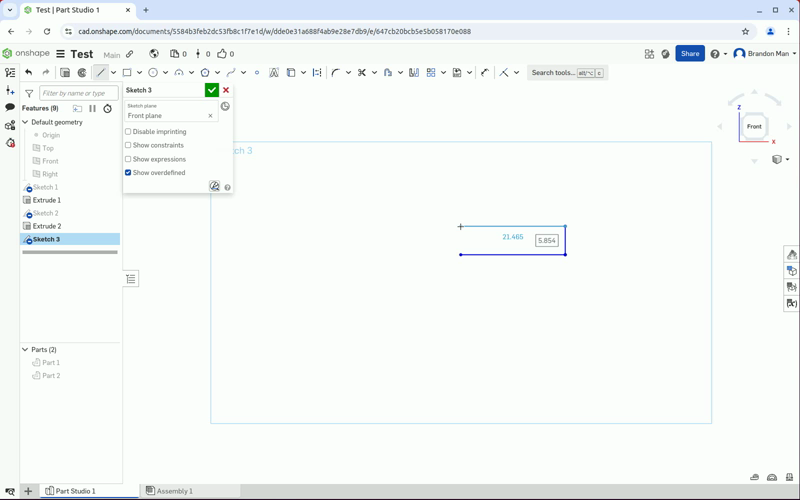
key_up(shift)
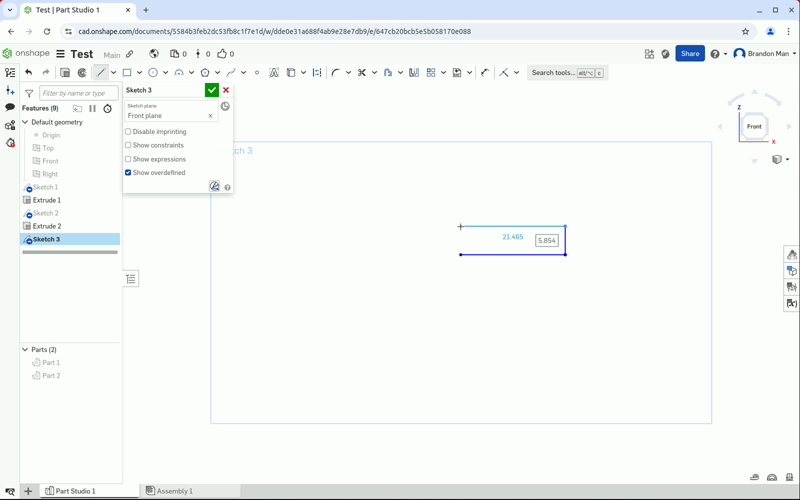
mouse_move(490, 226)
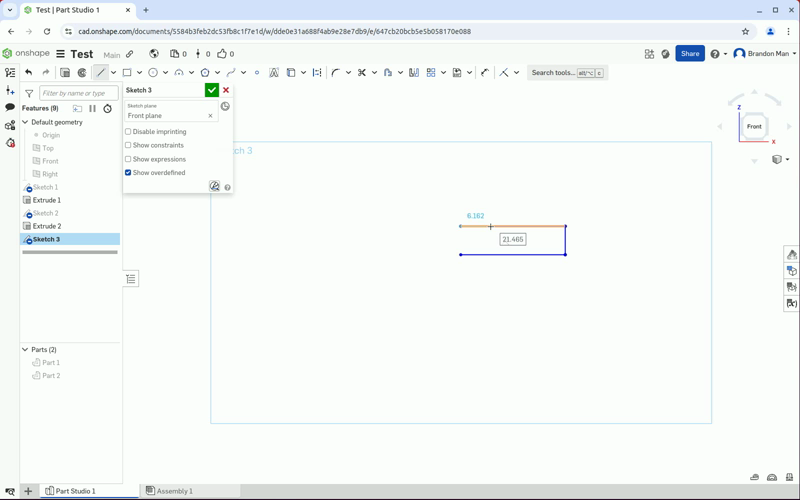
key_down(shift)
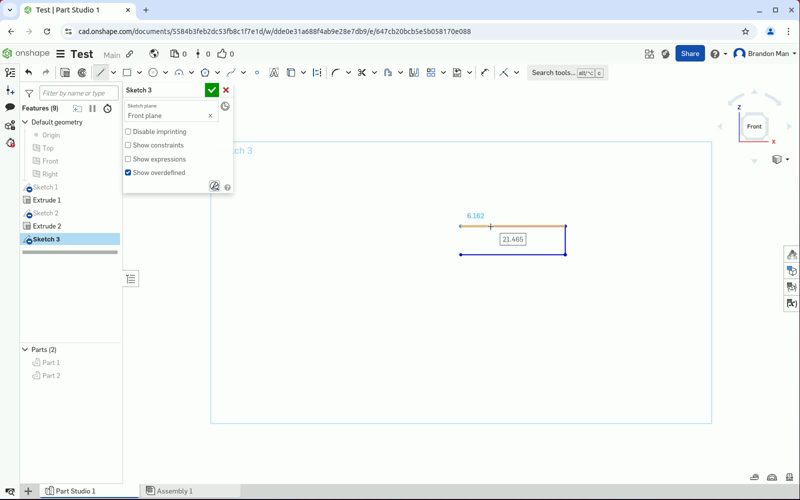
mouse_move(460, 254)
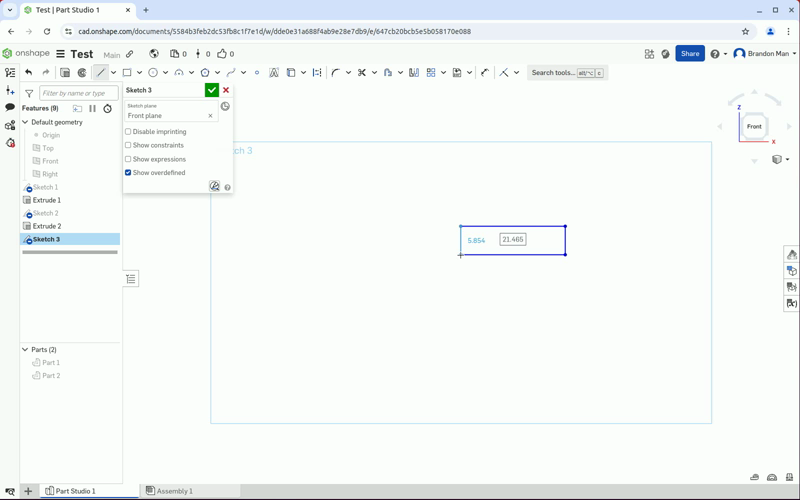
key_up(shift)
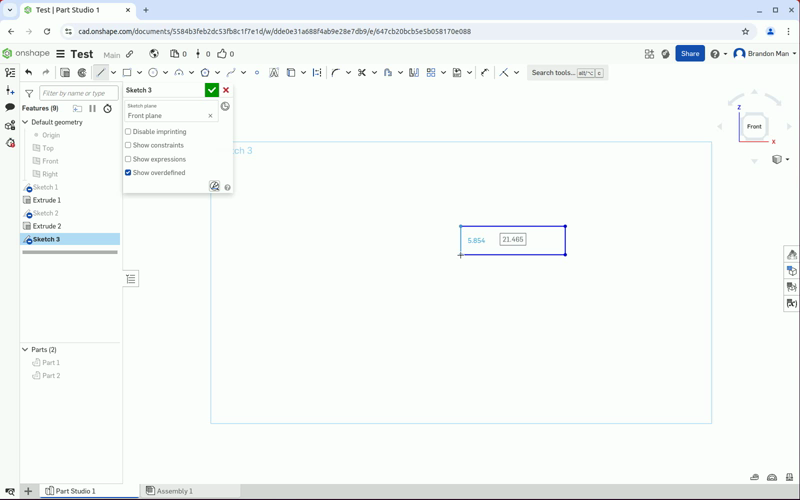
click(460, 254)
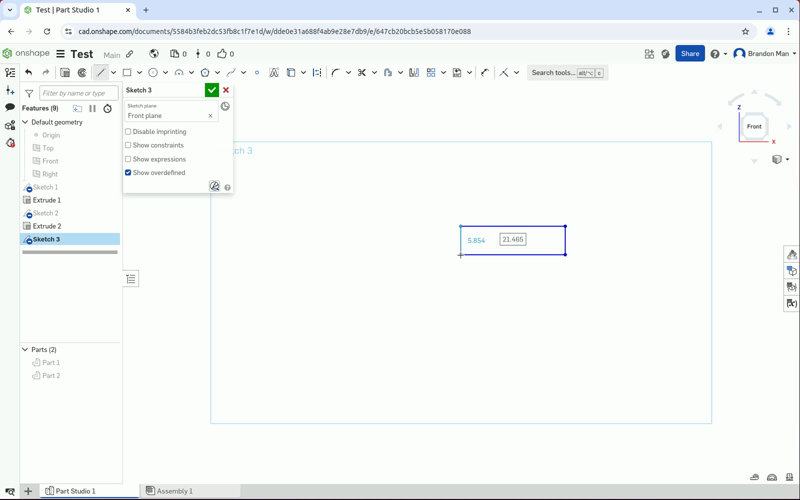
key(esc)
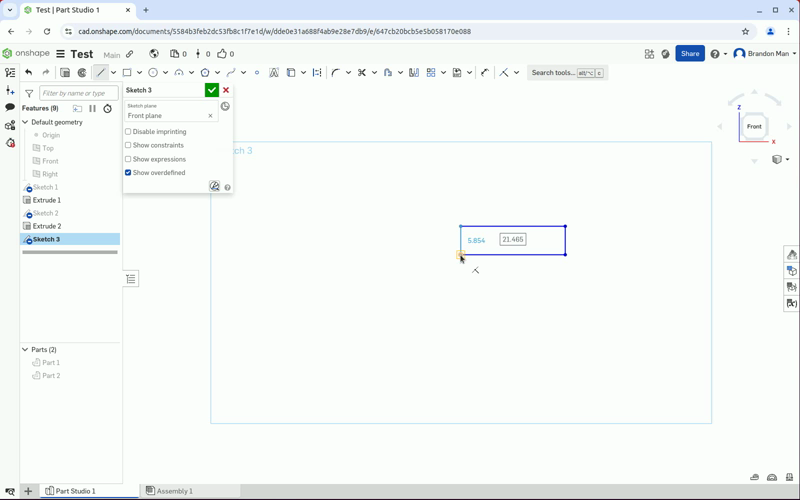
mouse_move(469, 247)
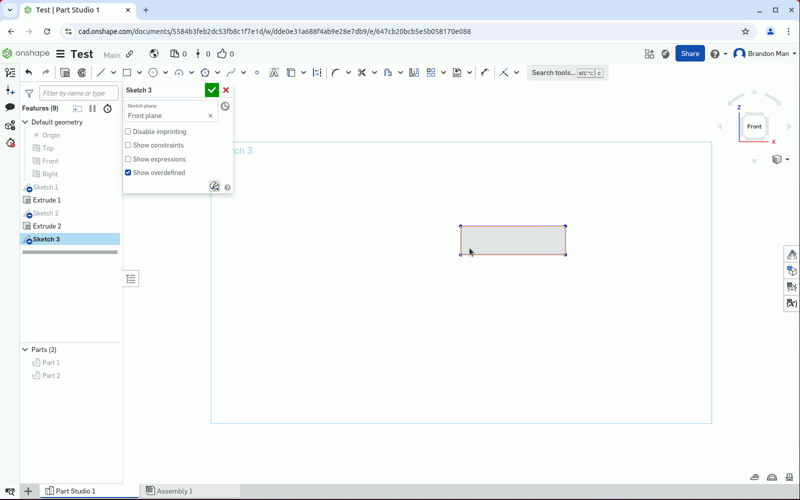
click(469, 247)
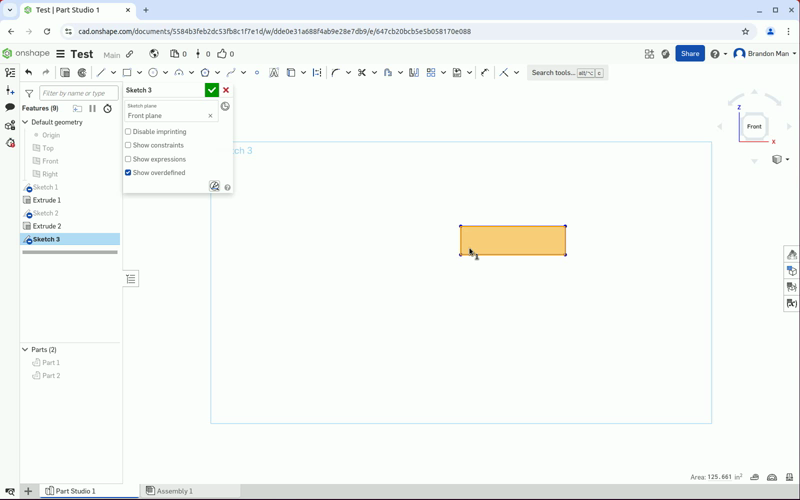
mouse_move(73, 352)
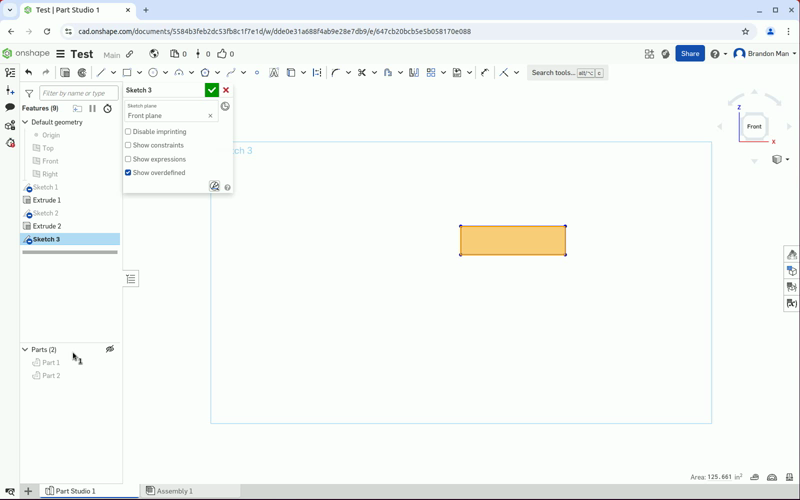
key(shift+y)
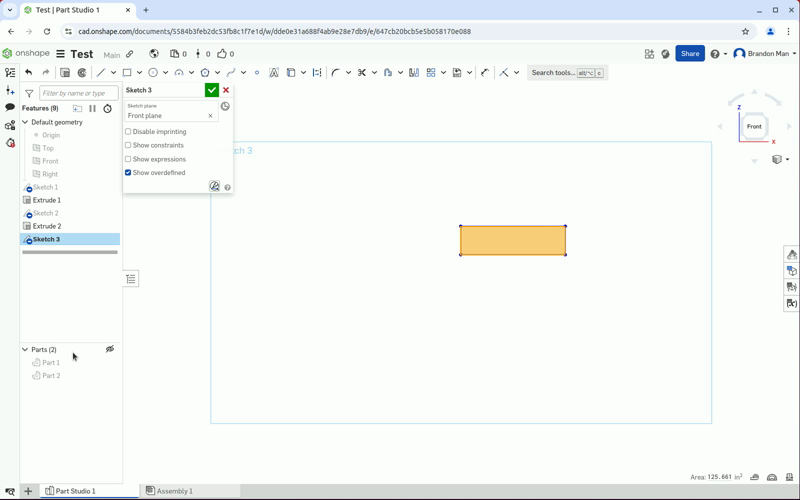
key(shift+e)
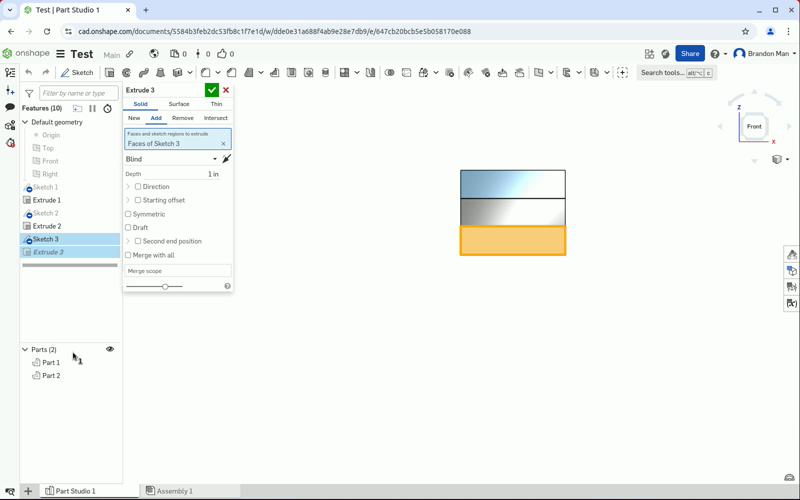
mouse_move(143, 106)
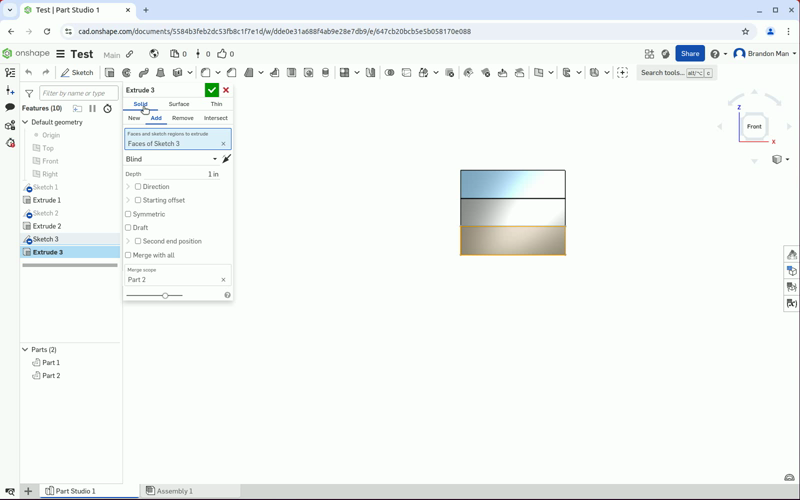
click(143, 106)
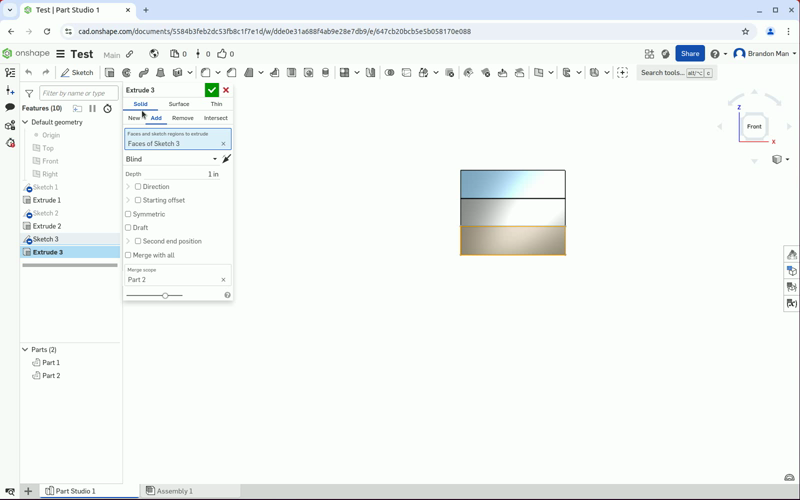
mouse_move(137, 120)
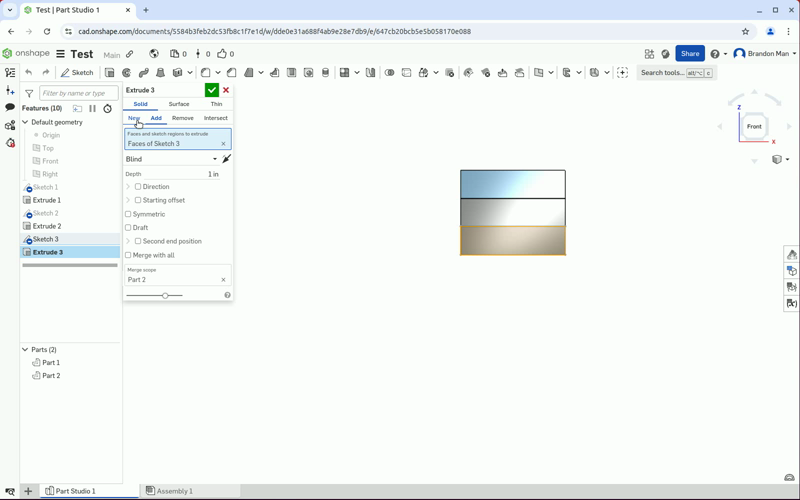
click(137, 120)
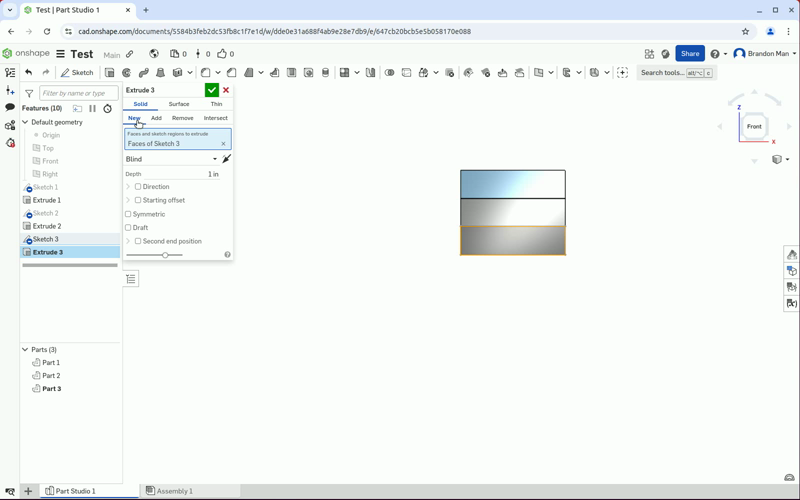
key(tab, 4)
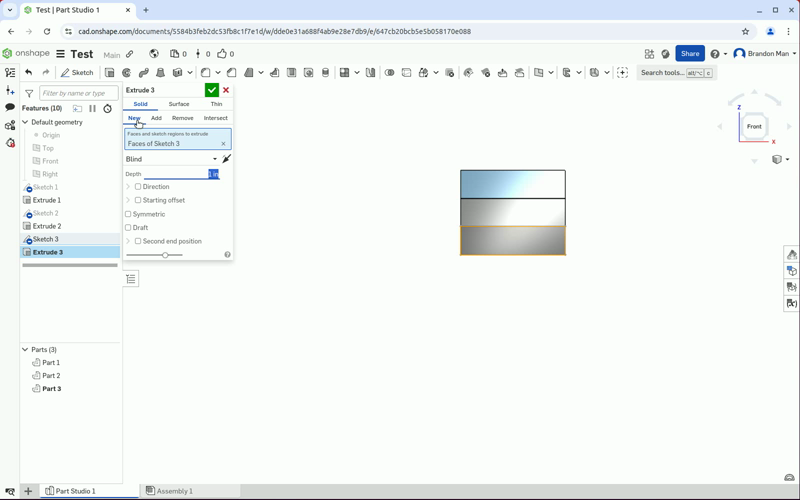
text(-2.407)
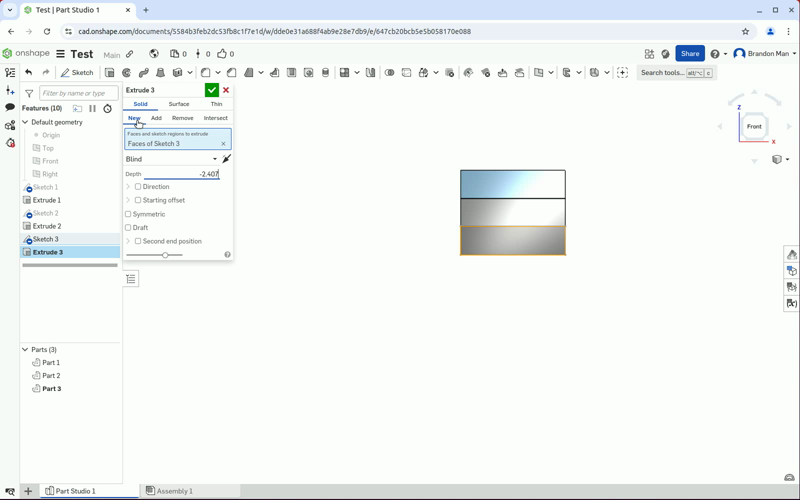
key(enter)
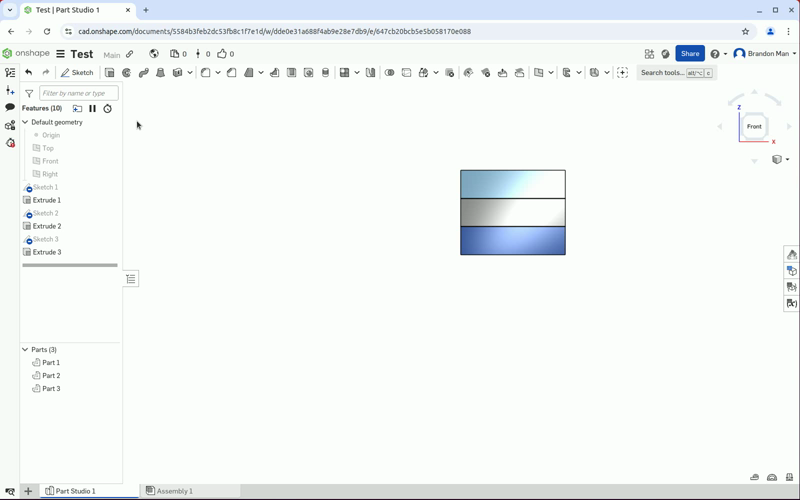
key(shift+h)
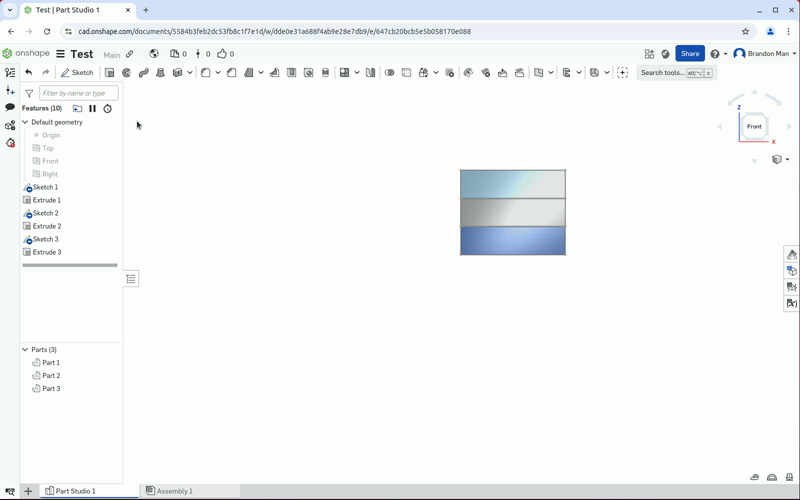
key(shift+h)
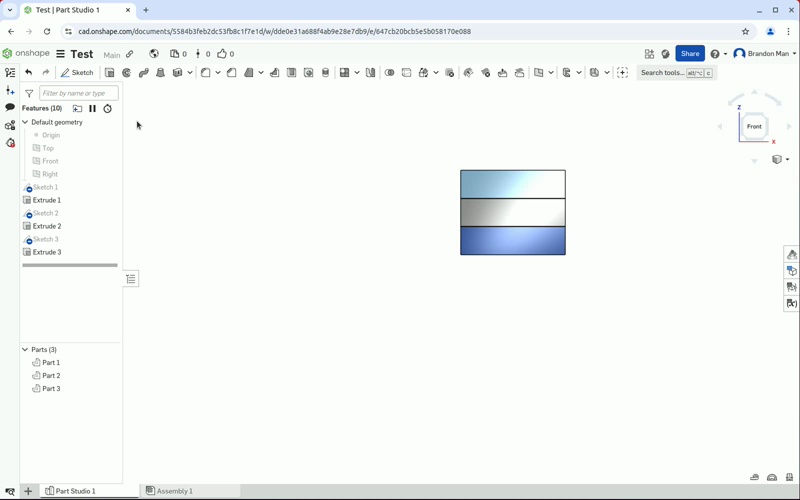
mouse_move(73, 189)
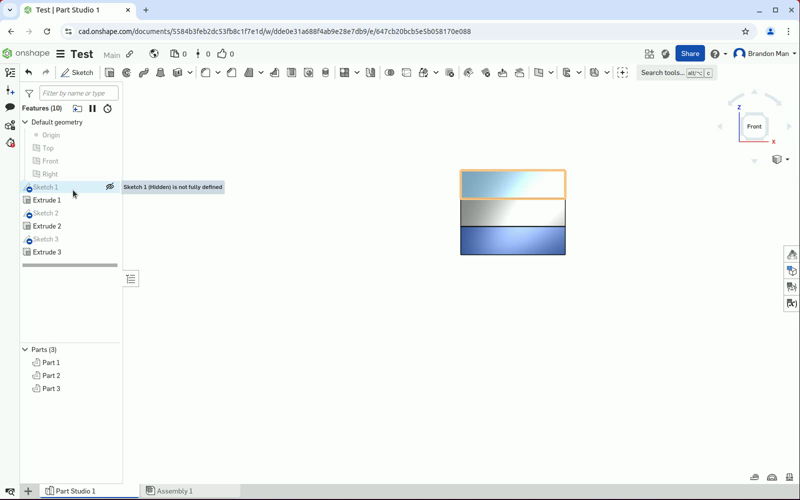
click(73, 189)
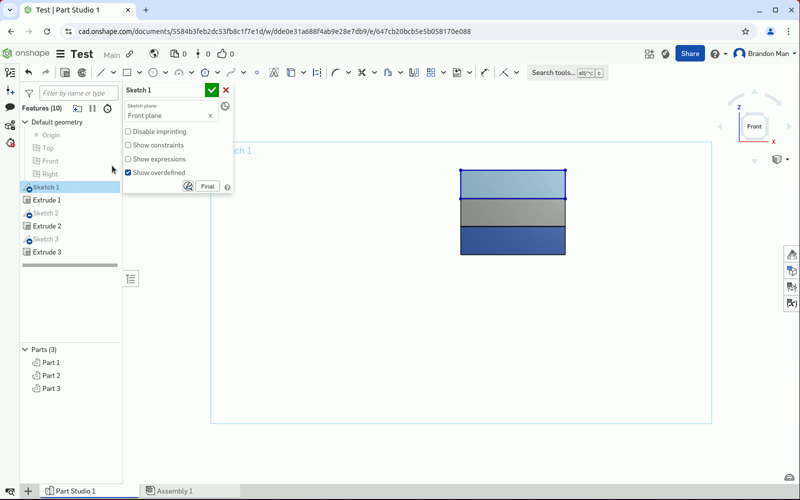
mouse_move(229, 92)
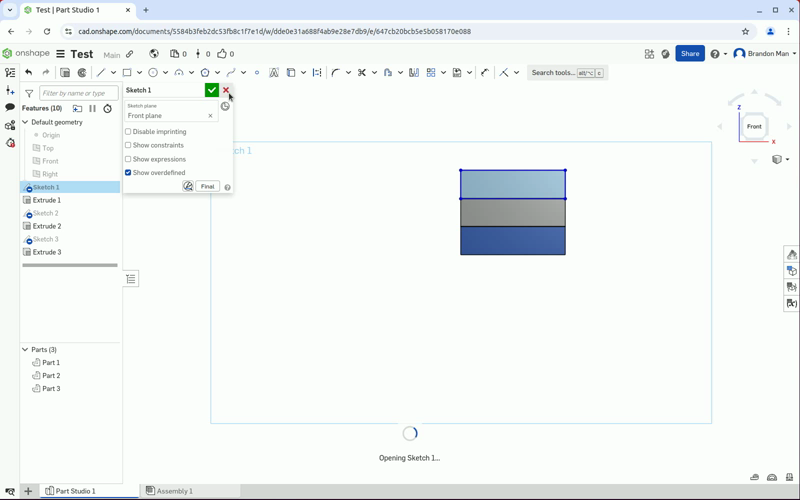
click(229, 92)
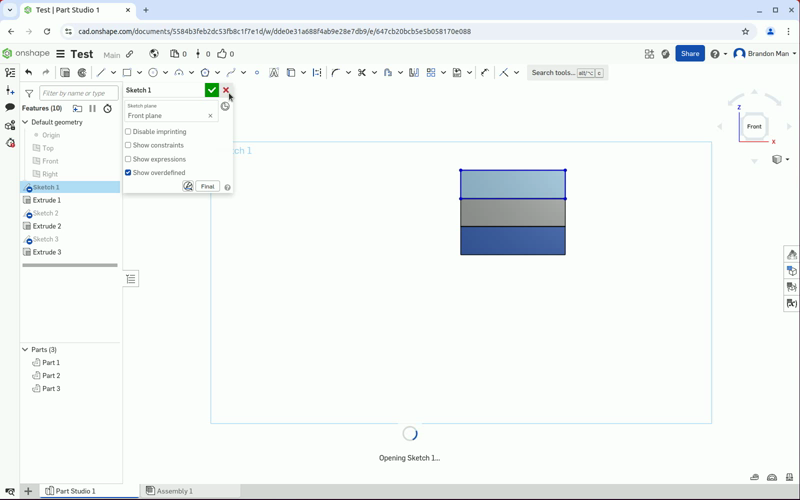
key(shift+s)
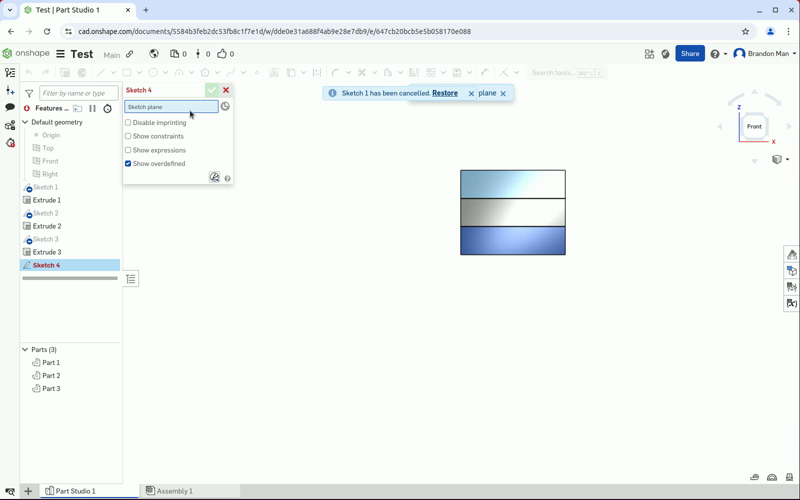
mouse_move(73, 163)
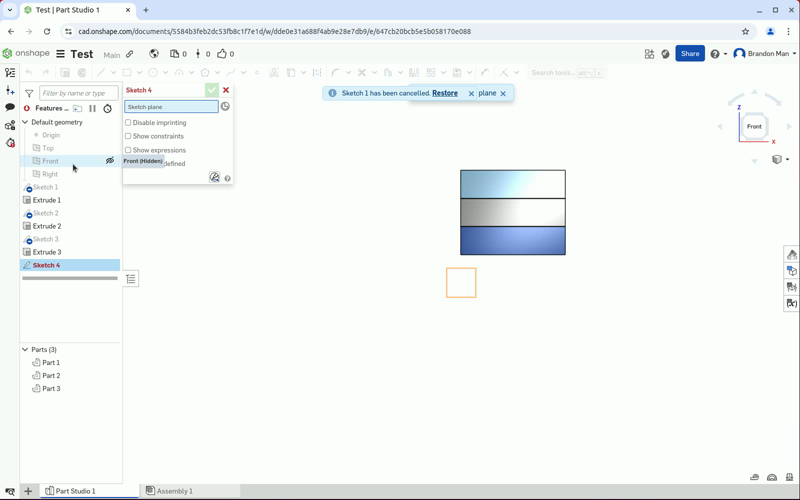
click(73, 163)
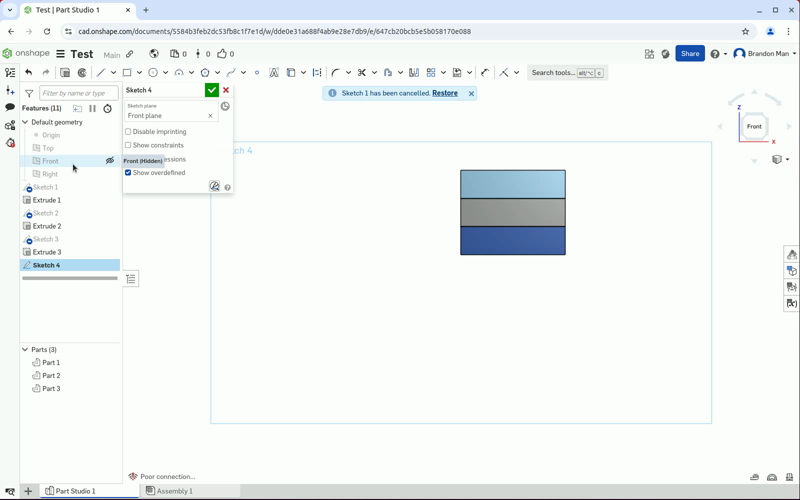
mouse_move(73, 352)
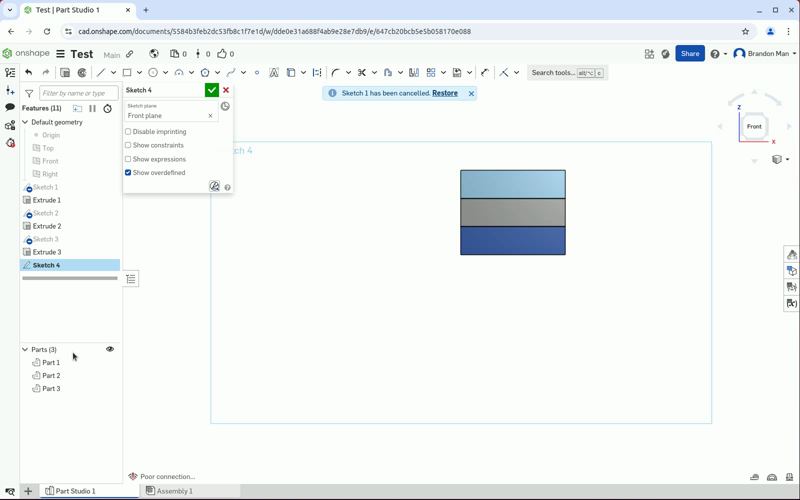
key(y)
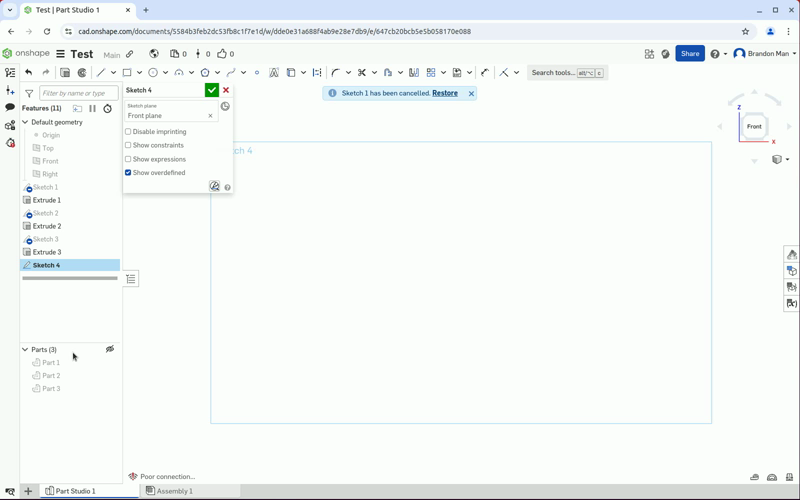
key(l)
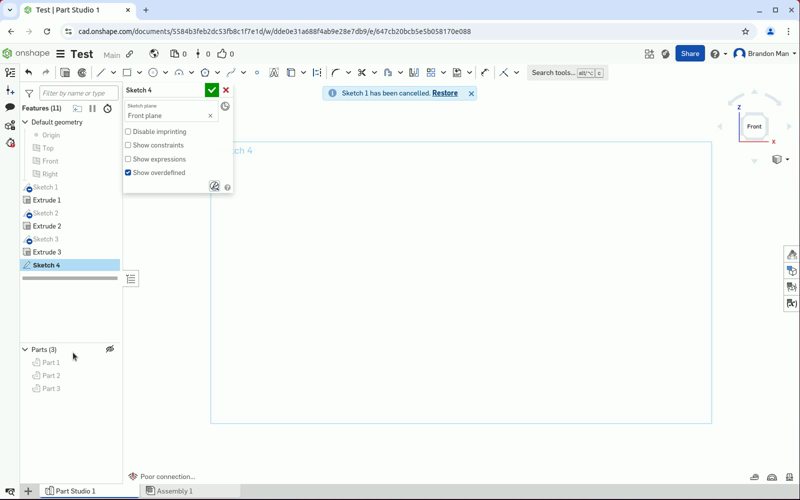
key_down(shift)
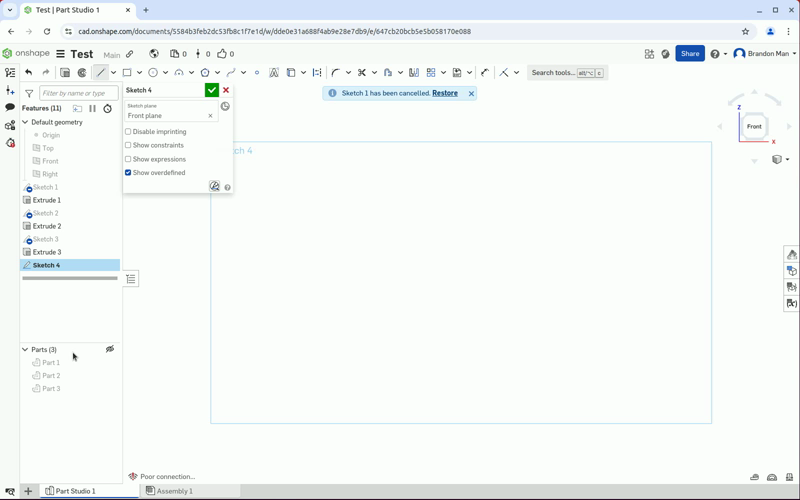
mouse_move(460, 282)
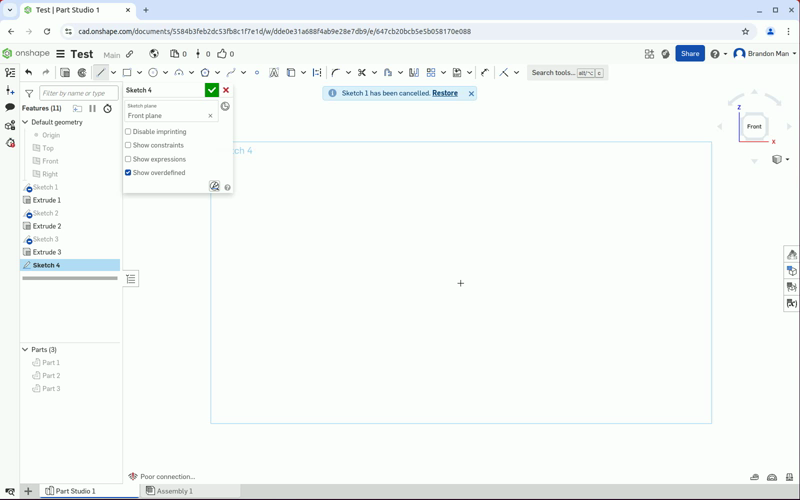
click(460, 282)
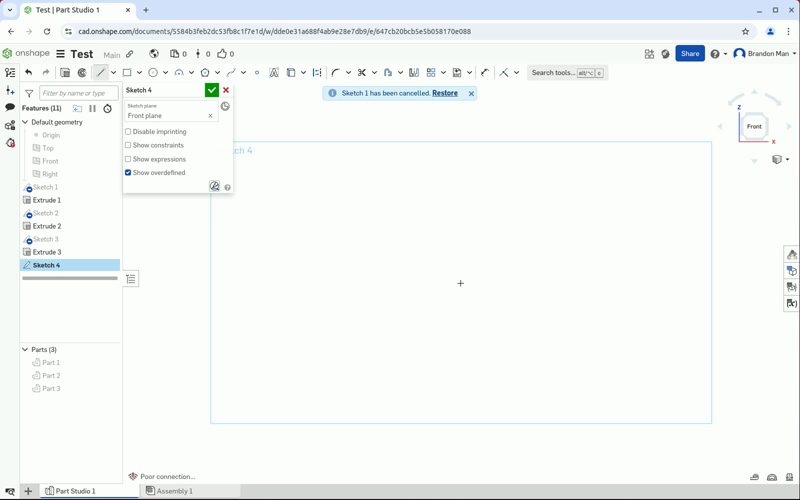
key_up(shift)
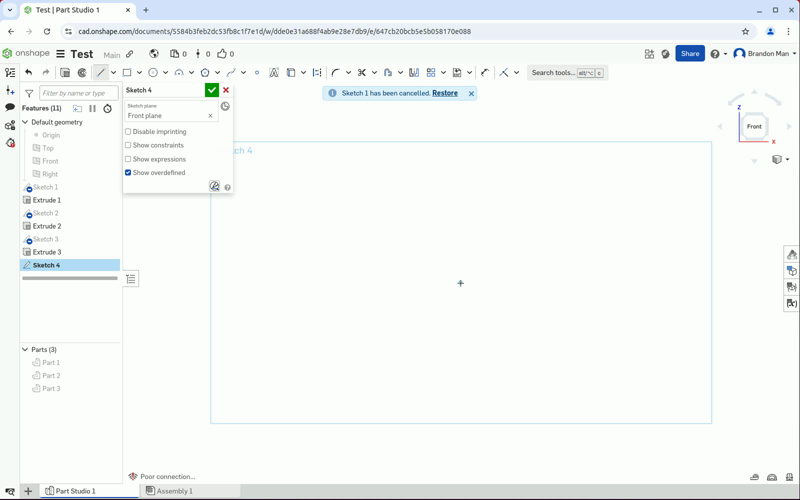
key_down(shift)
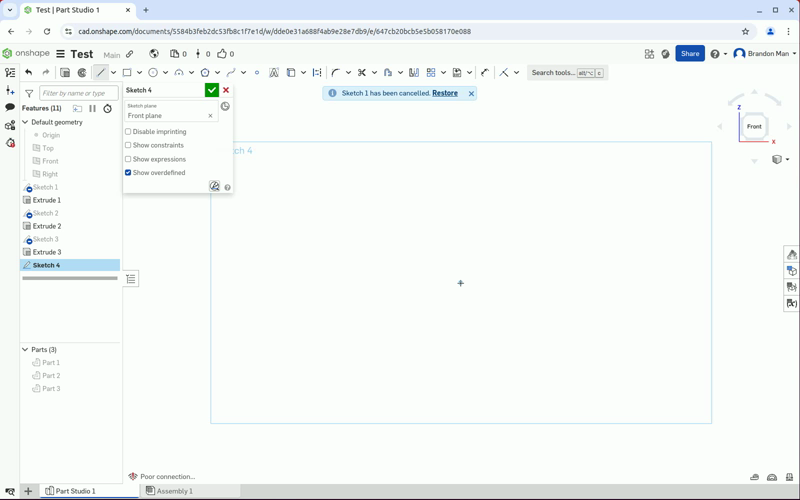
mouse_move(565, 282)
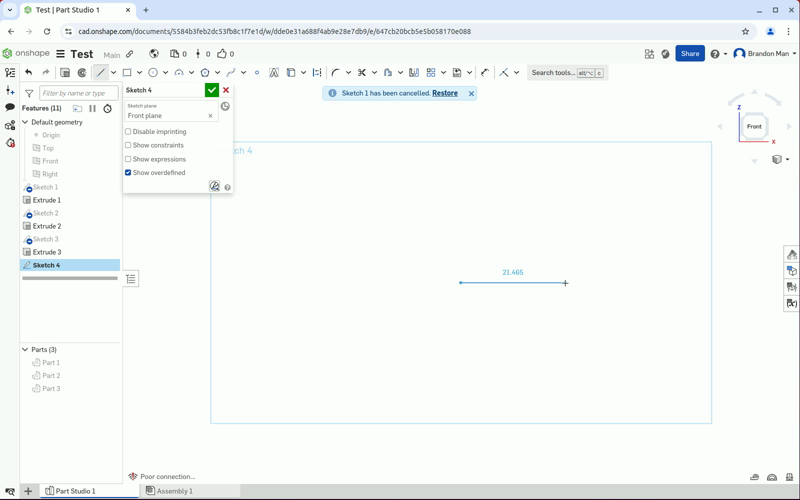
click(565, 282)
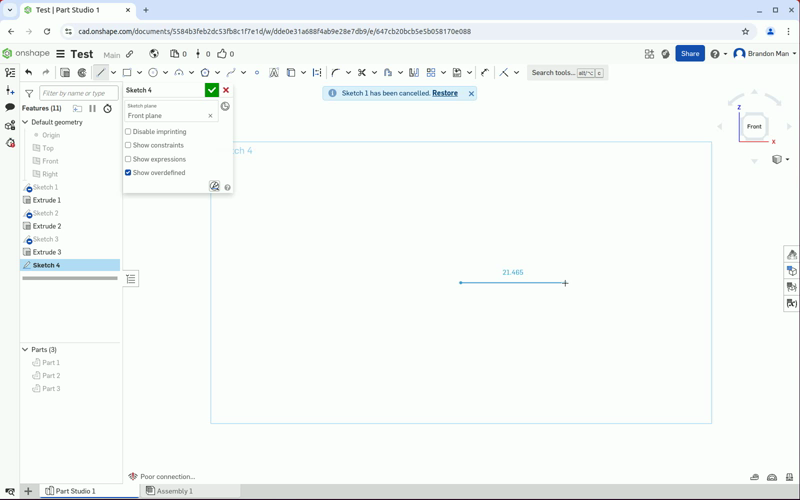
key_up(shift)
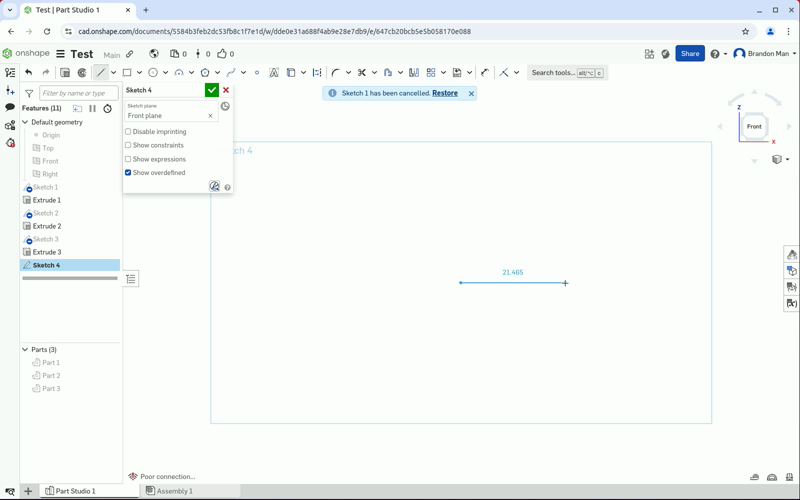
key_down(shift)
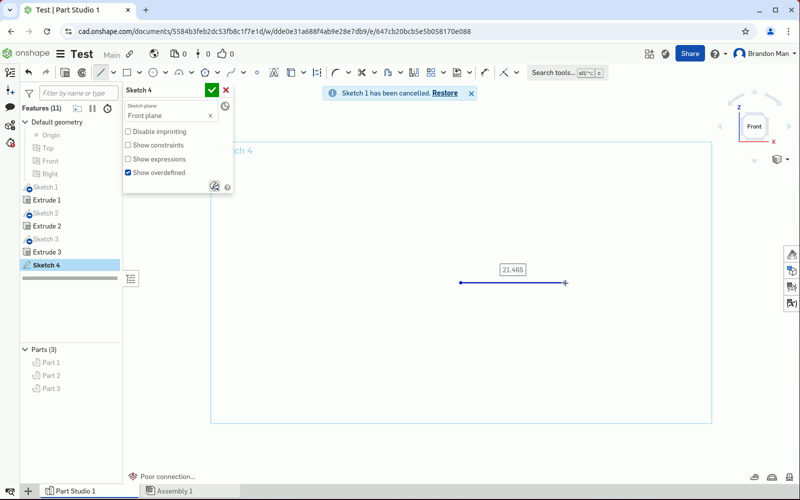
mouse_move(589, 282)
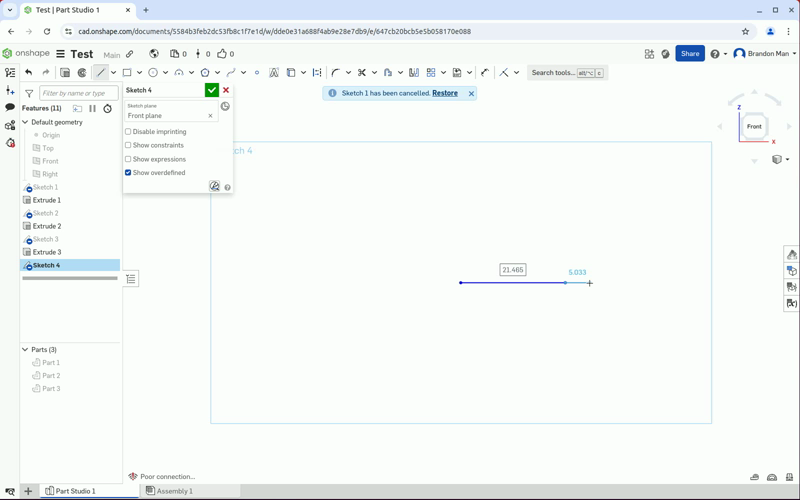
mouse_move(565, 254)
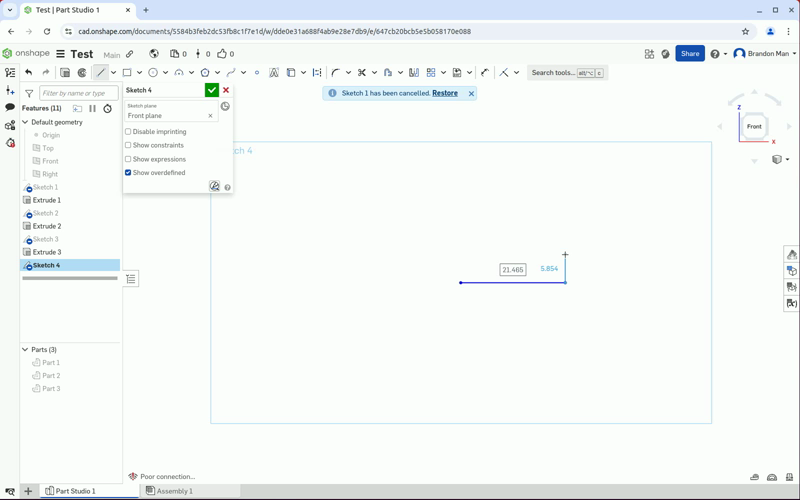
click(565, 254)
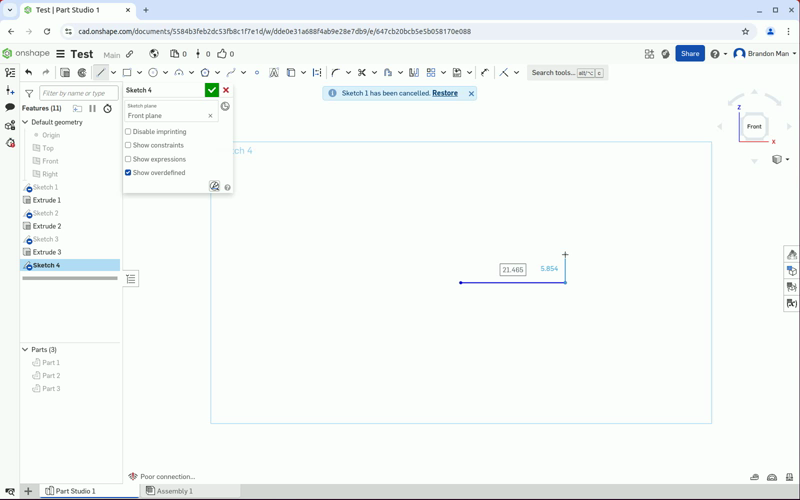
key_up(shift)
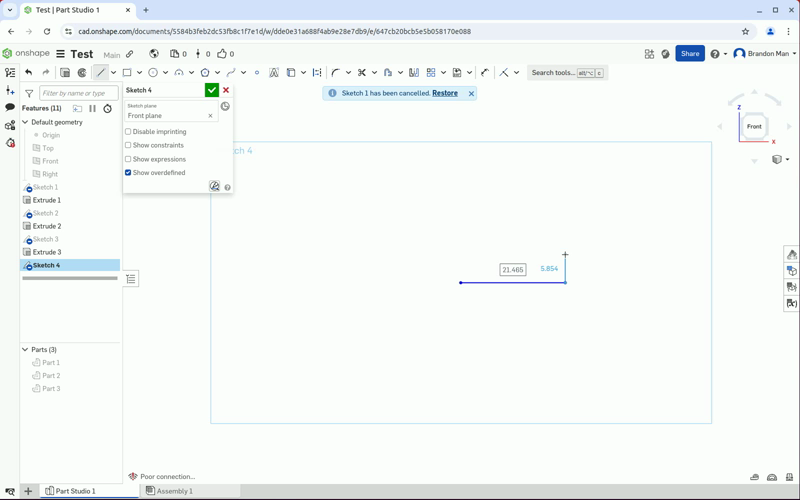
key_down(shift)
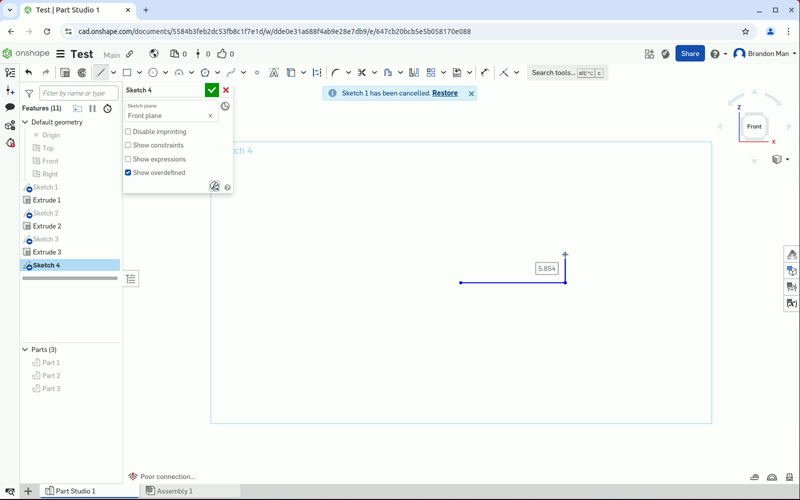
mouse_move(460, 254)
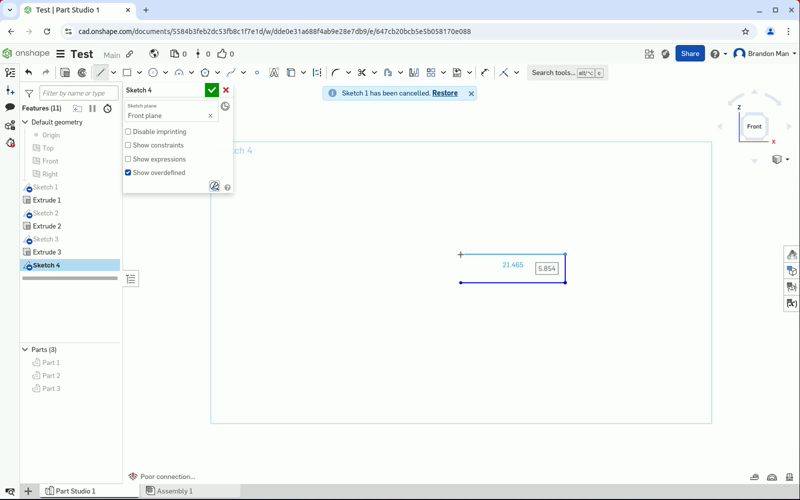
click(460, 254)
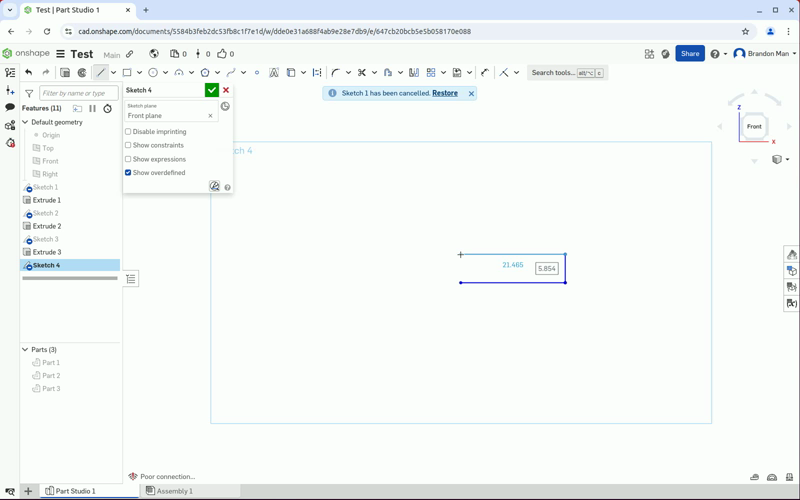
key_up(shift)
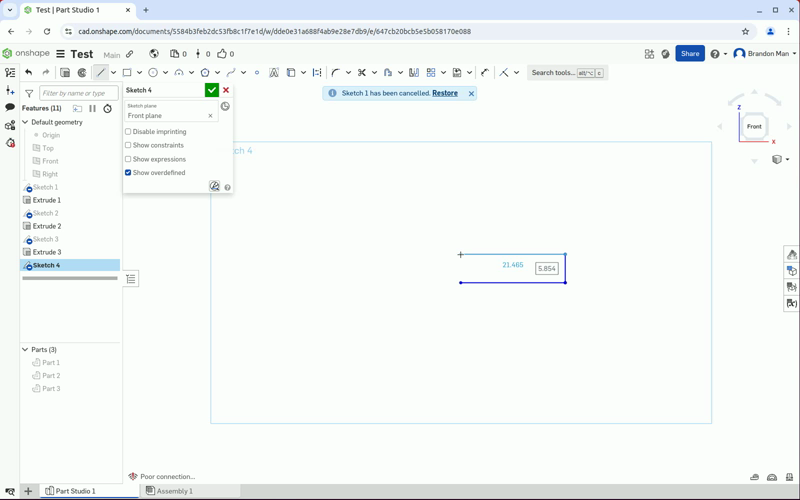
mouse_move(490, 254)
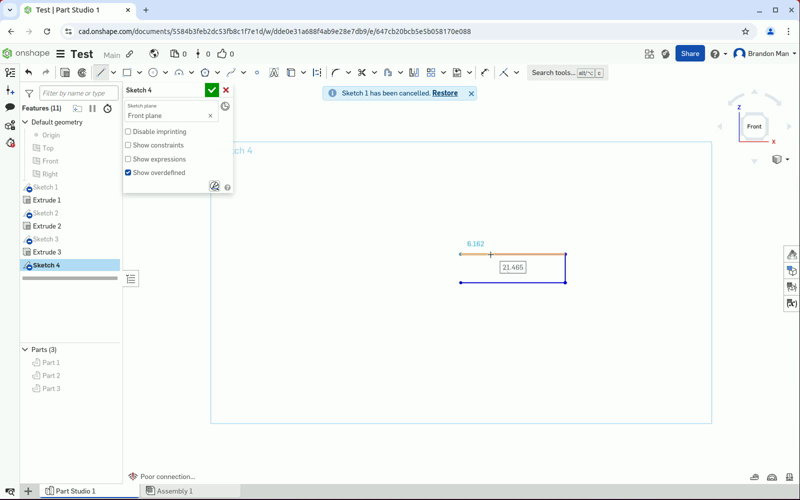
key_down(shift)
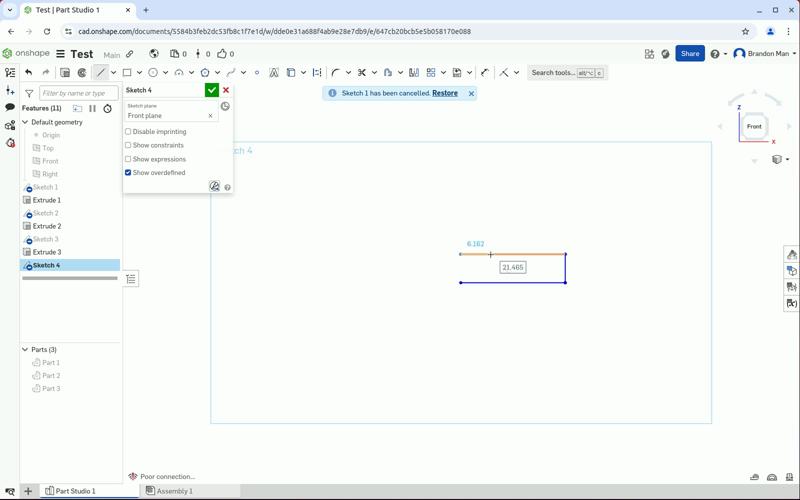
mouse_move(460, 282)
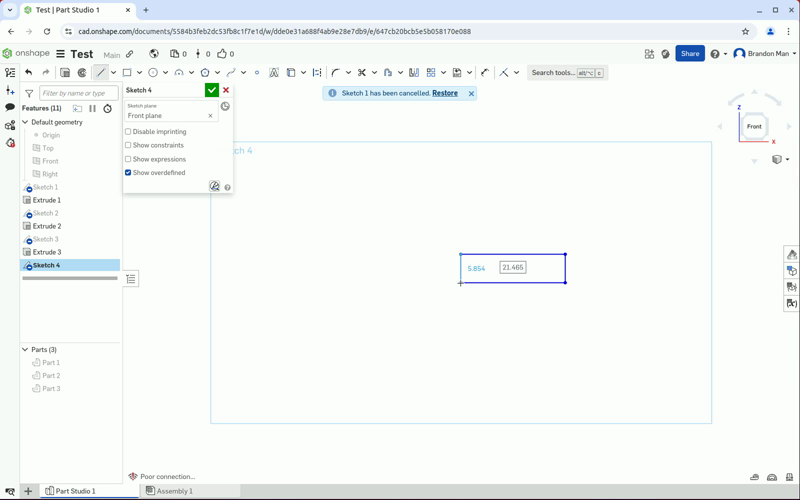
key_up(shift)
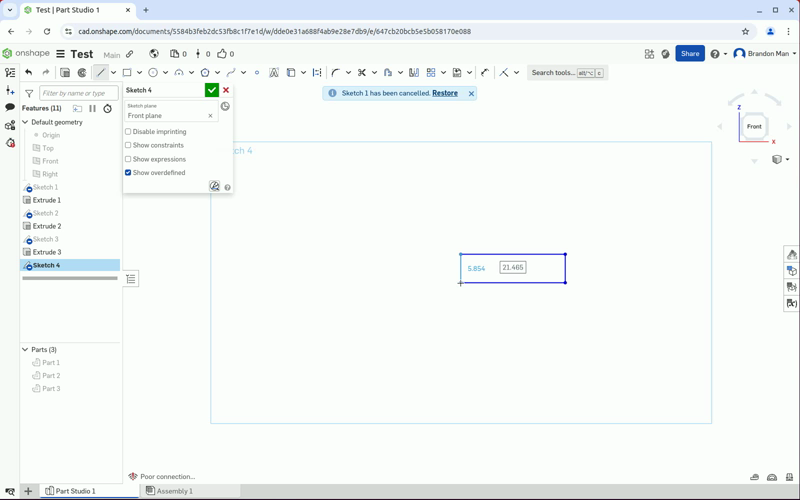
click(460, 282)
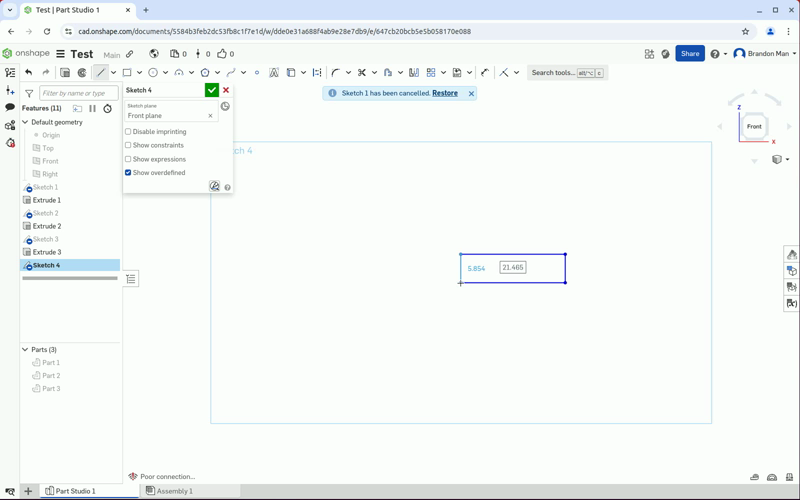
key(esc)
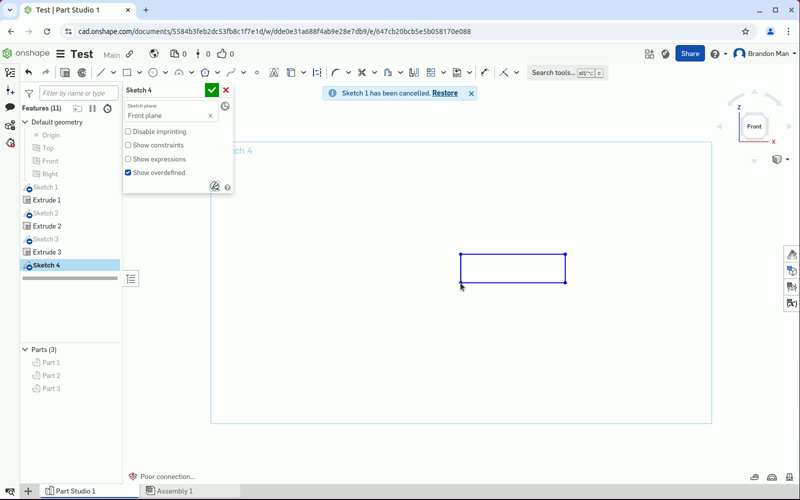
mouse_move(464, 257)
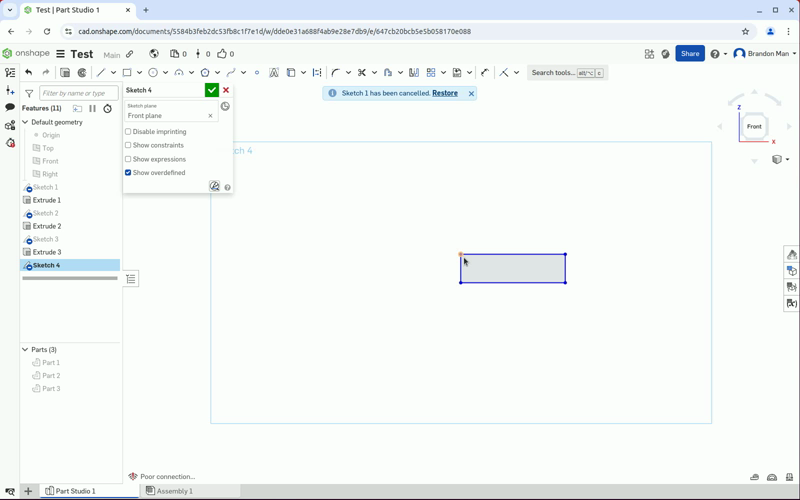
click(464, 257)
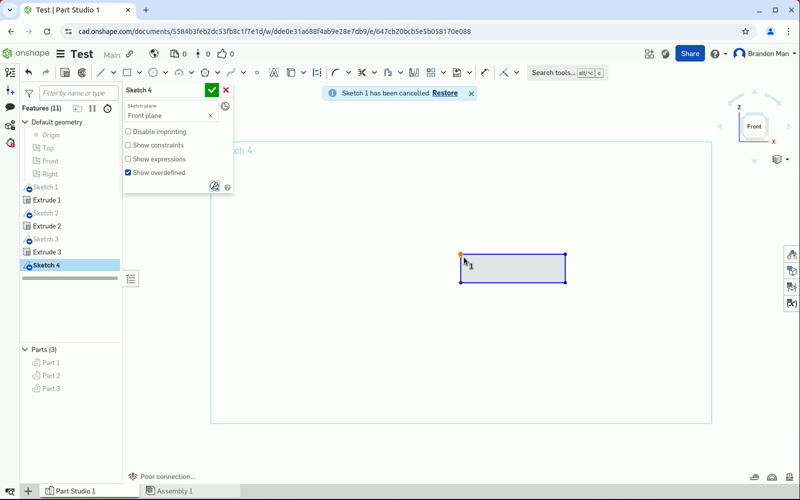
mouse_move(73, 352)
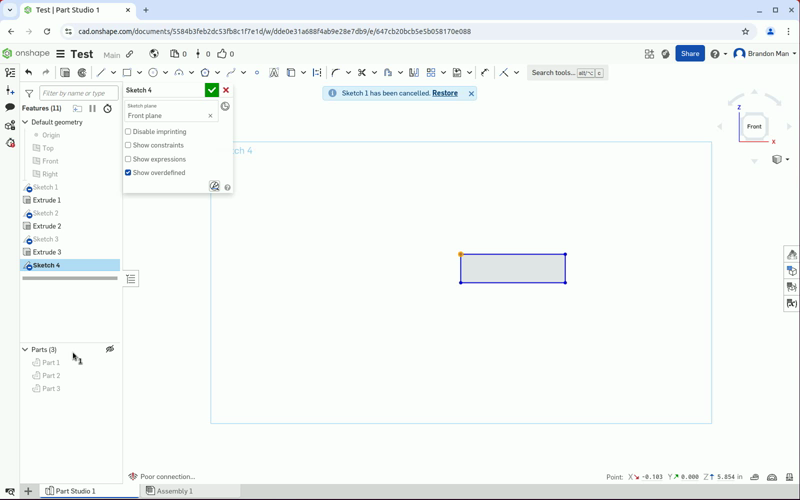
key(shift+y)
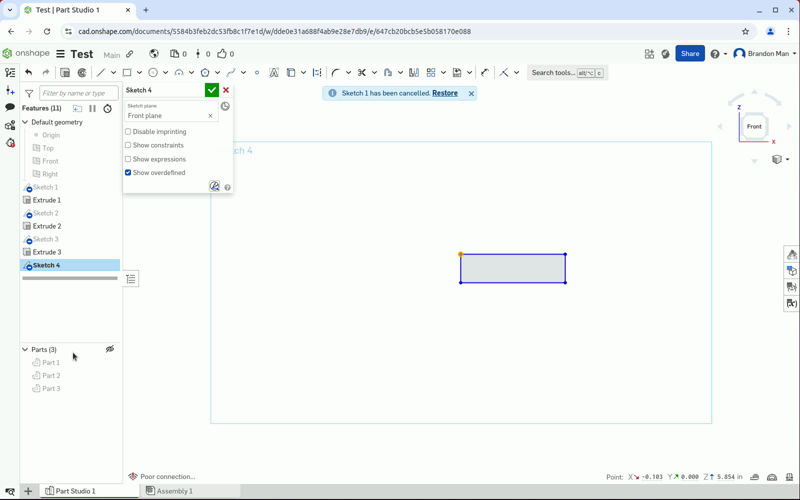
key(shift+e)
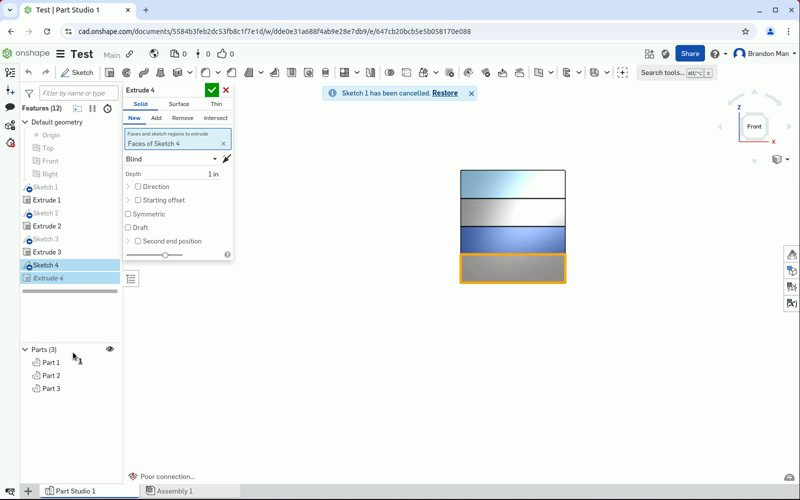
mouse_move(143, 106)
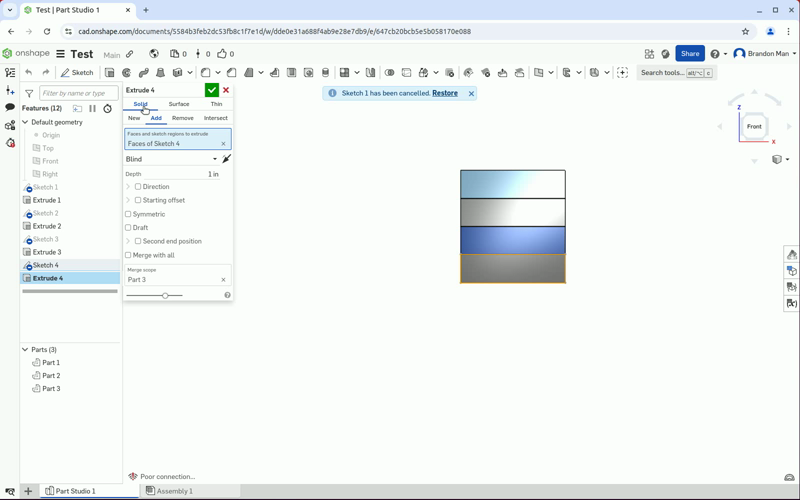
click(143, 106)
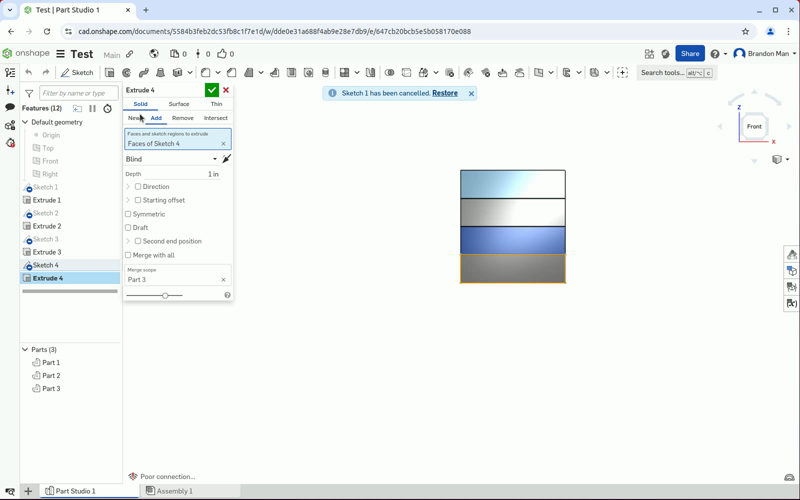
mouse_move(137, 120)
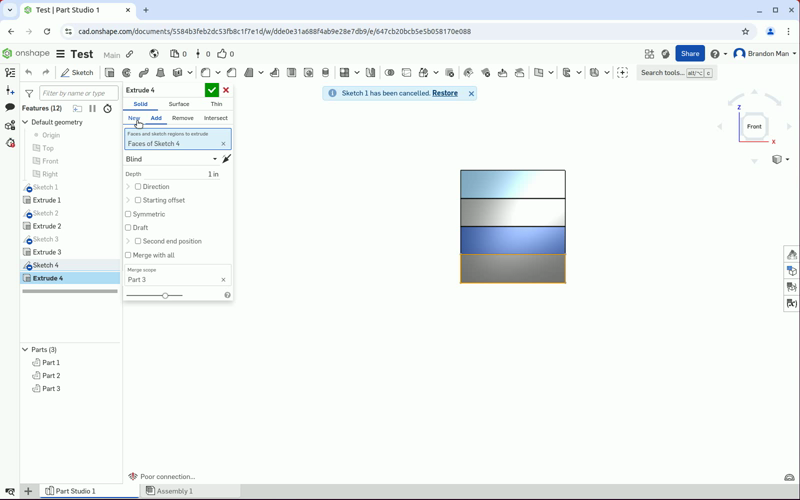
click(137, 120)
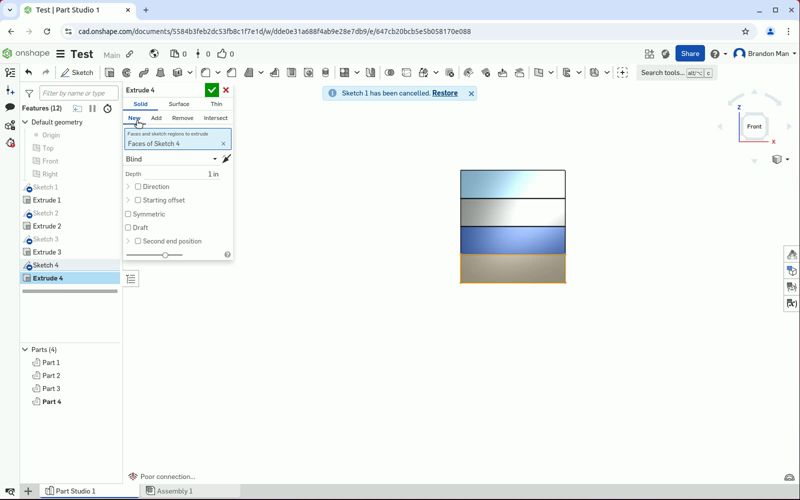
key(tab, 4)
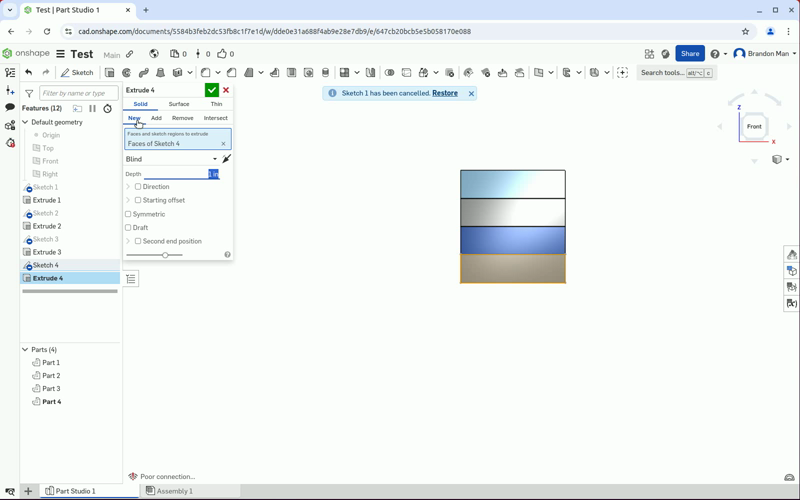
text(-2.407)
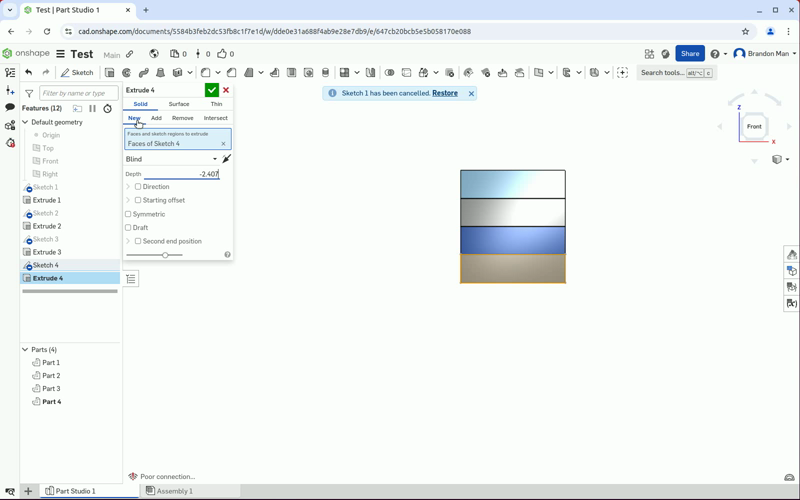
key(enter)
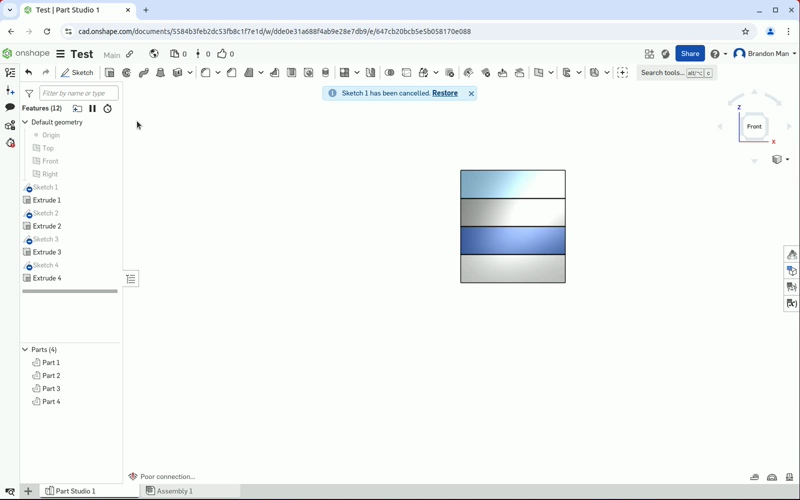
key(shift+h)
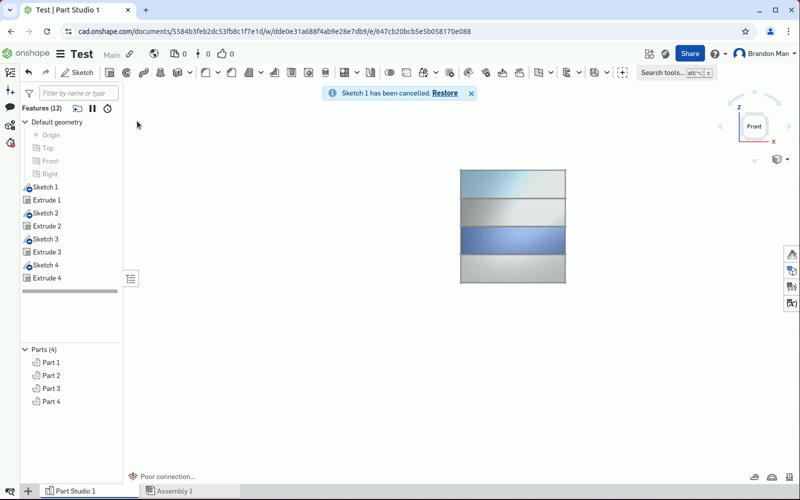
key(shift+h)
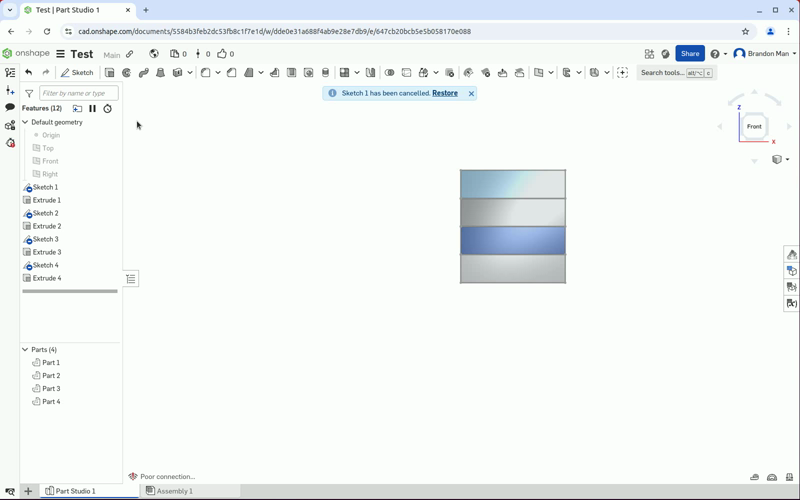
key(shift+7)
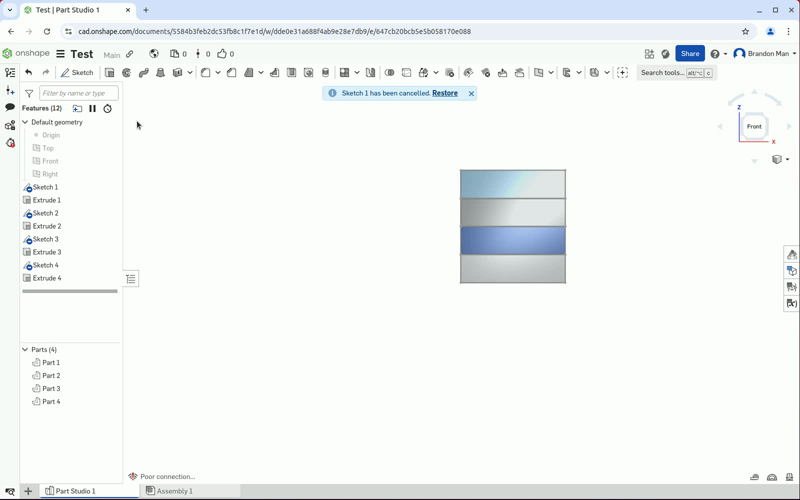
key(left, 2)
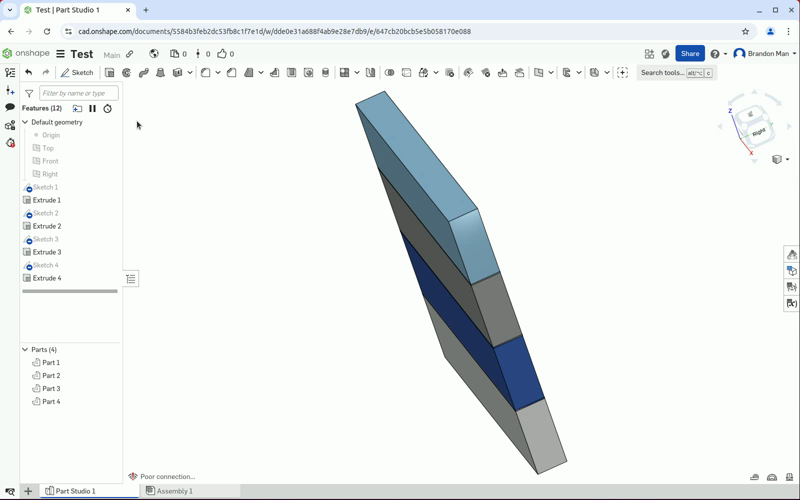
key(down, 2)
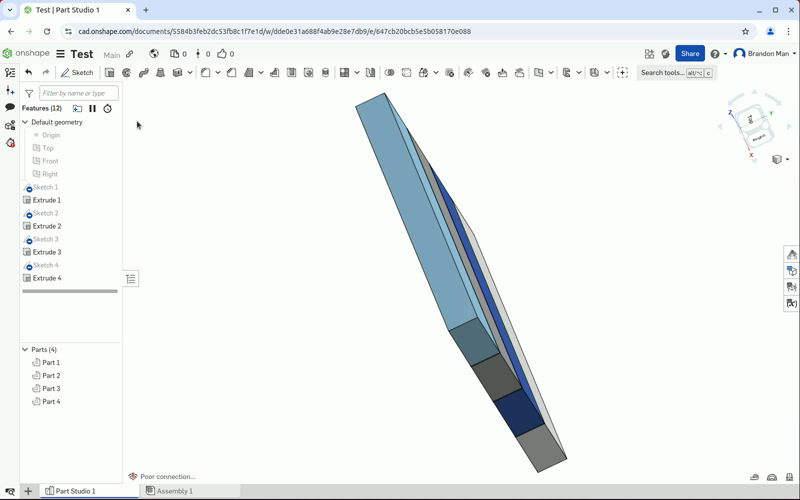
key(up, 2)
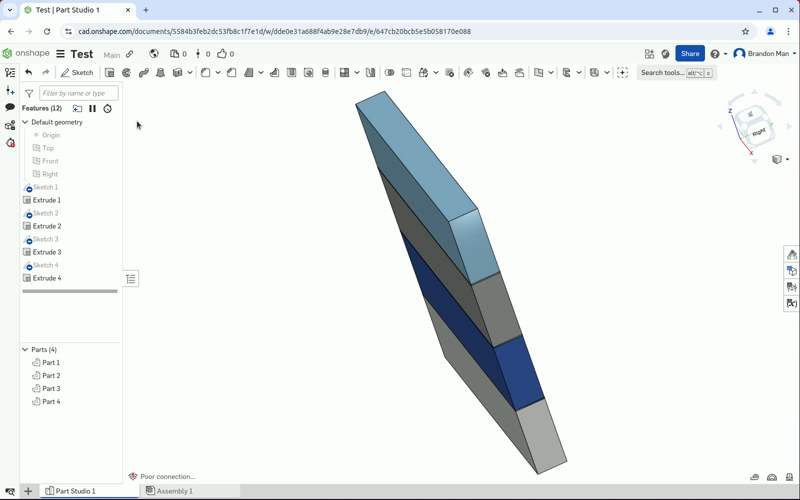
key(right, 2)
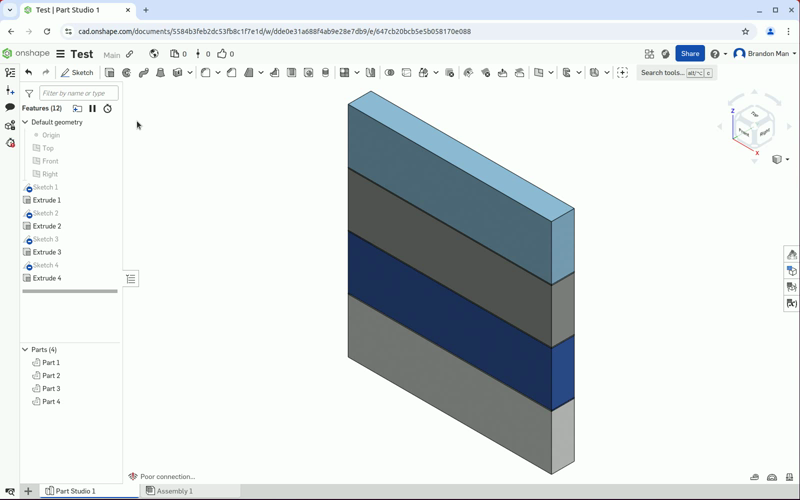
mouse_move(73, 189)
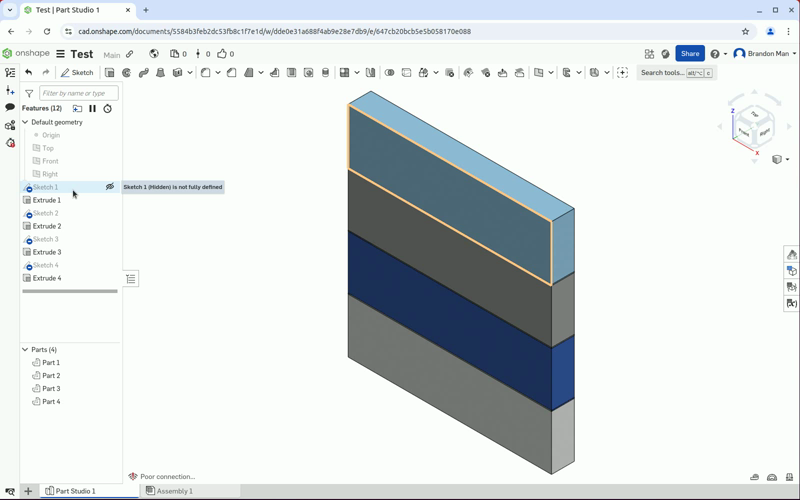
click(73, 189)